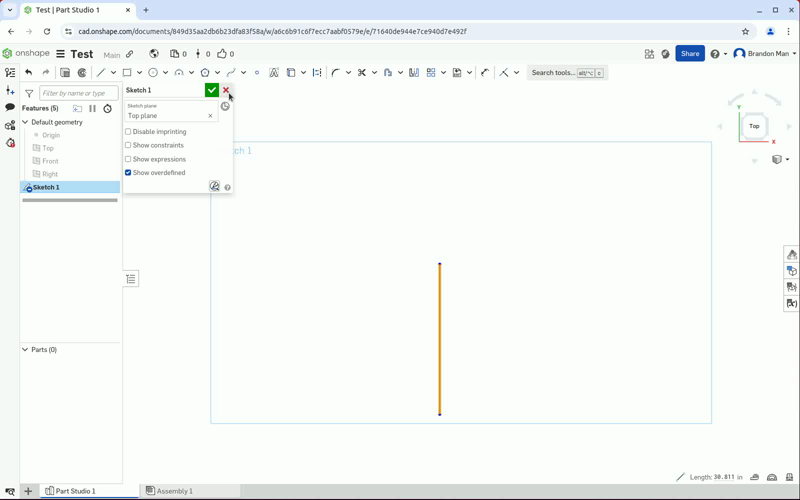
key(shift+h)
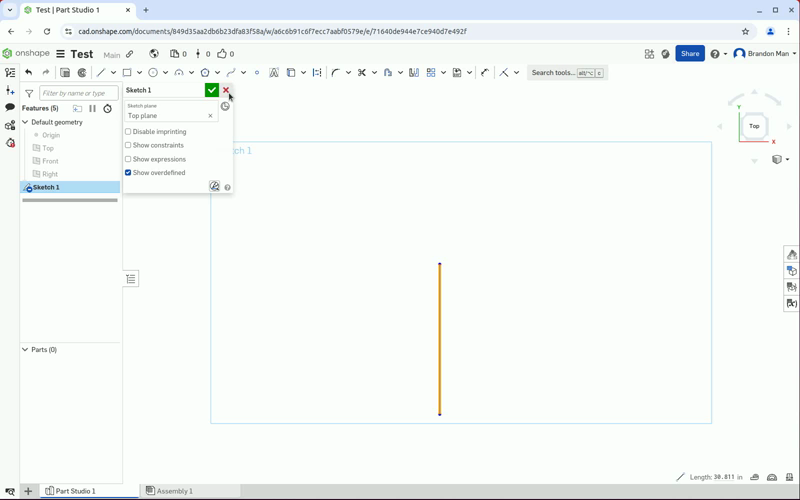
key(shift+s)
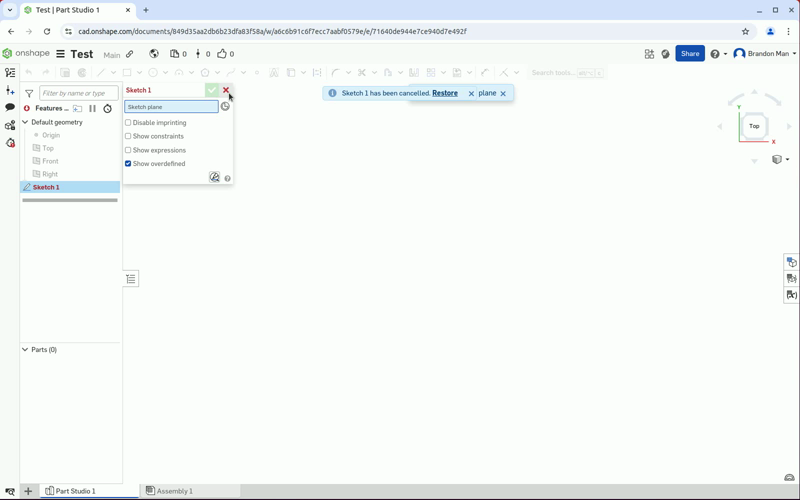
mouse_move(73, 150)
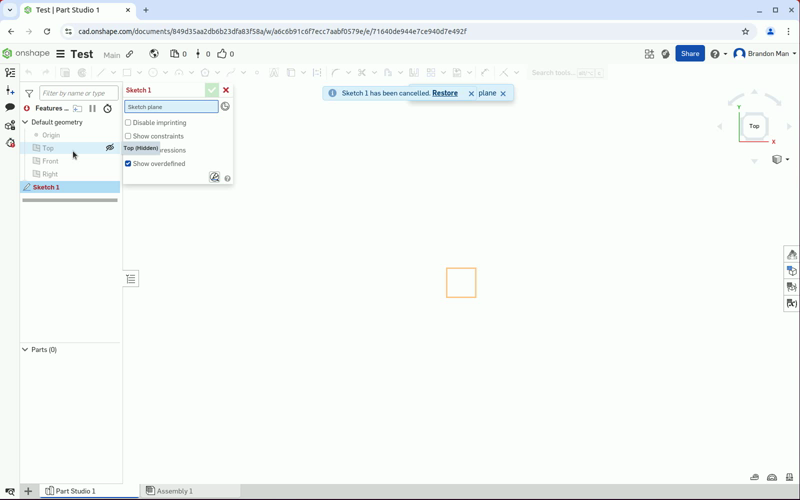
click(73, 150)
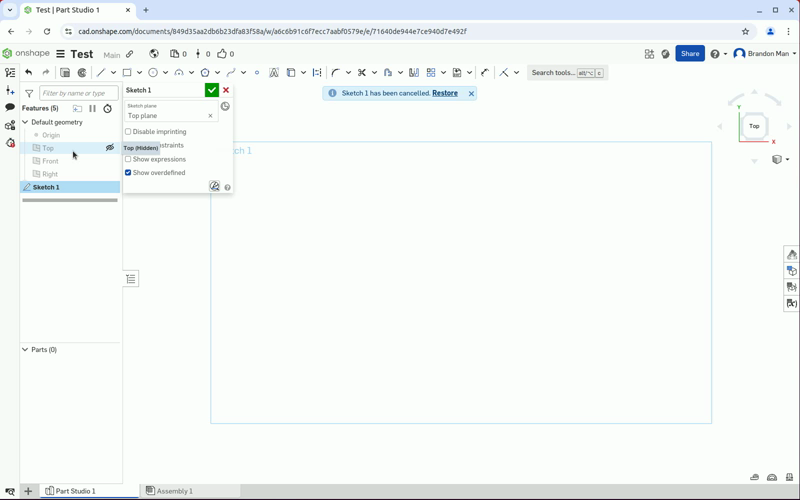
mouse_move(73, 352)
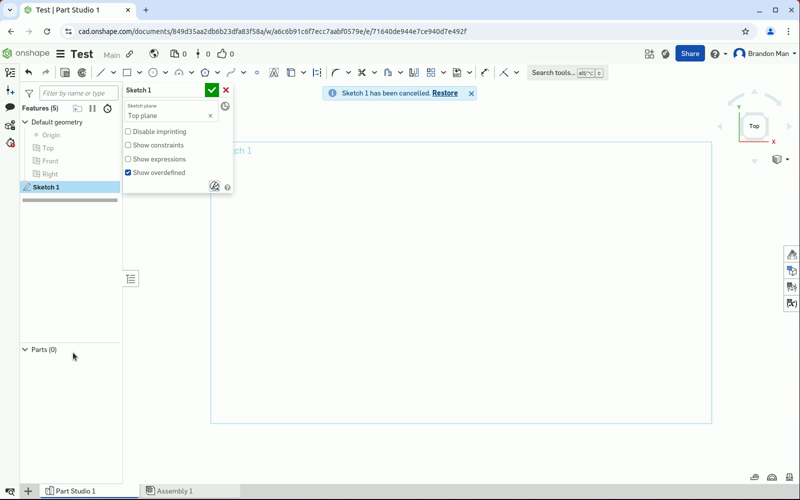
key(y)
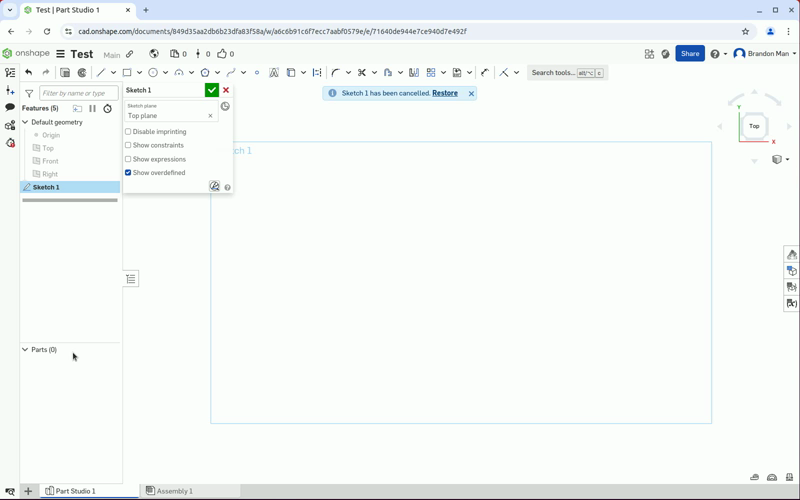
key(l)
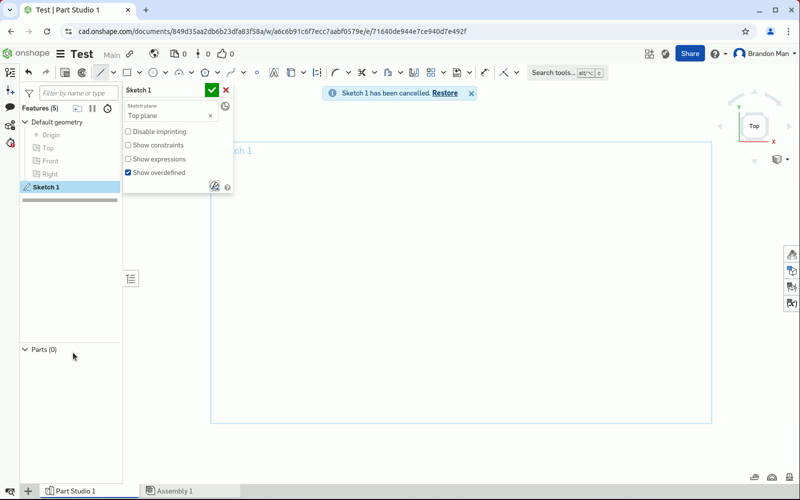
key_down(shift)
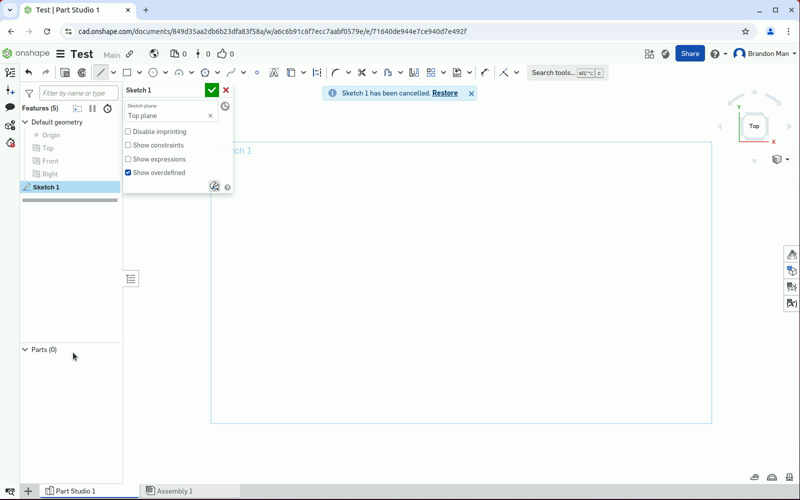
mouse_move(424, 319)
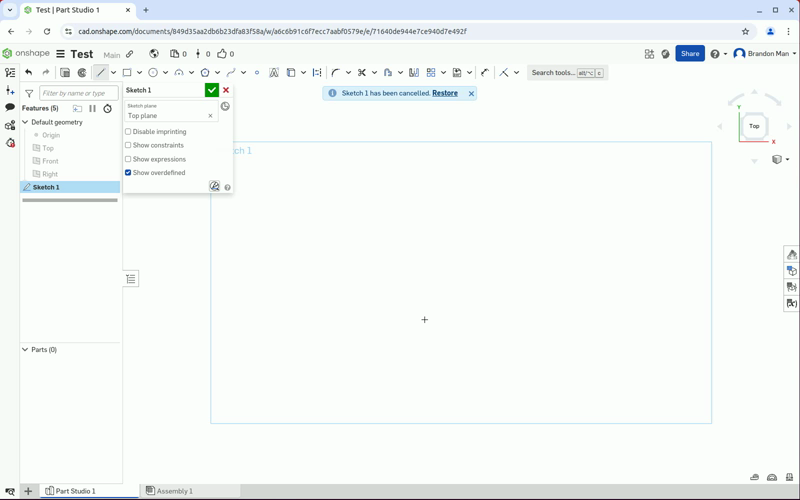
click(424, 319)
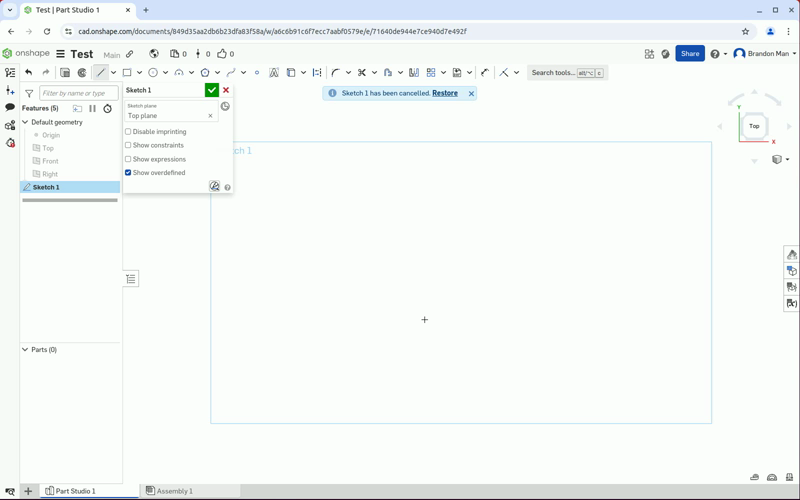
key_up(shift)
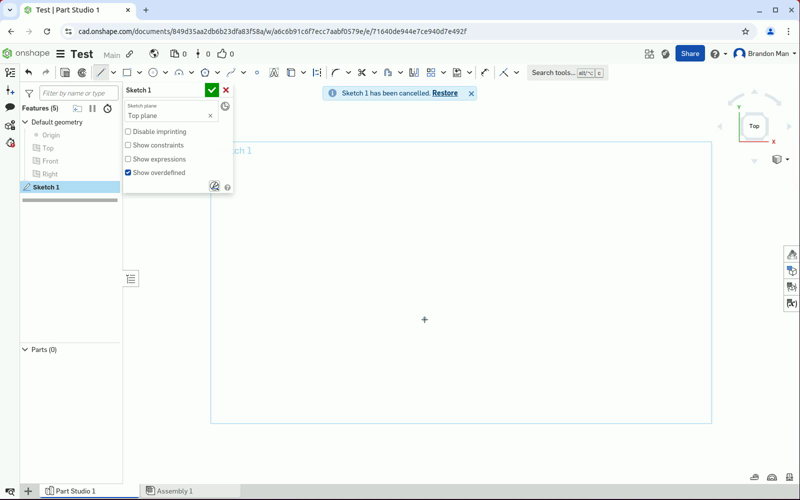
key_down(shift)
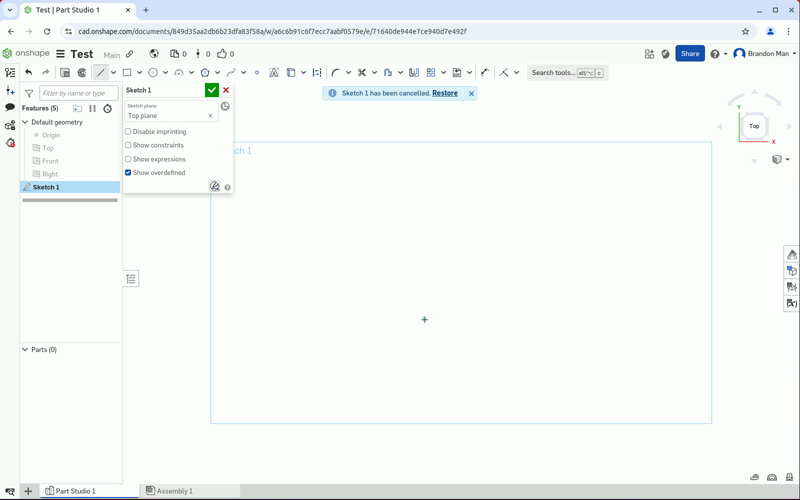
mouse_move(497, 319)
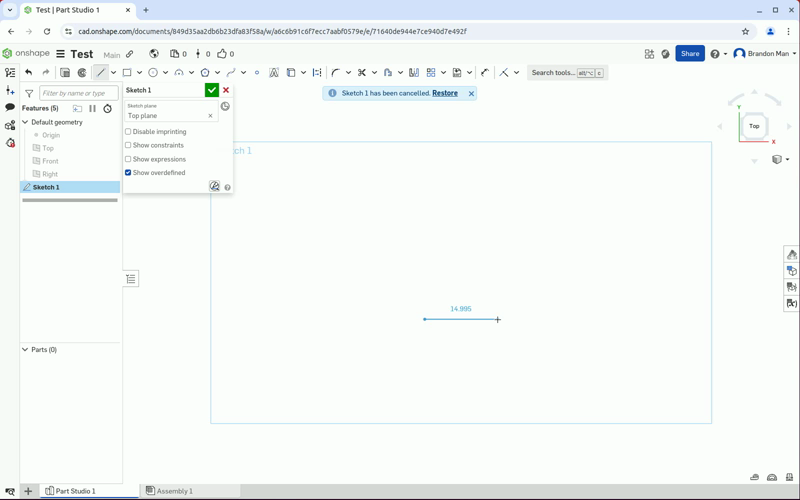
click(497, 319)
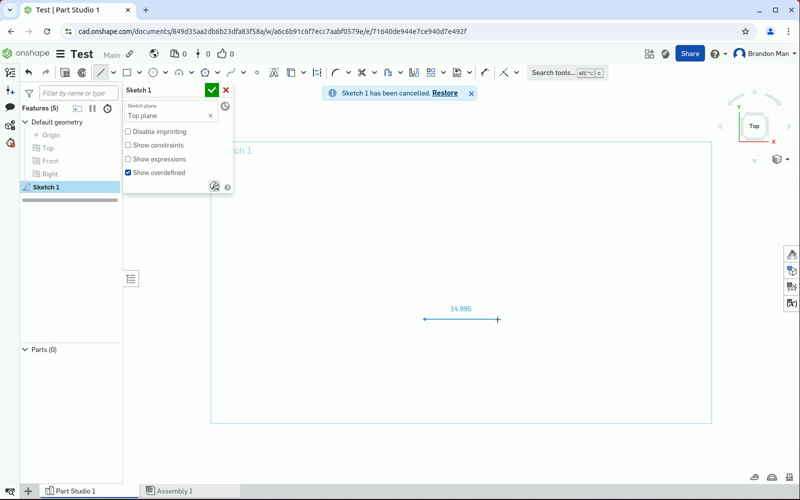
key_up(shift)
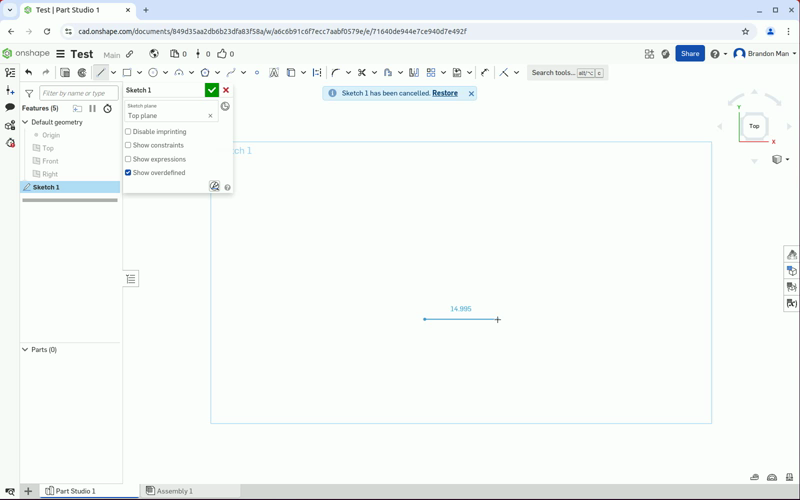
key_down(shift)
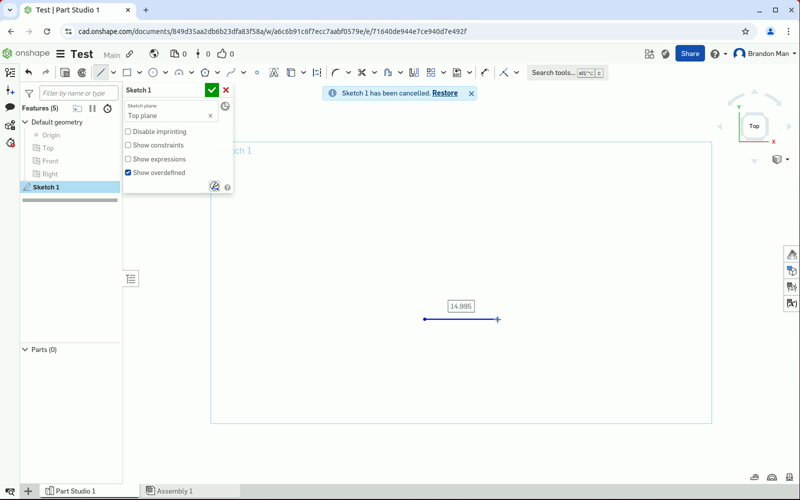
mouse_move(497, 246)
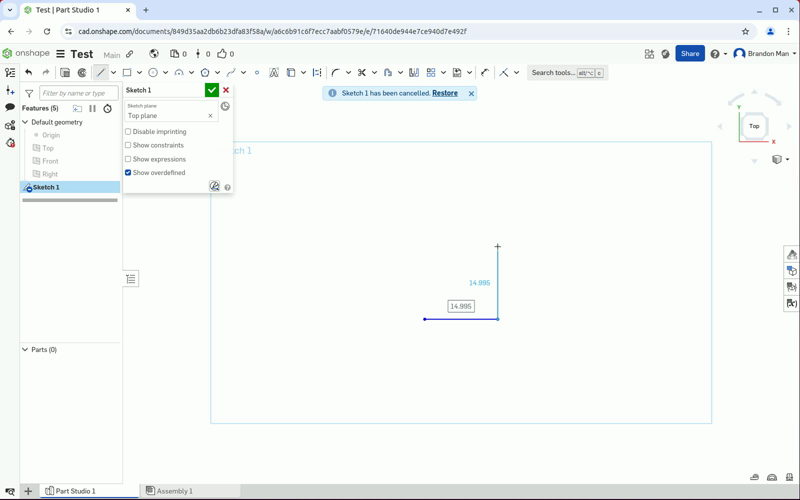
click(497, 246)
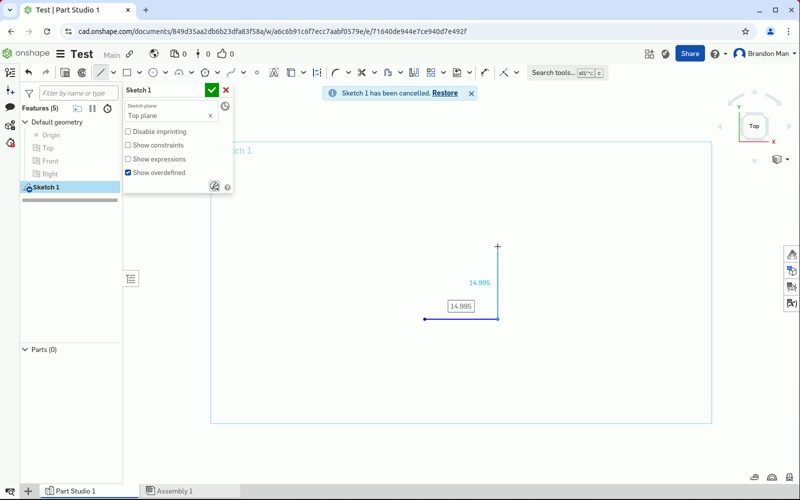
key_up(shift)
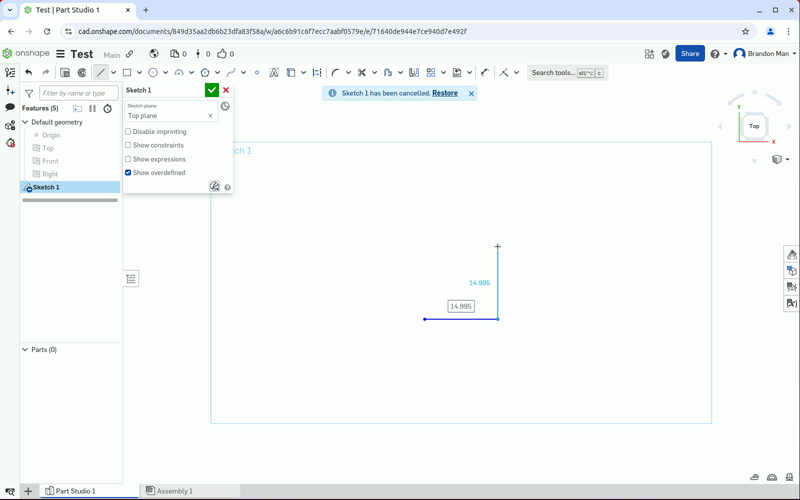
key_down(shift)
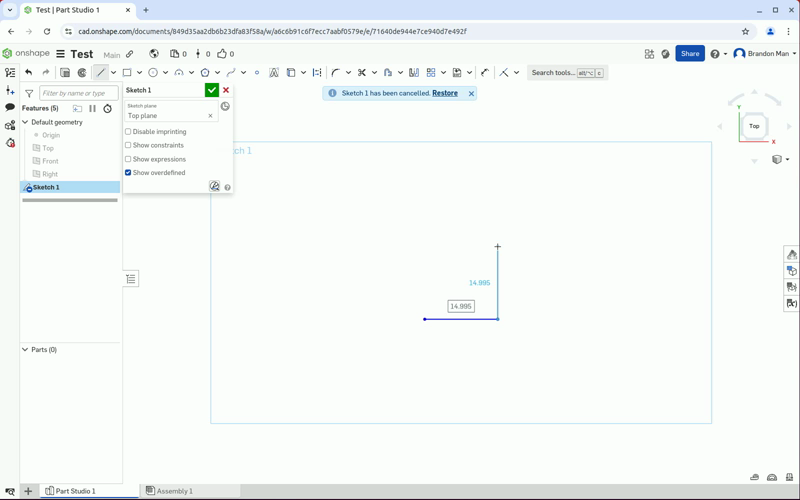
mouse_move(424, 246)
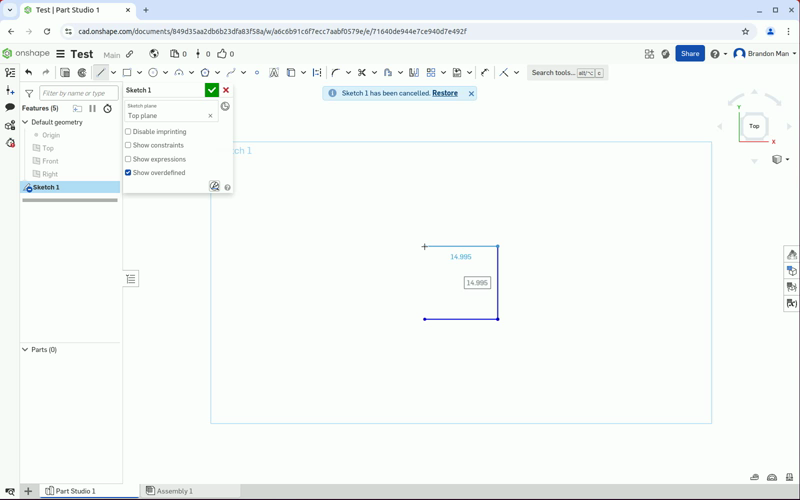
click(424, 246)
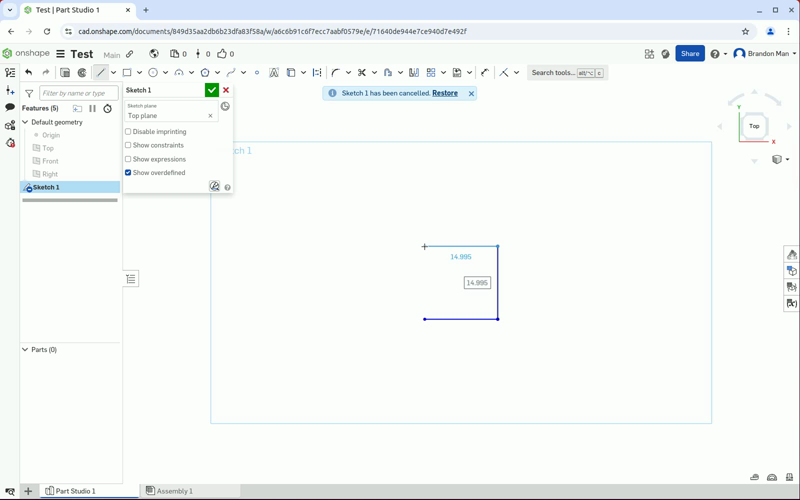
key_up(shift)
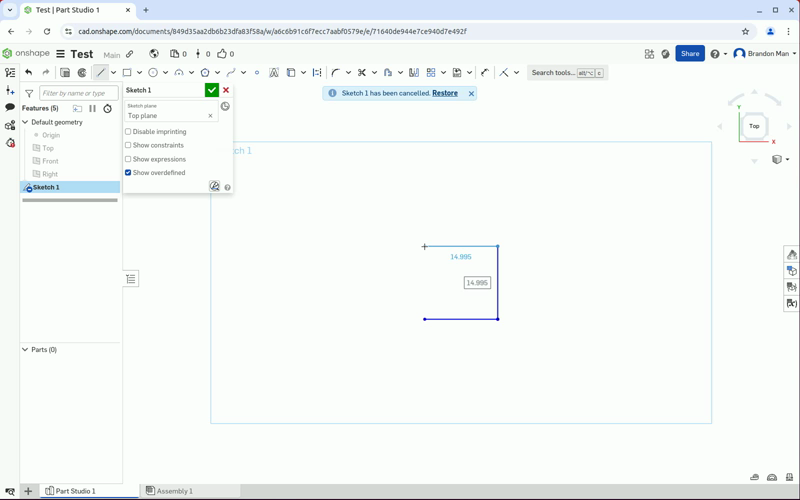
key_down(shift)
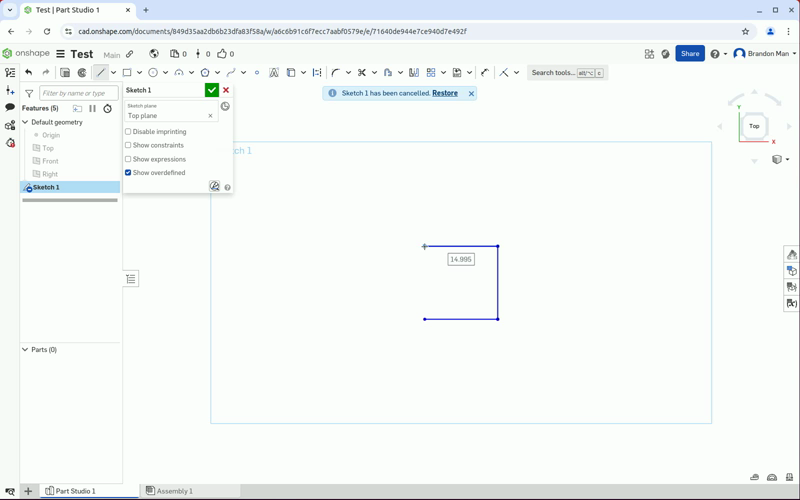
mouse_move(424, 319)
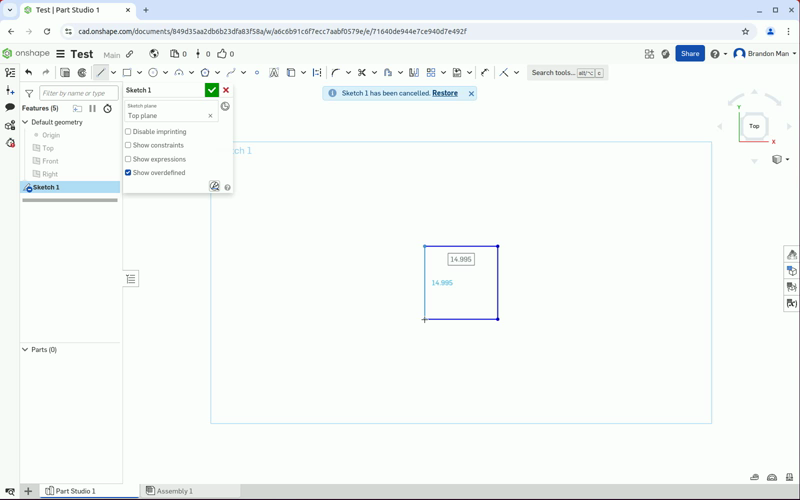
key_up(shift)
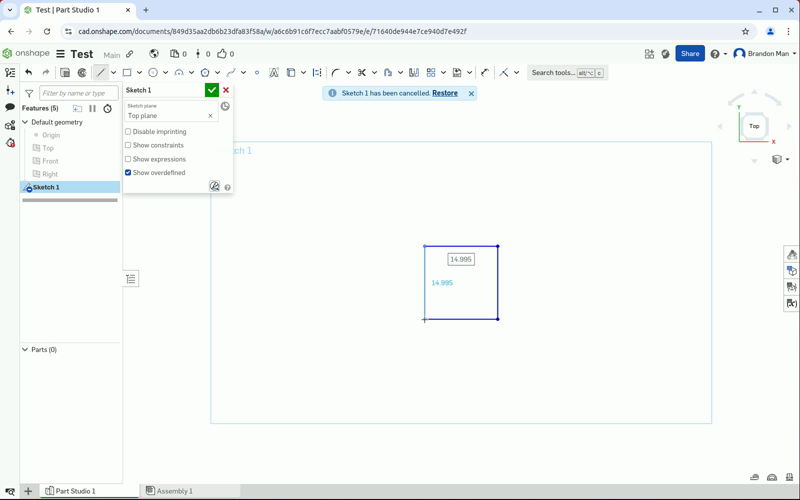
click(424, 319)
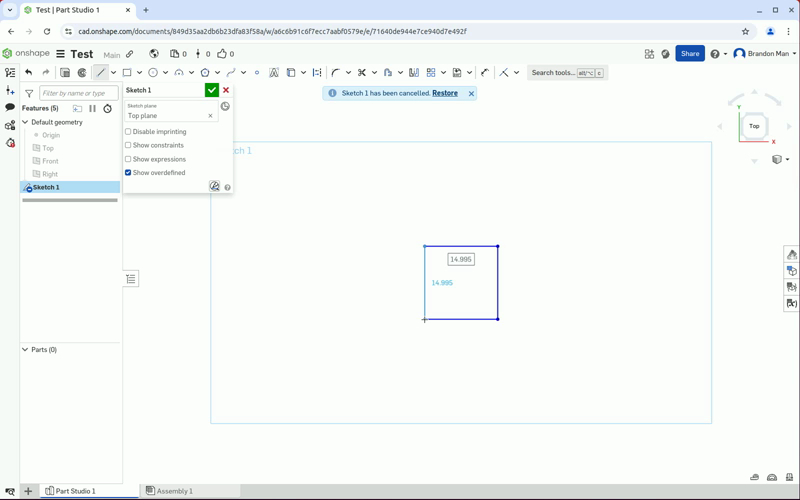
key(esc)
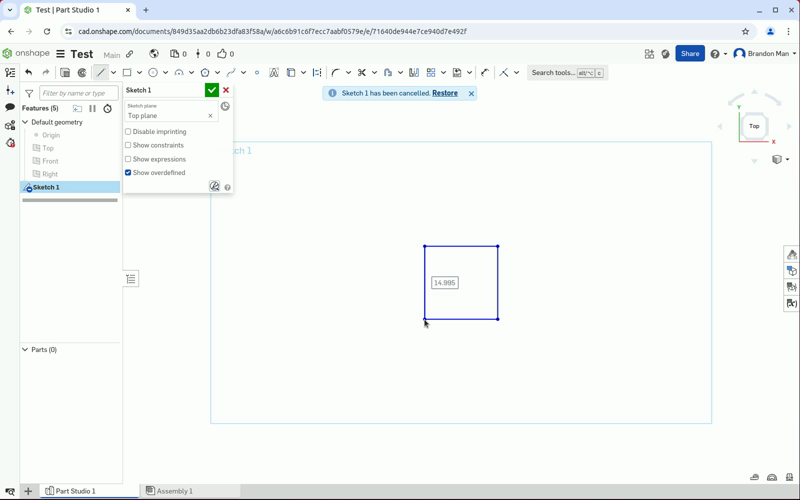
mouse_move(460, 300)
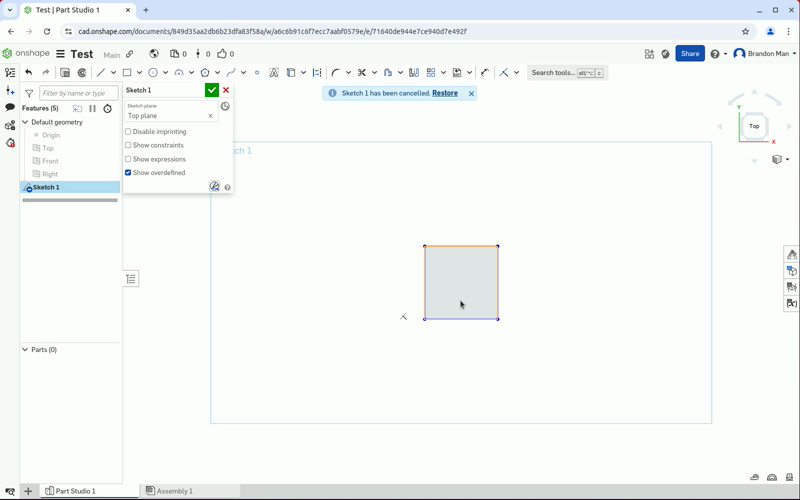
click(460, 300)
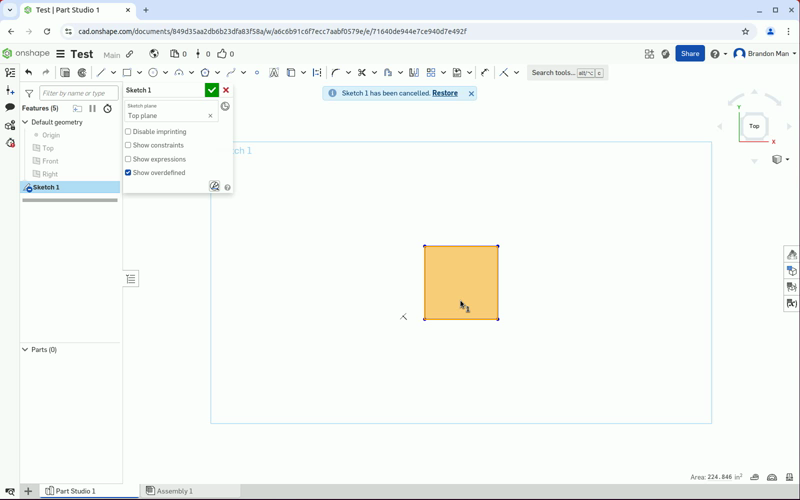
mouse_move(73, 352)
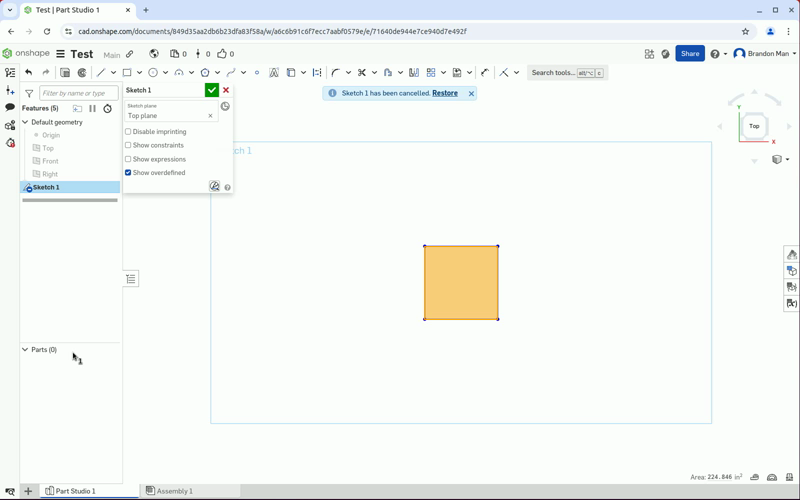
key(shift+y)
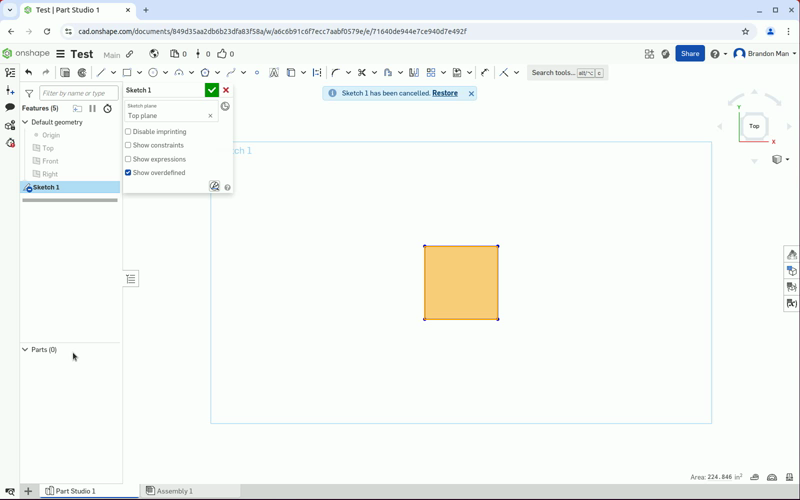
key(shift+e)
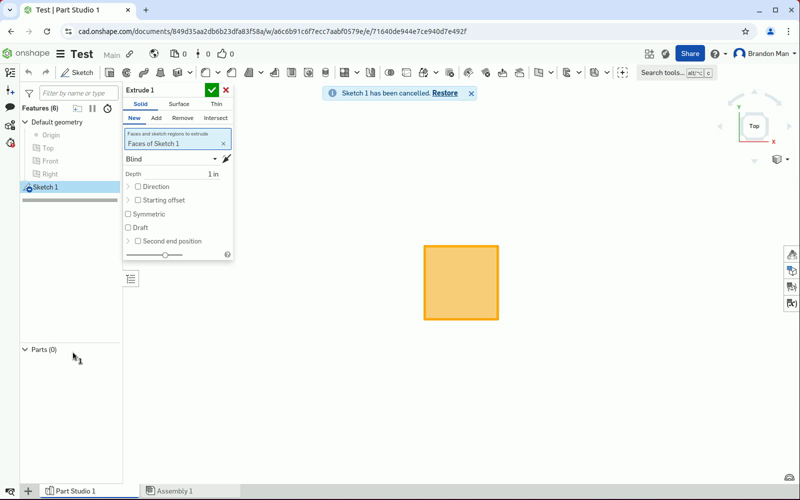
mouse_move(143, 106)
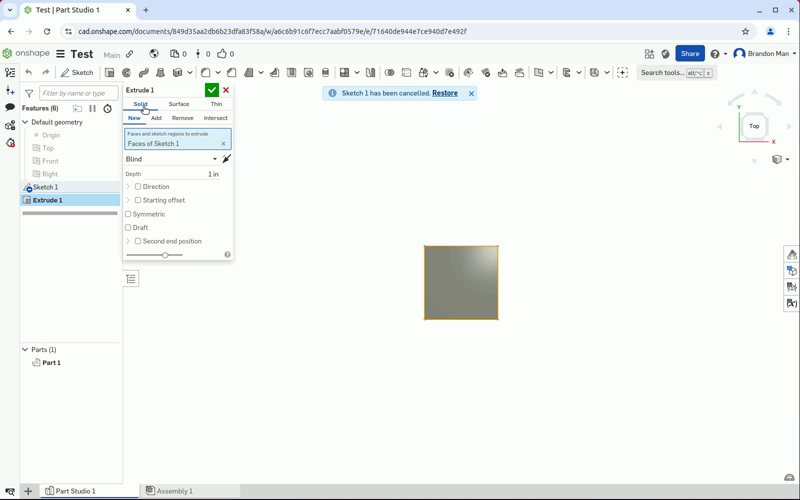
click(143, 106)
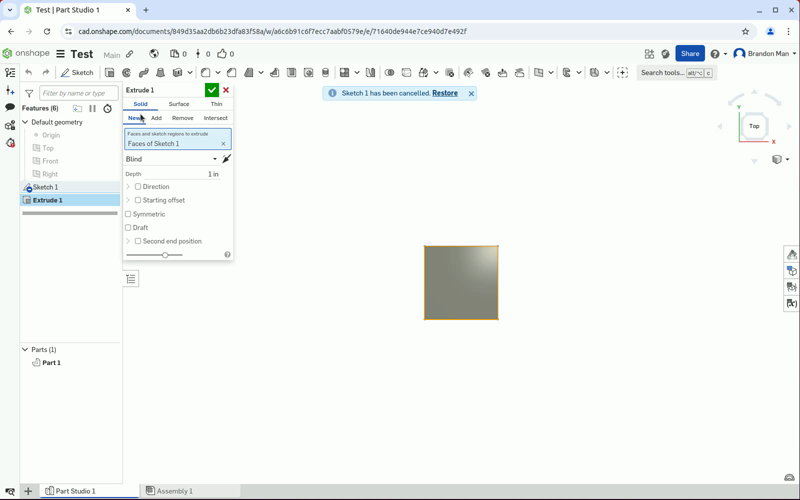
mouse_move(137, 120)
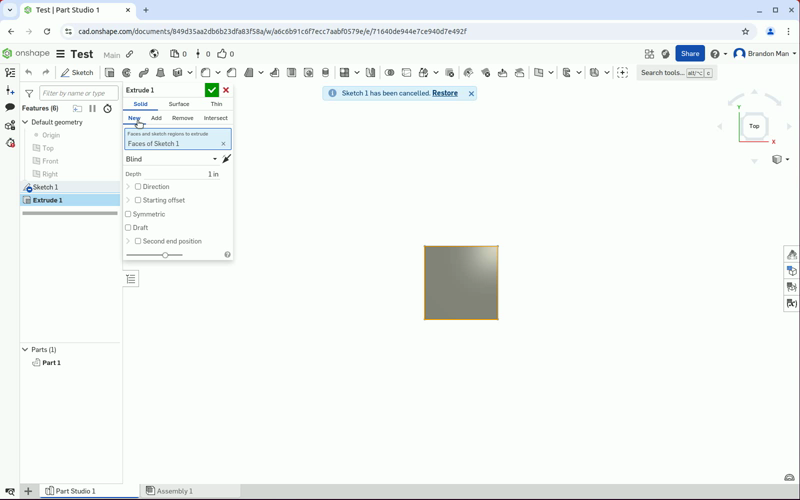
click(137, 120)
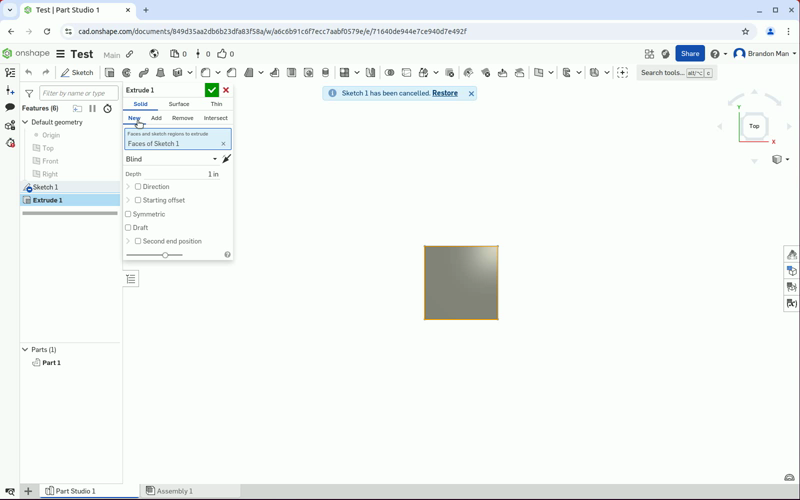
key(tab, 4)
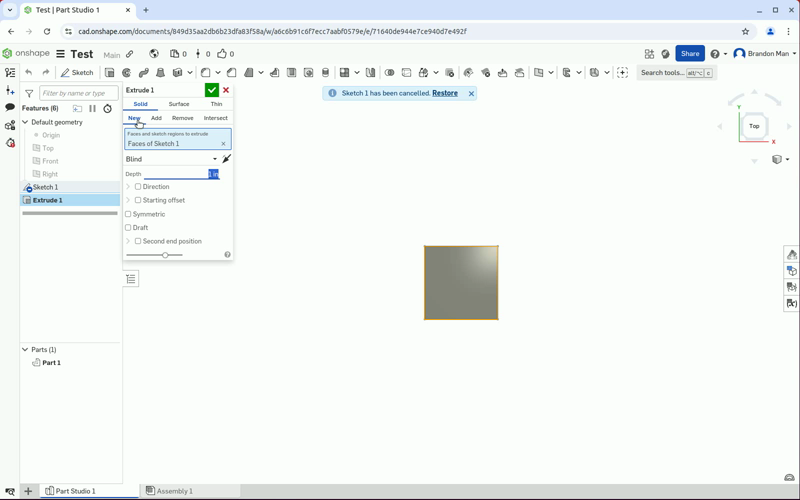
text(23.108)
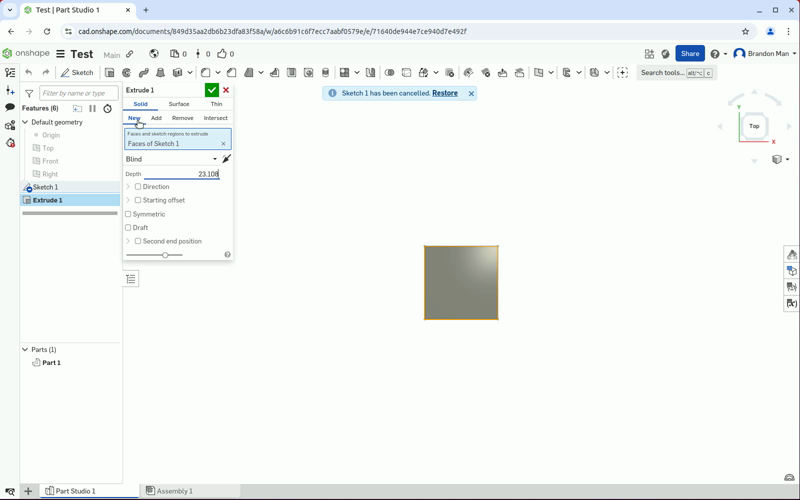
key(enter)
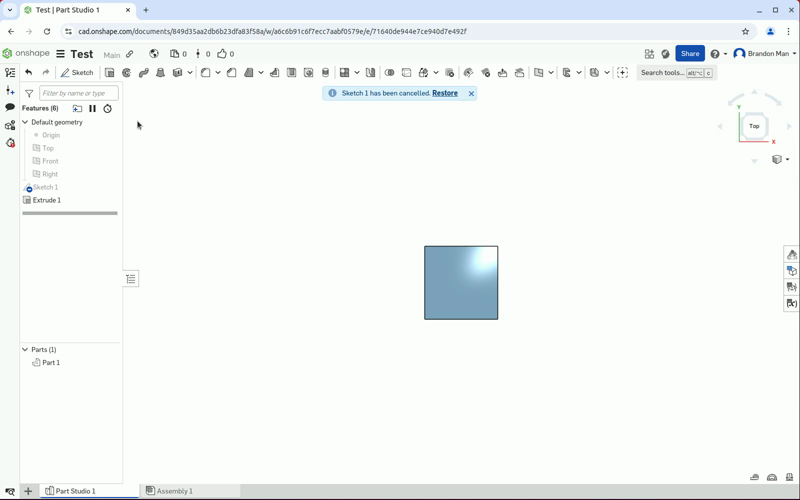
key(shift+h)
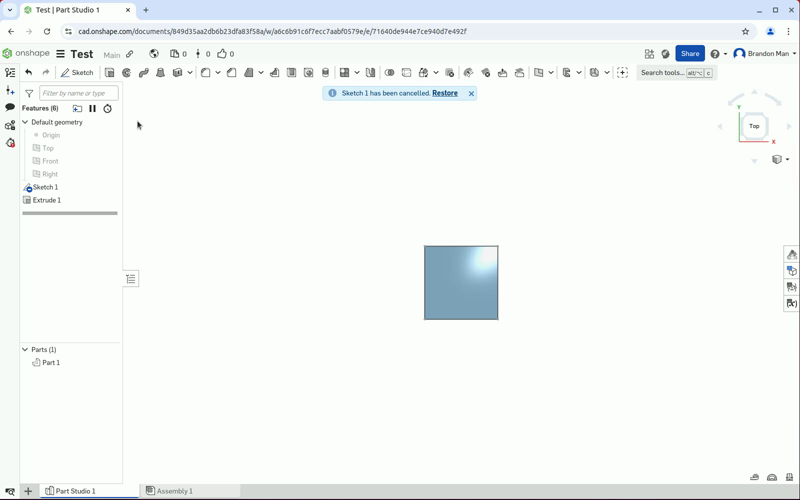
key(shift+h)
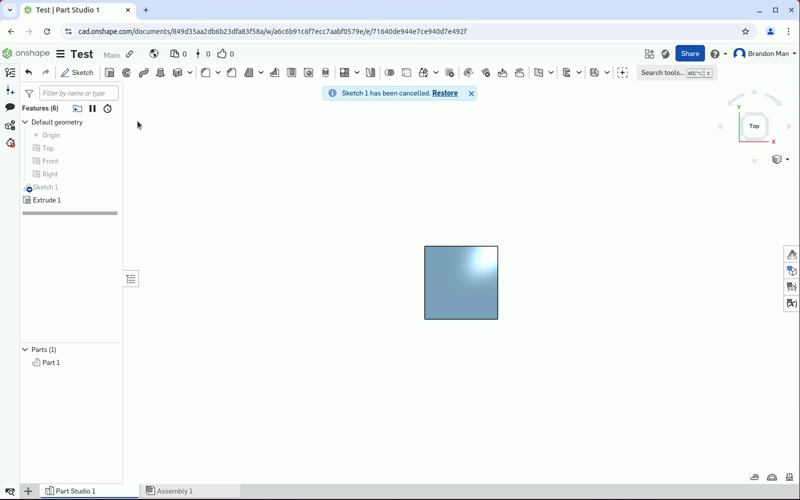
mouse_move(73, 189)
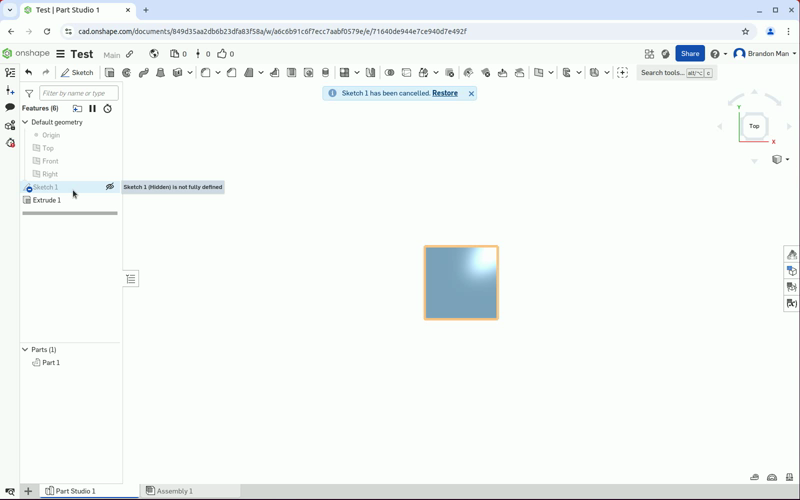
click(73, 189)
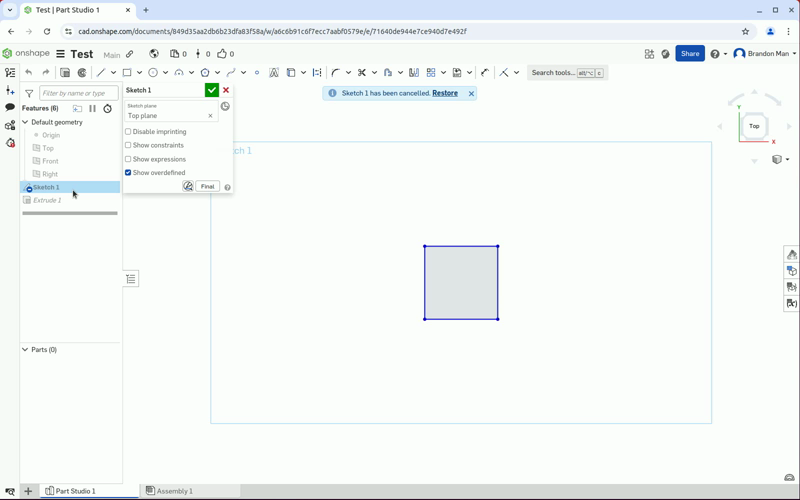
mouse_move(229, 92)
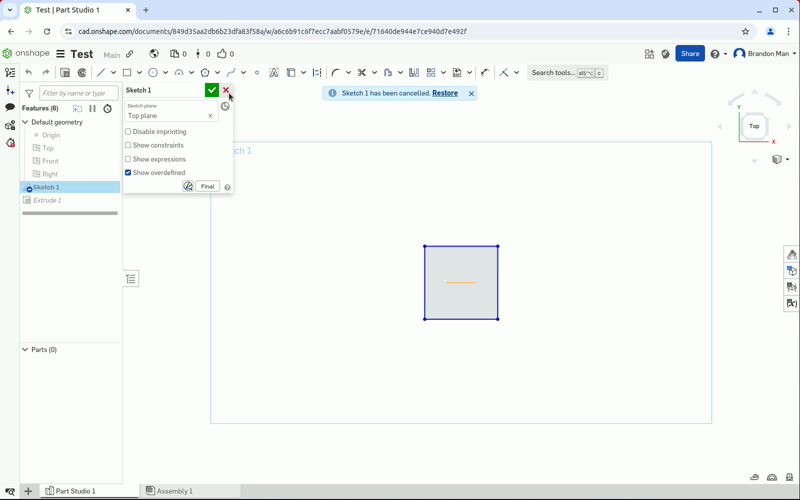
click(229, 92)
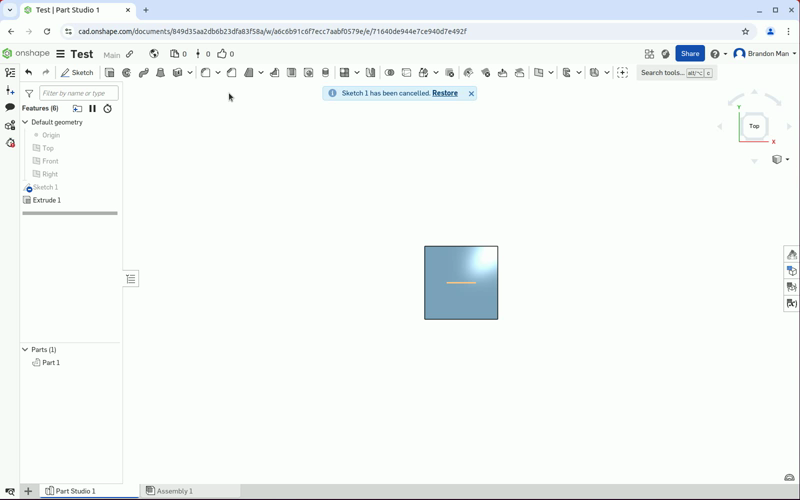
mouse_move(541, 75)
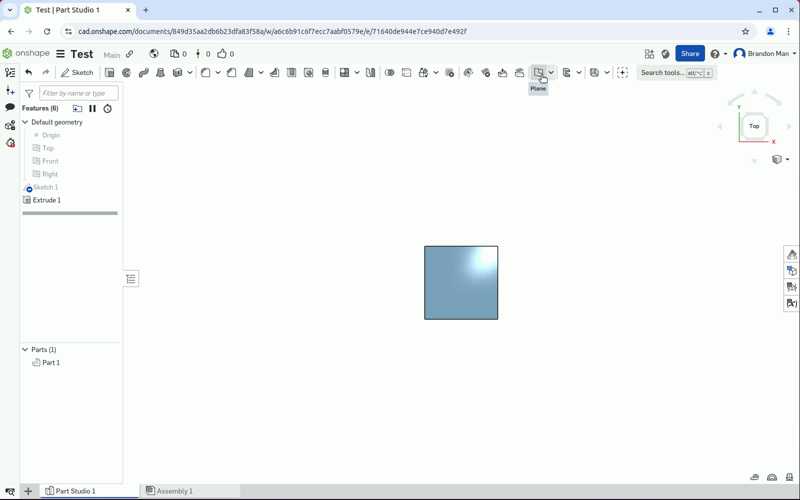
click(541, 75)
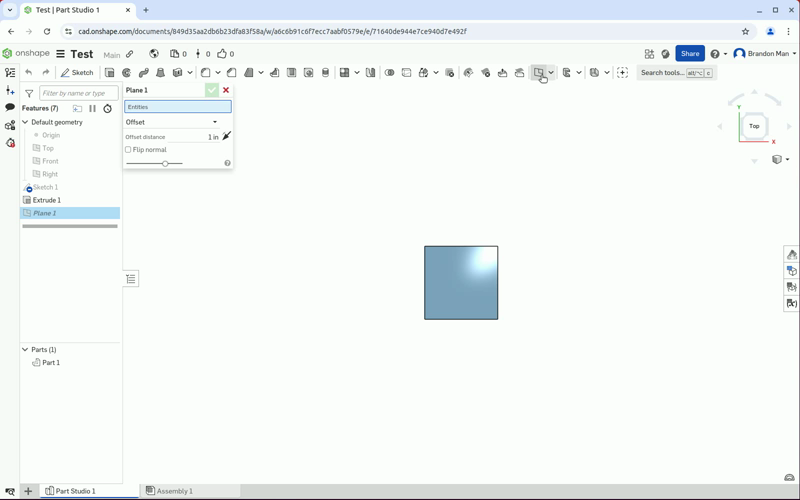
mouse_move(73, 150)
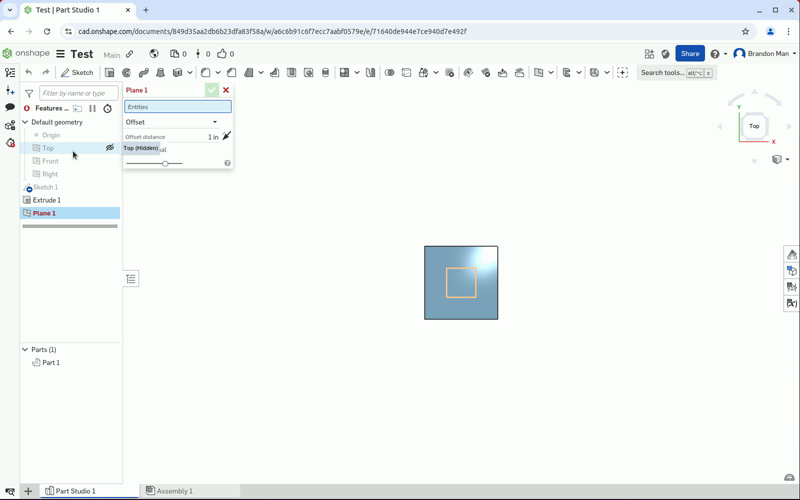
click(73, 150)
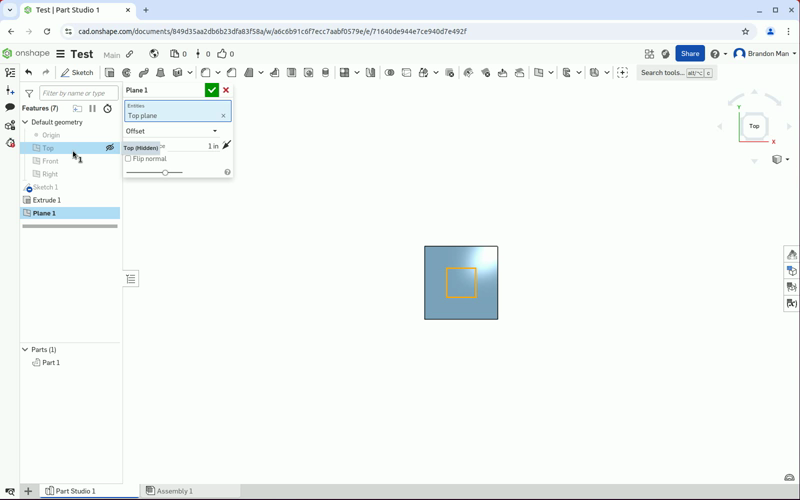
key(tab, 2)
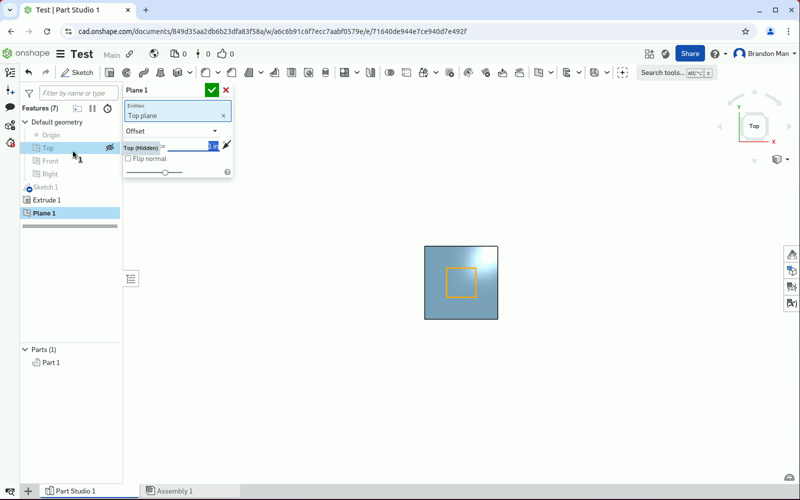
text(23.108)
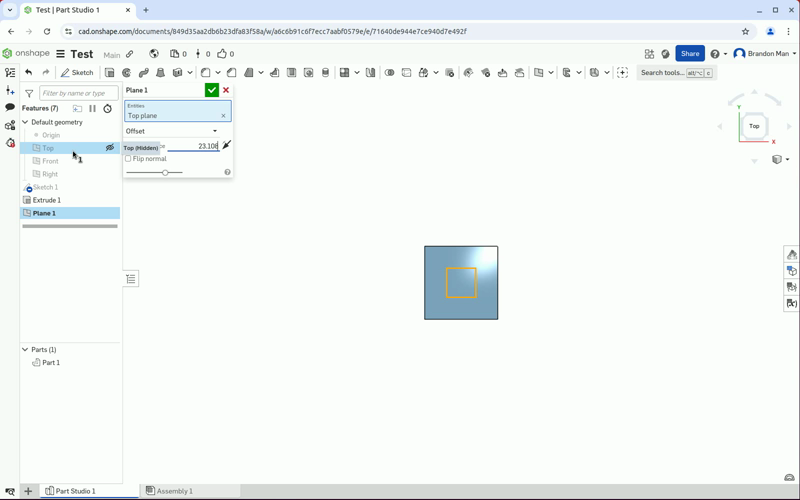
key(enter, 2)
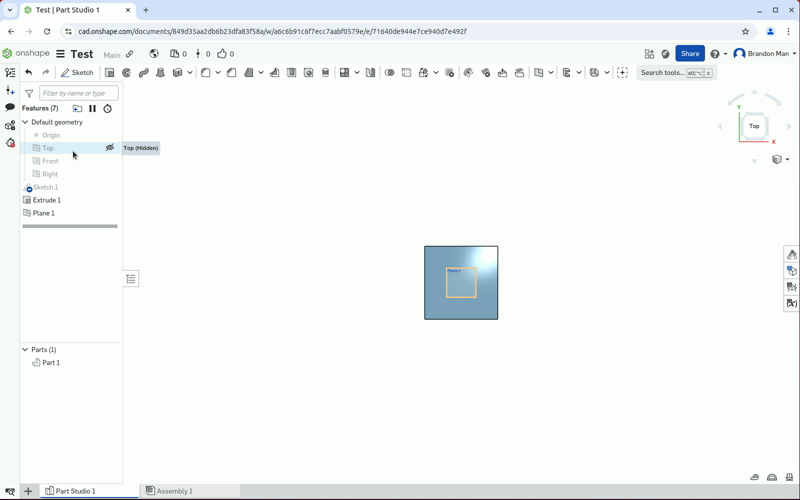
key(shift+s)
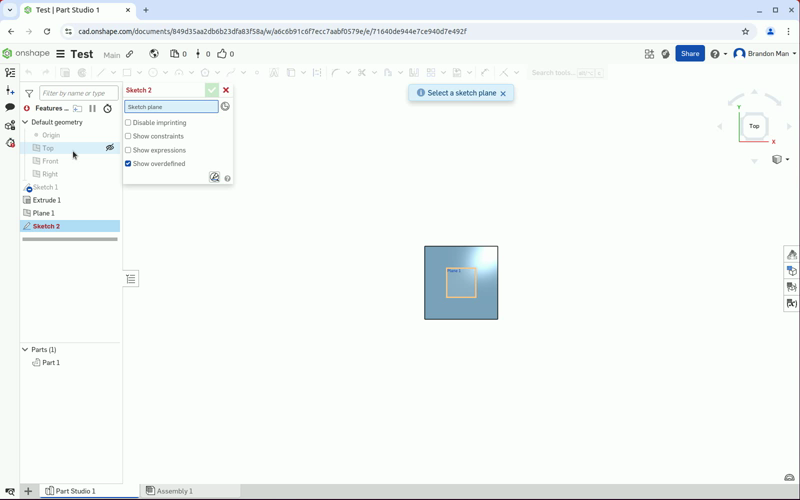
mouse_move(73, 215)
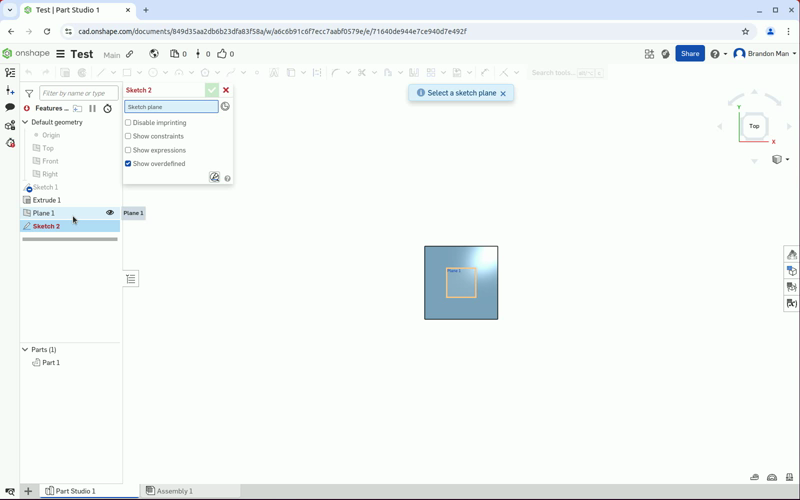
click(73, 215)
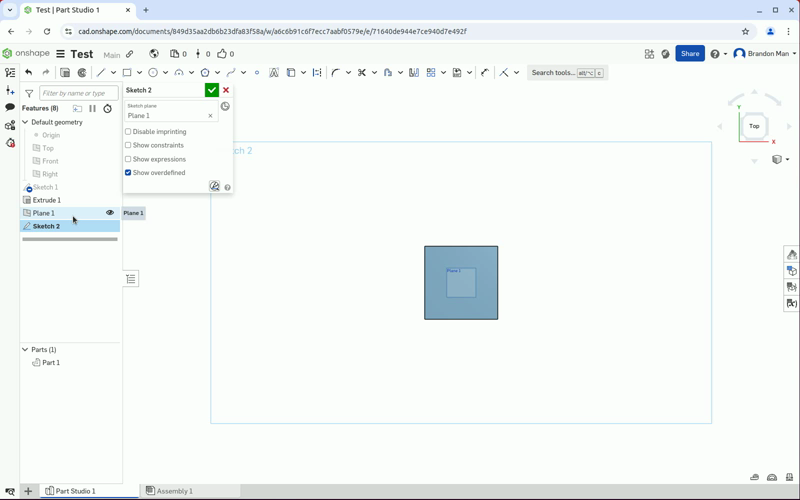
mouse_move(73, 352)
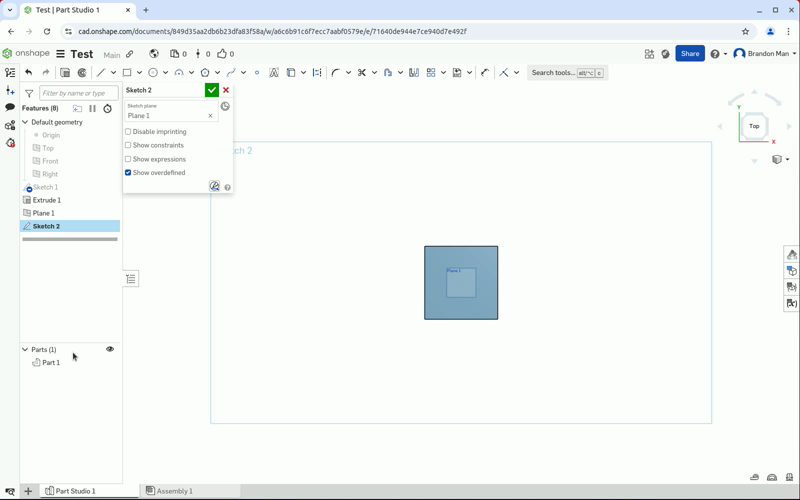
key(y)
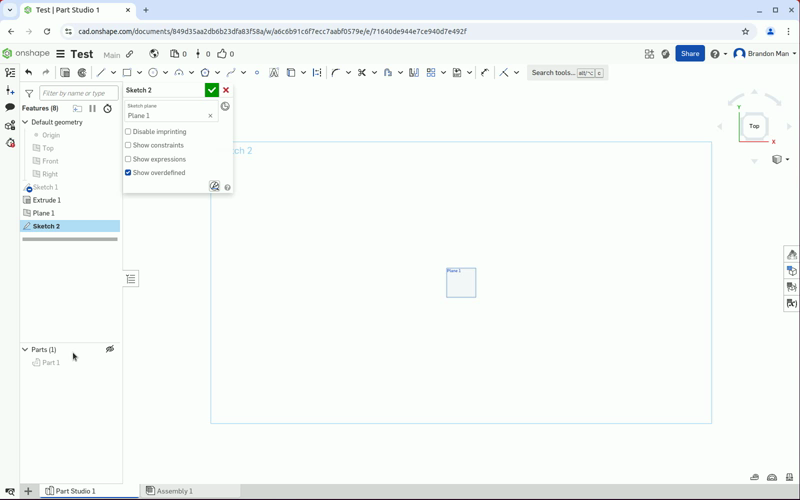
key(l)
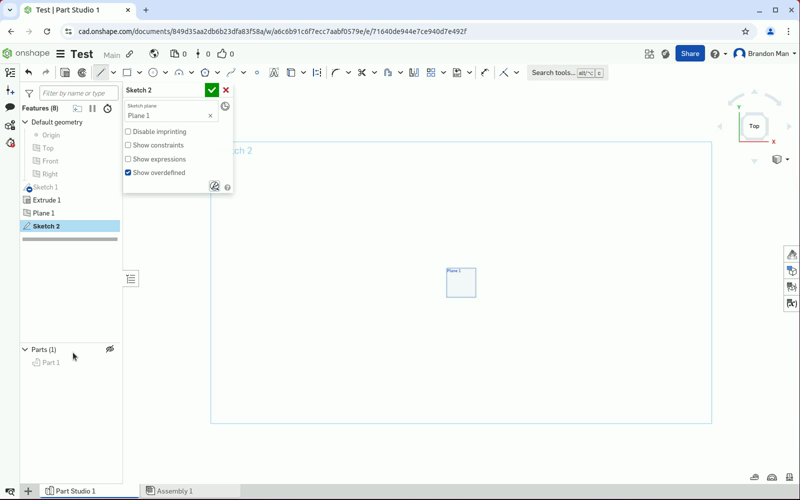
key_down(shift)
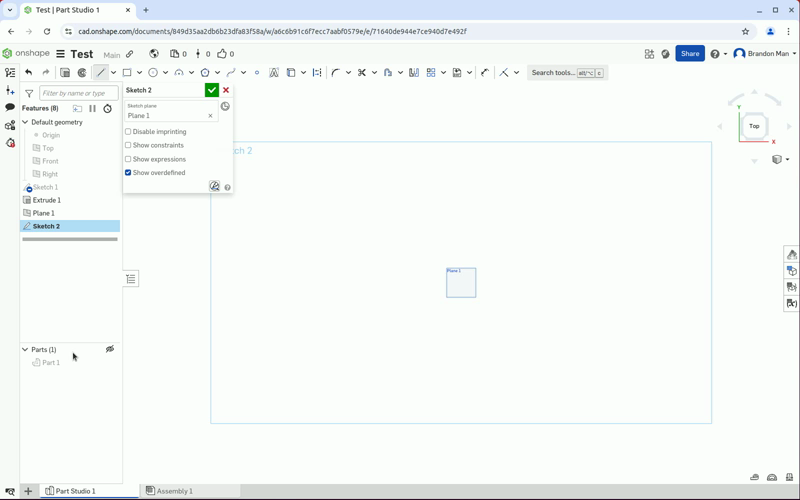
mouse_move(429, 280)
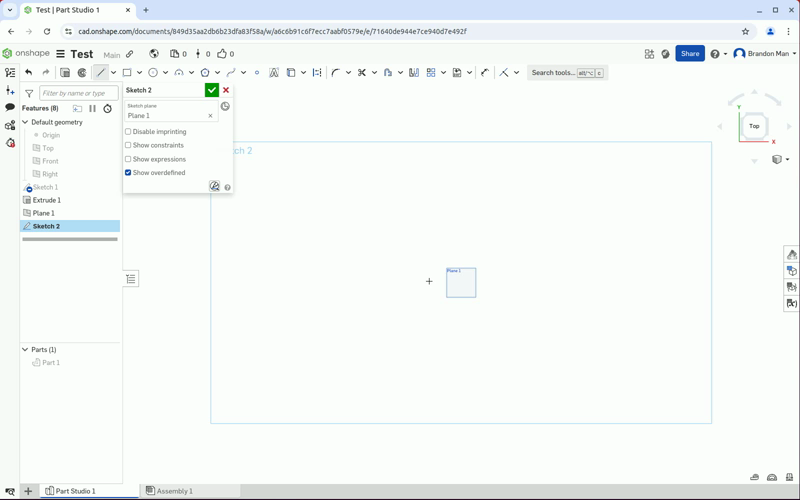
click(429, 280)
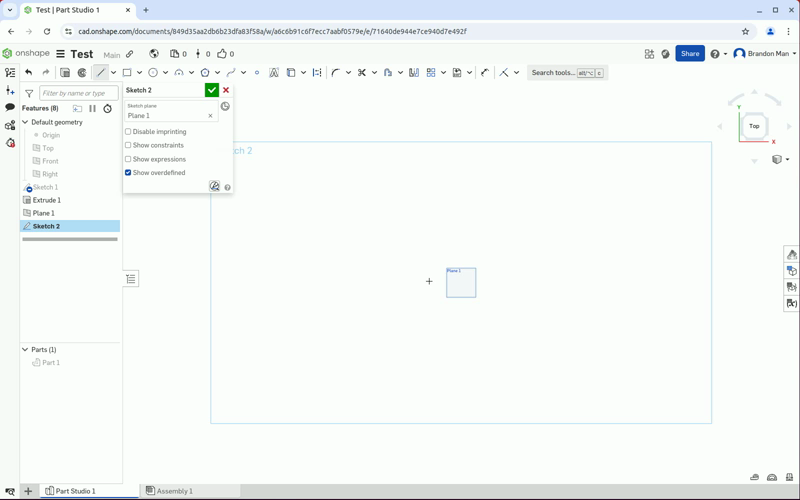
key_up(shift)
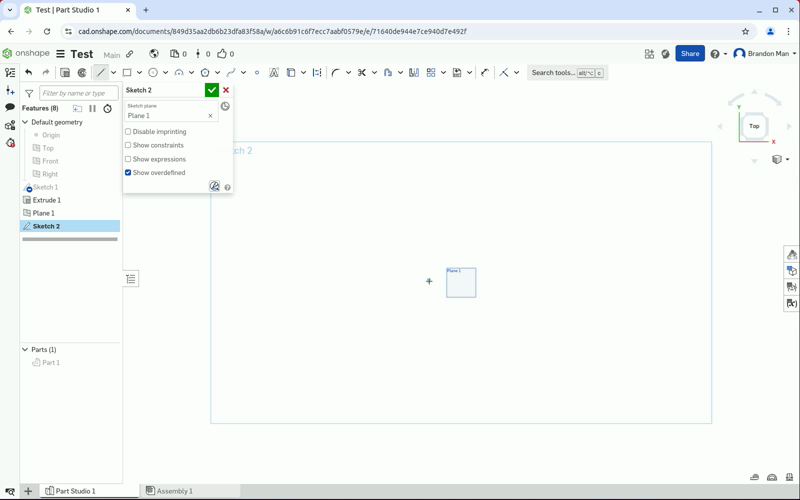
key_down(shift)
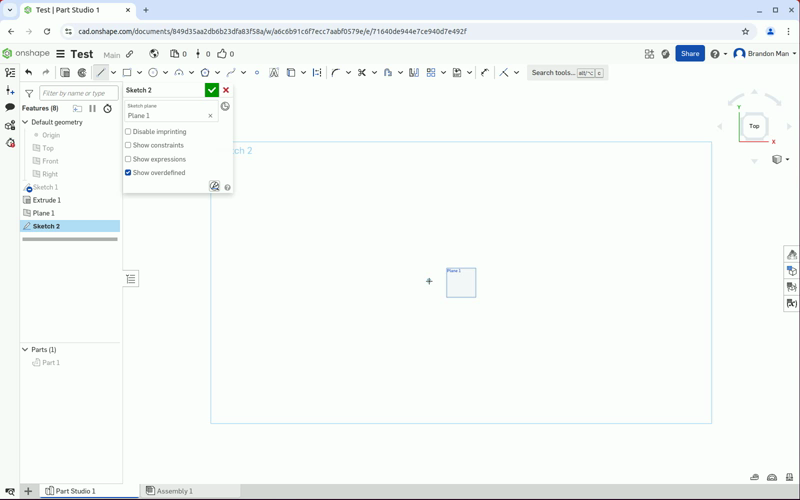
mouse_move(459, 280)
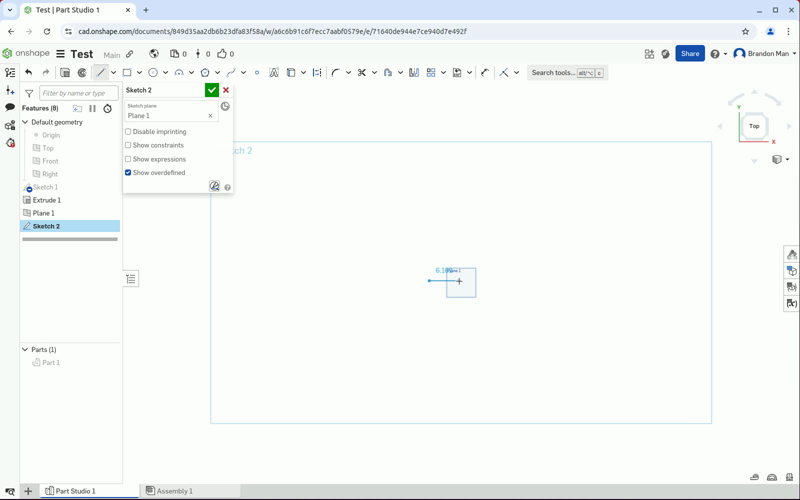
mouse_move(460, 280)
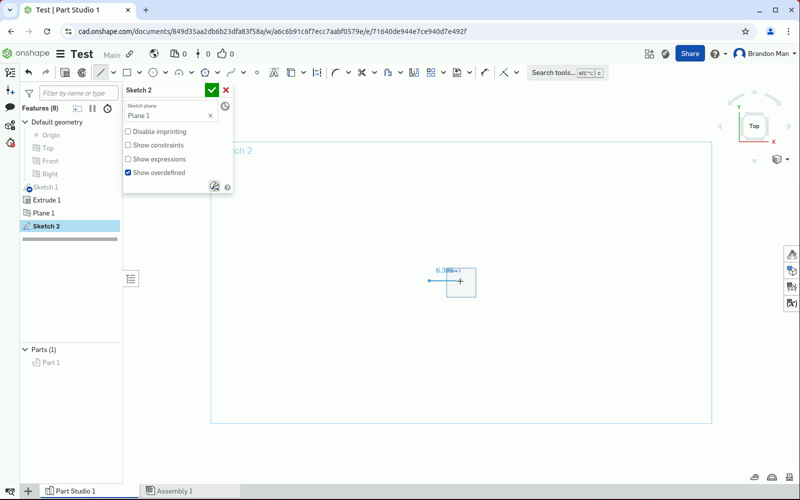
click(460, 280)
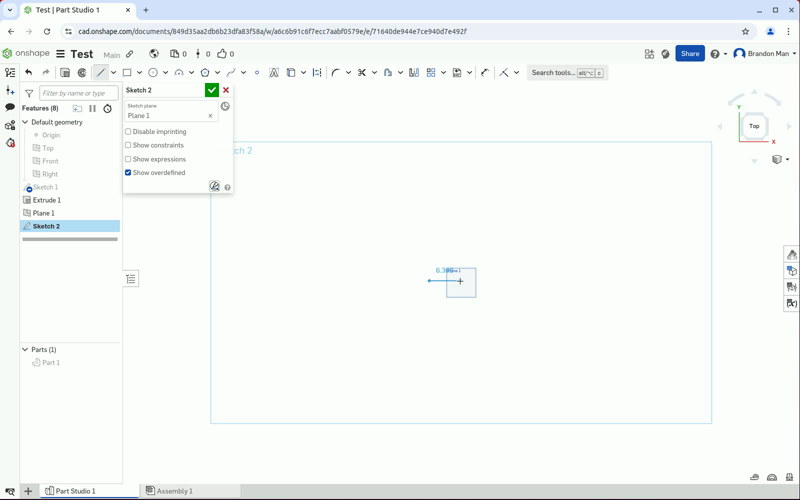
key_up(shift)
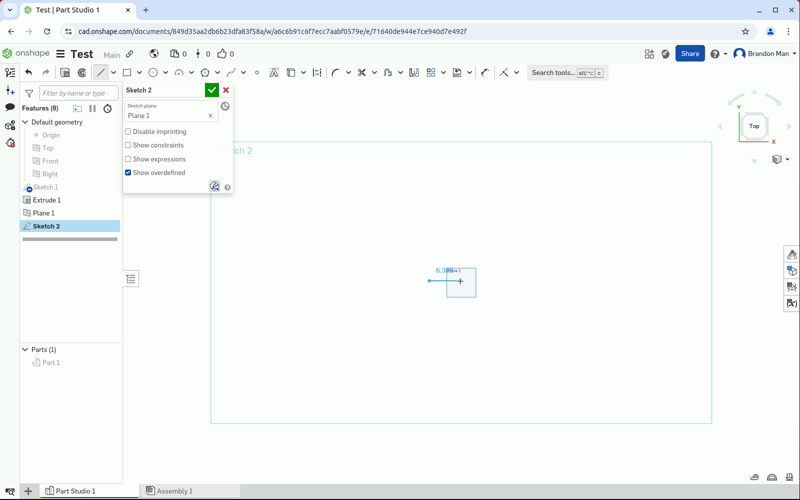
key_down(shift)
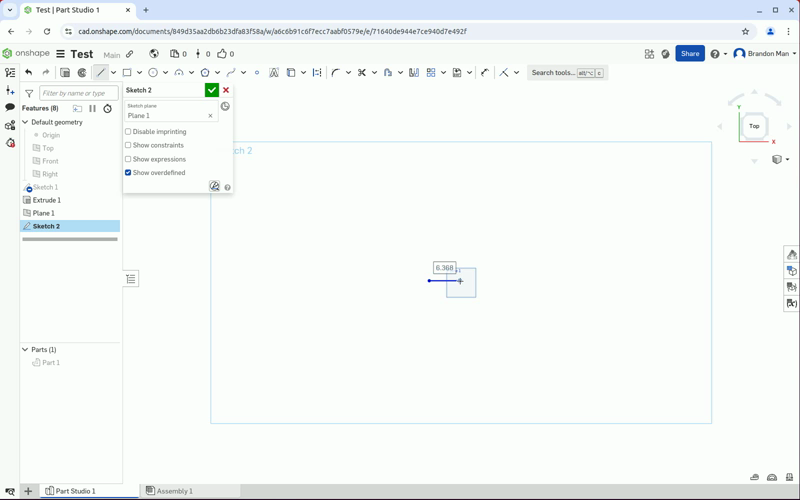
mouse_move(490, 280)
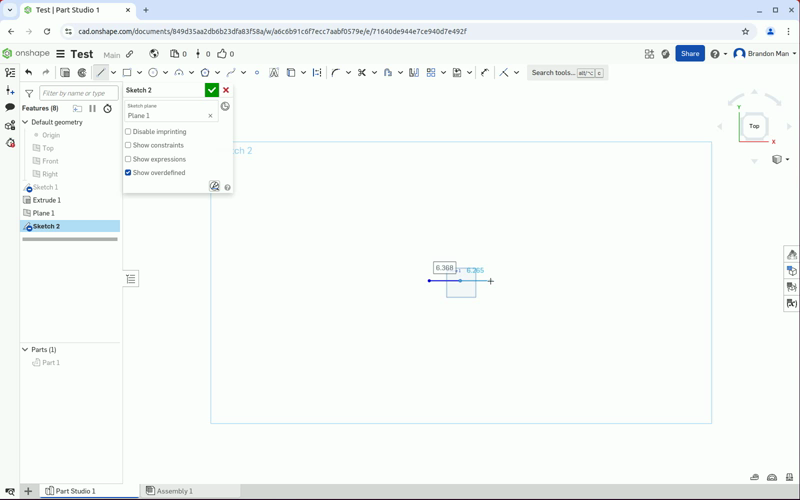
mouse_move(460, 249)
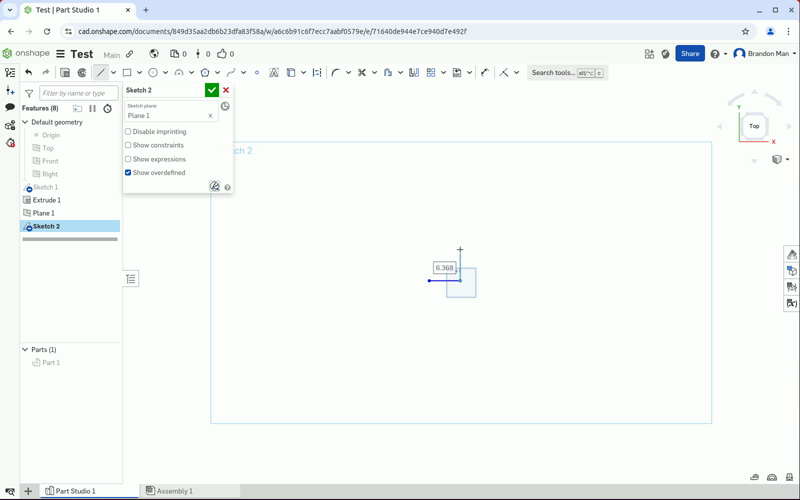
click(460, 249)
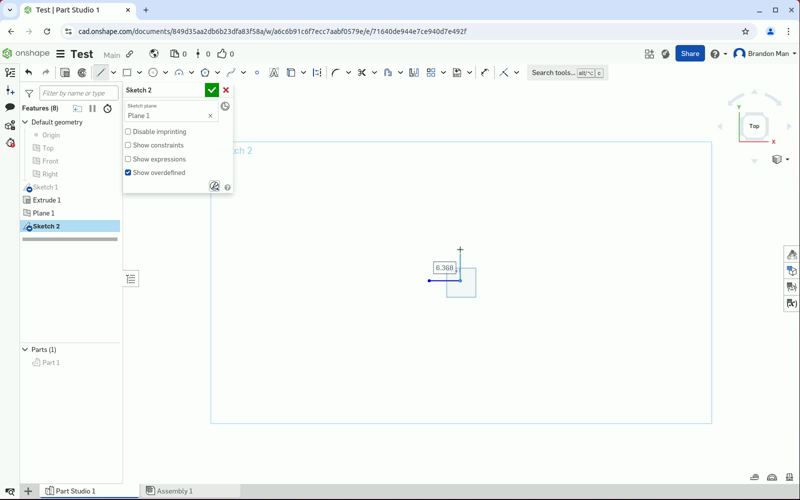
key_up(shift)
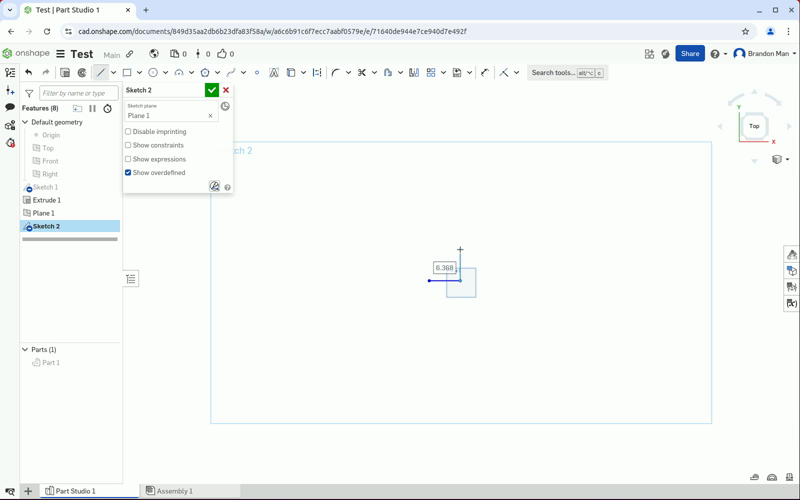
key_down(shift)
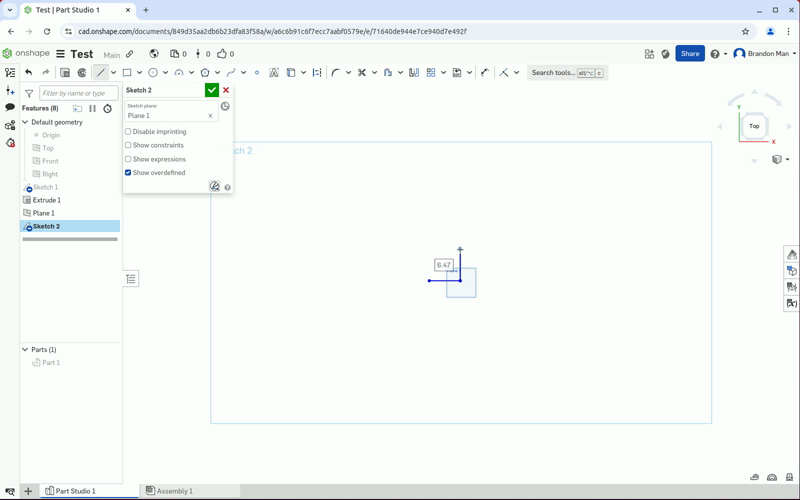
mouse_move(490, 249)
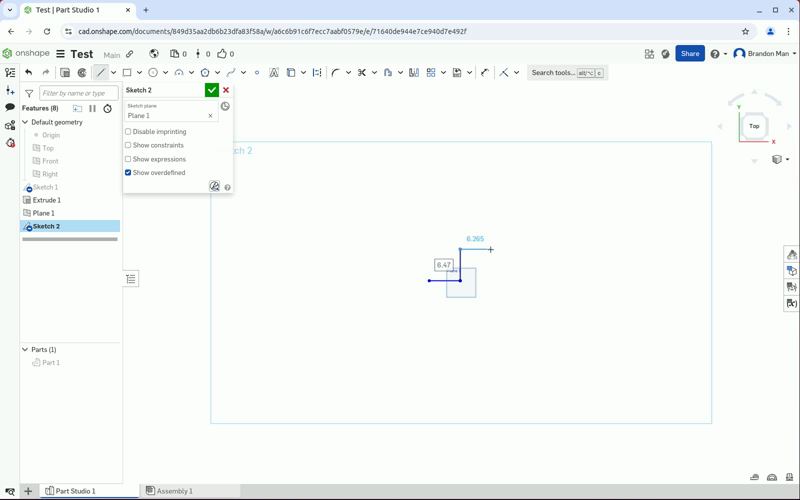
mouse_move(429, 249)
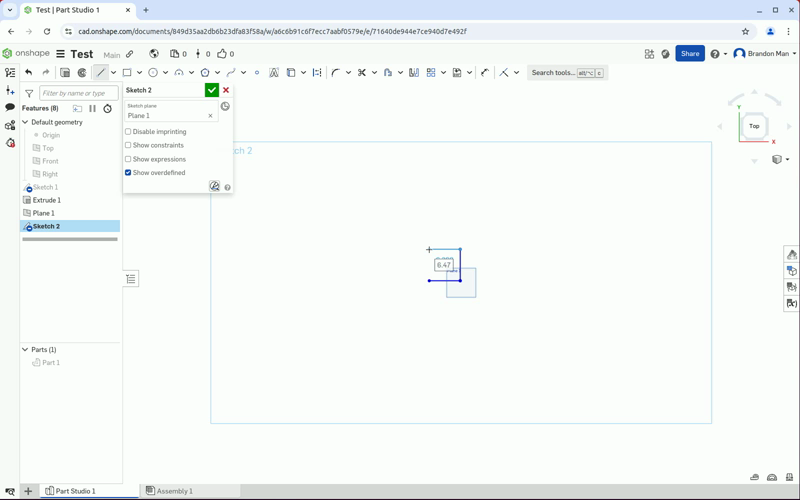
click(429, 249)
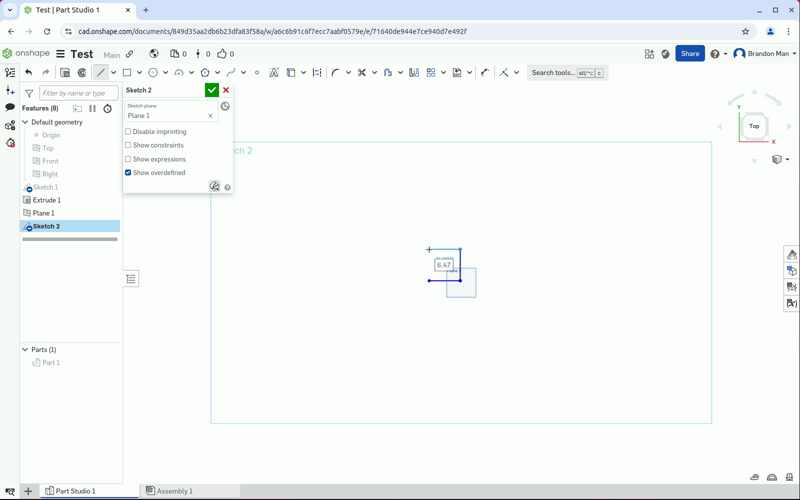
key_up(shift)
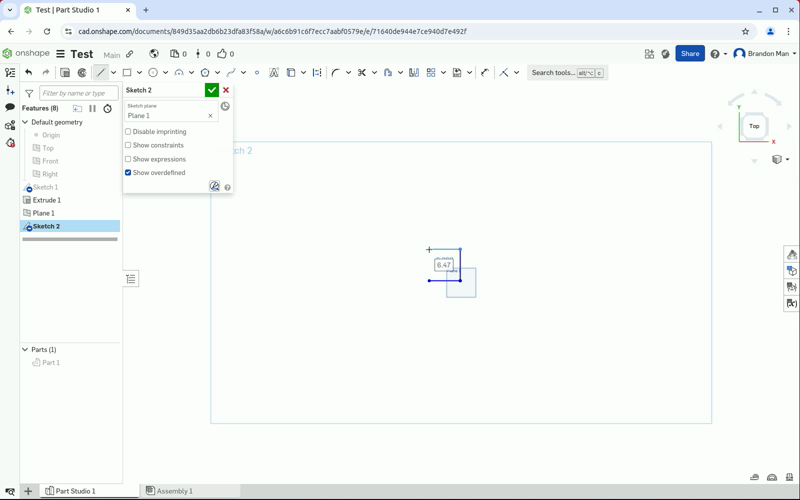
mouse_move(459, 249)
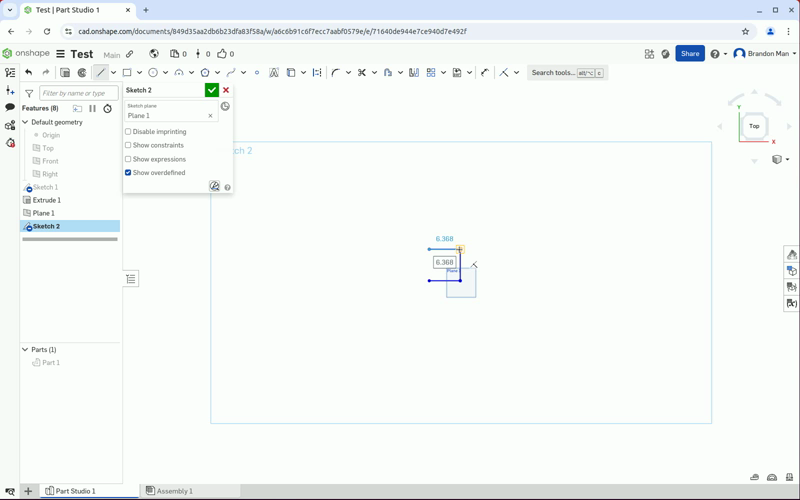
key_down(shift)
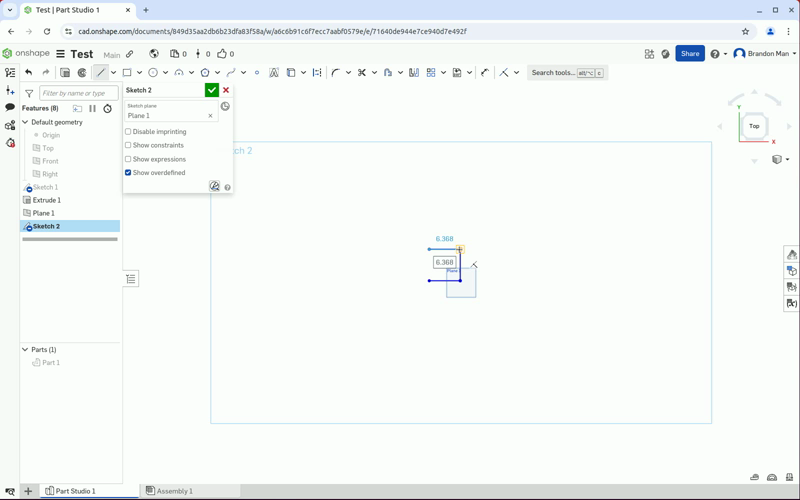
mouse_move(429, 280)
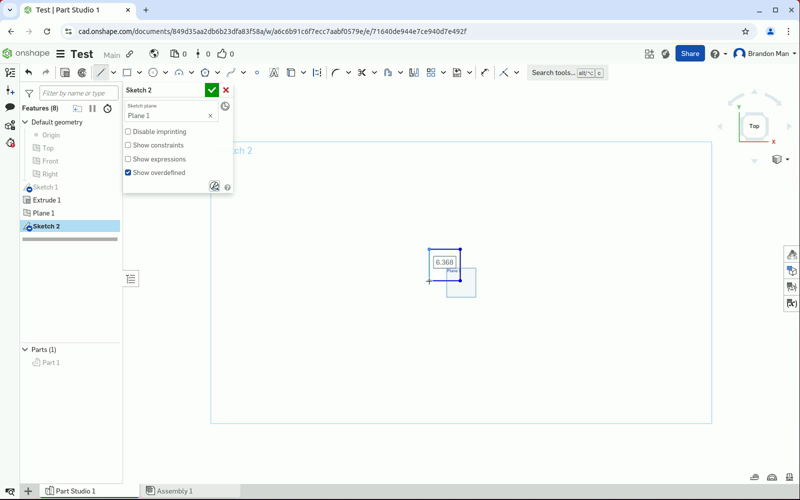
key_up(shift)
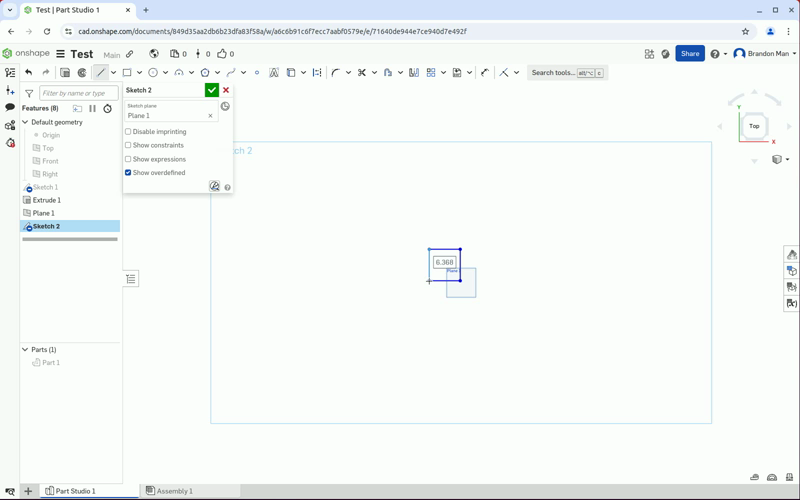
click(429, 280)
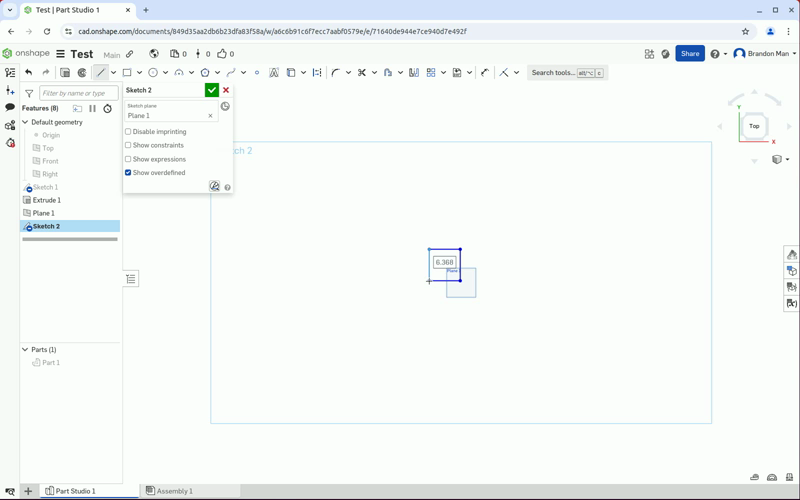
key(esc)
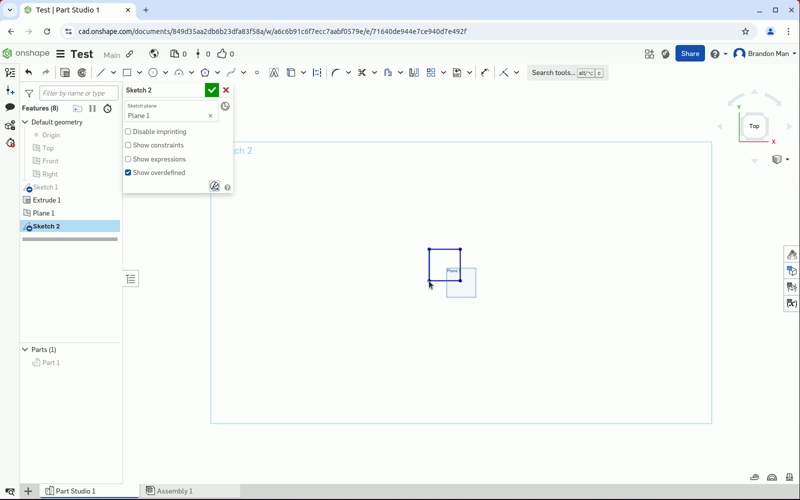
mouse_move(436, 258)
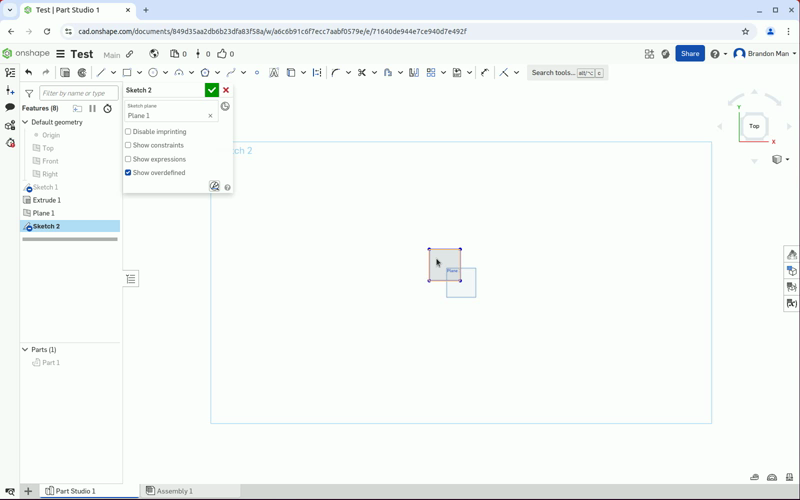
scroll(6)
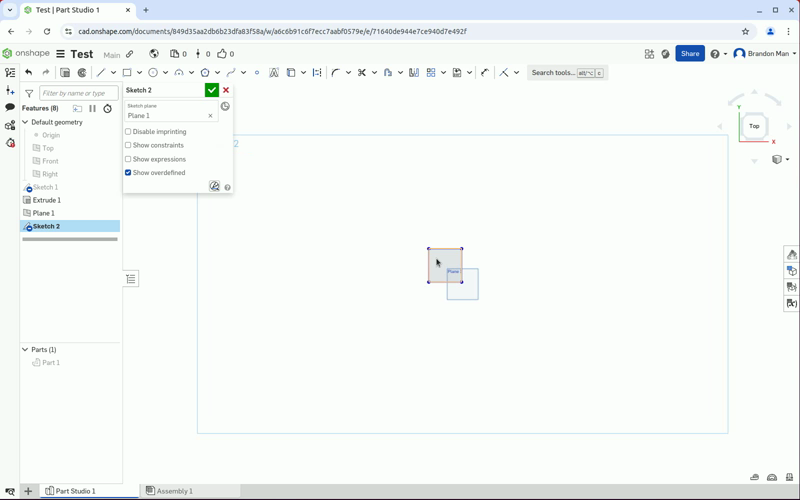
scroll(6)
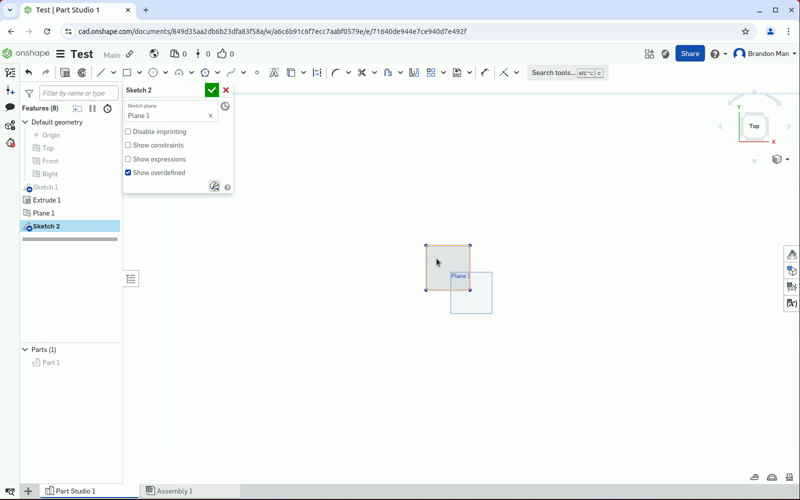
scroll(6)
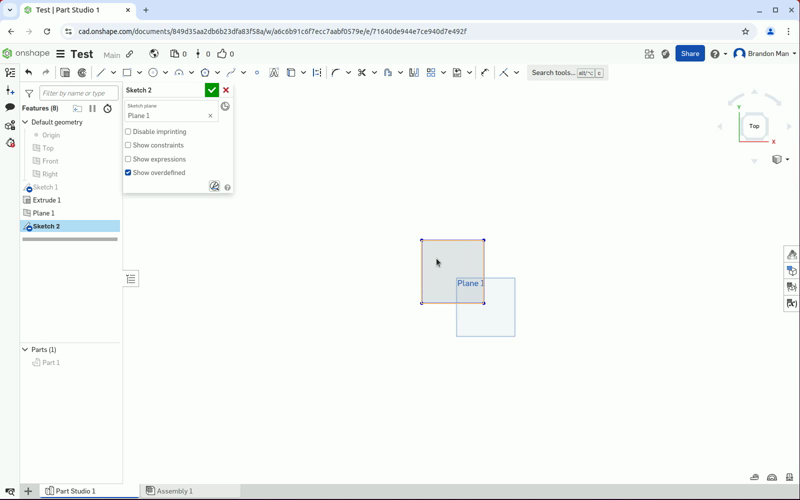
scroll(6)
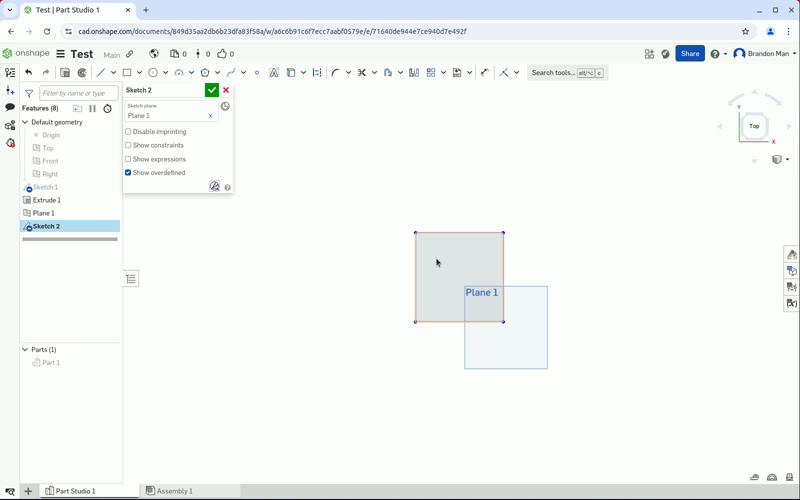
scroll(6)
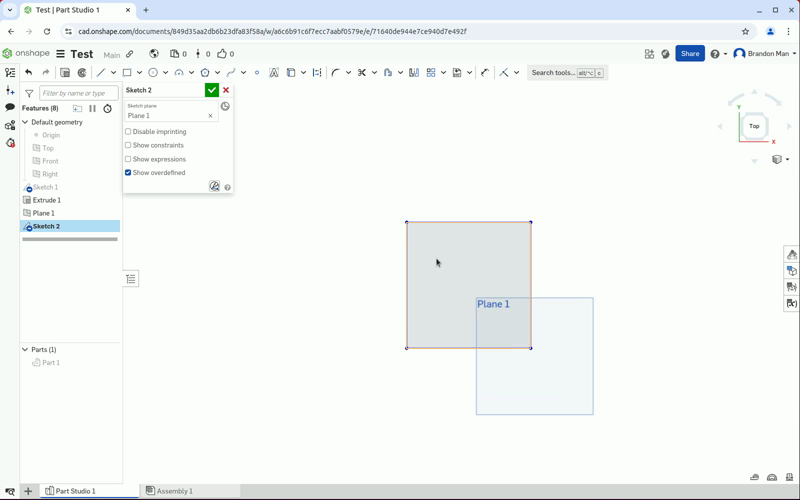
scroll(6)
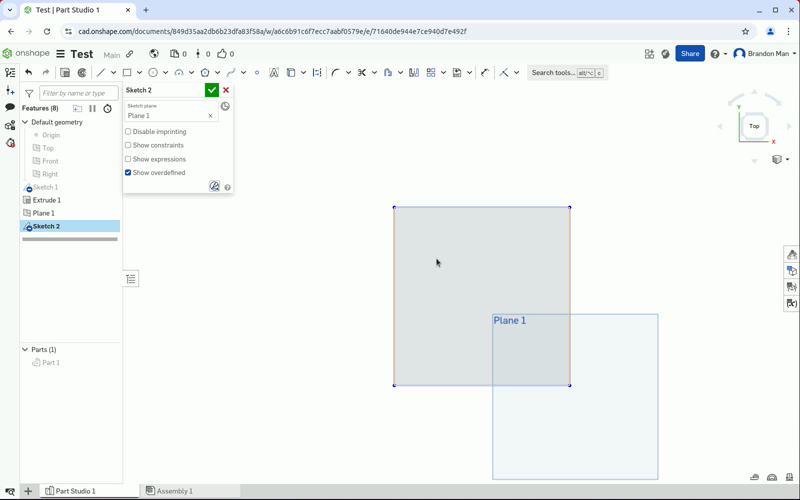
scroll(6)
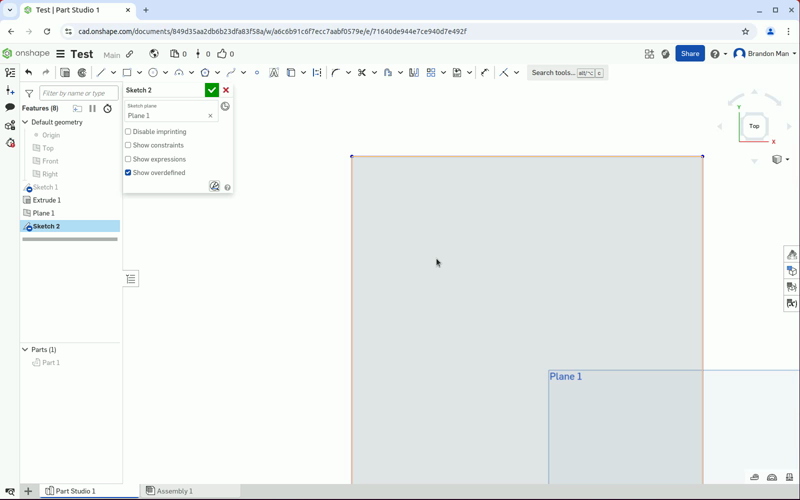
click(436, 258)
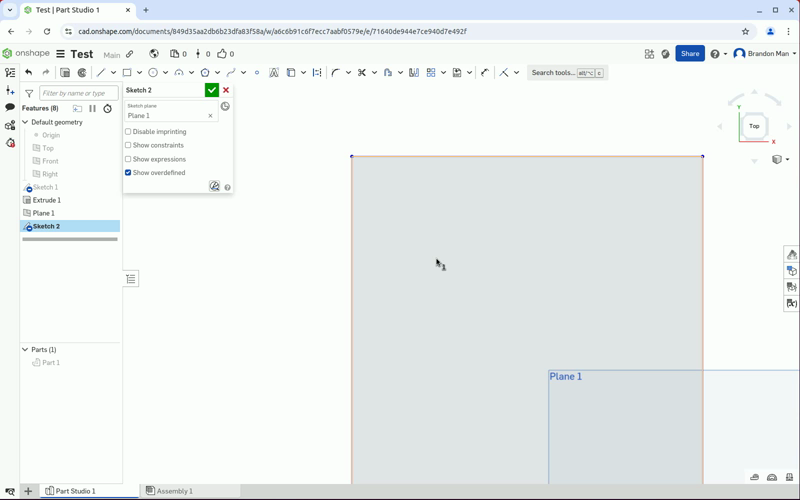
scroll(-6)
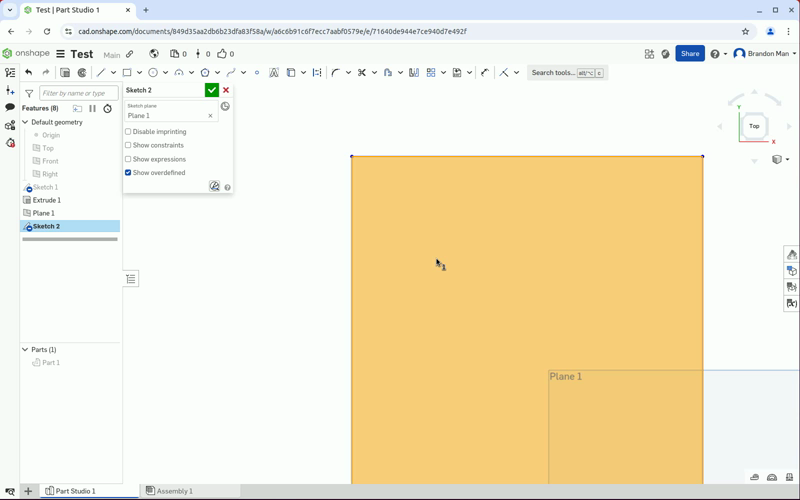
scroll(-6)
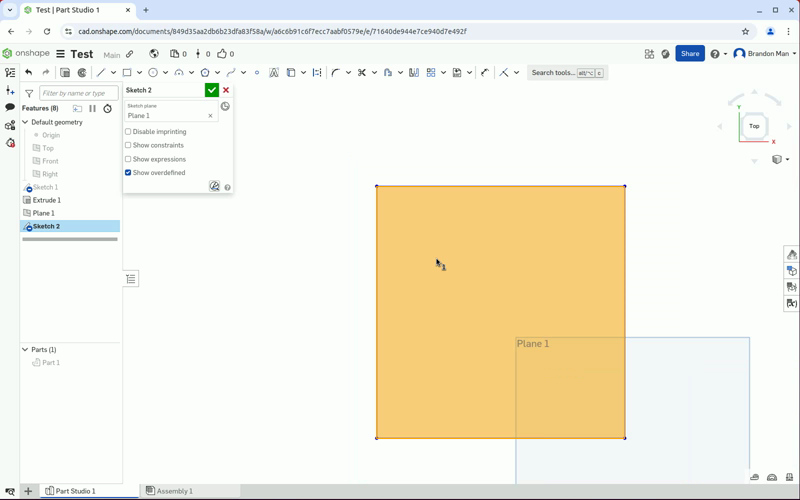
scroll(-6)
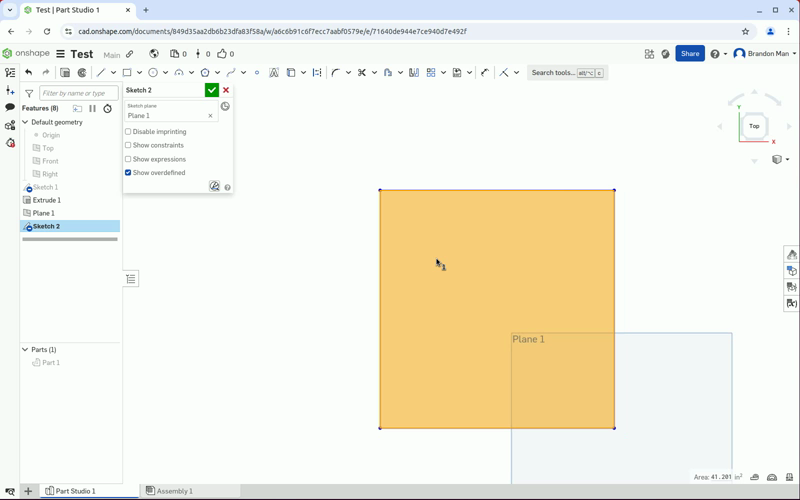
scroll(-6)
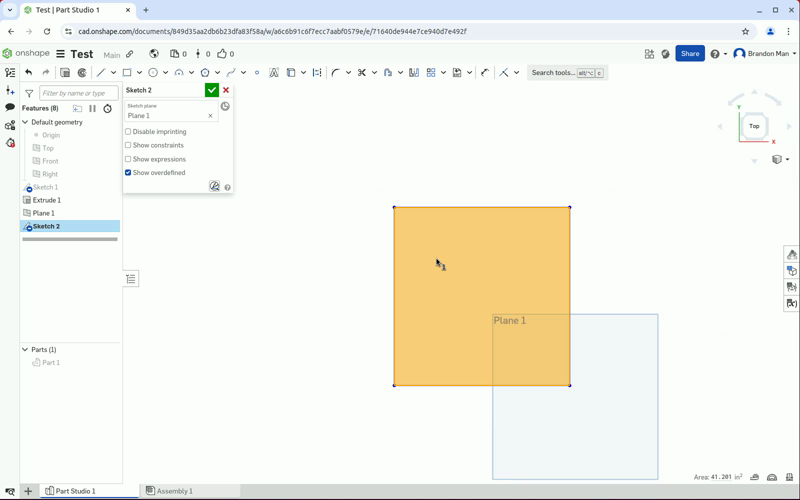
scroll(-6)
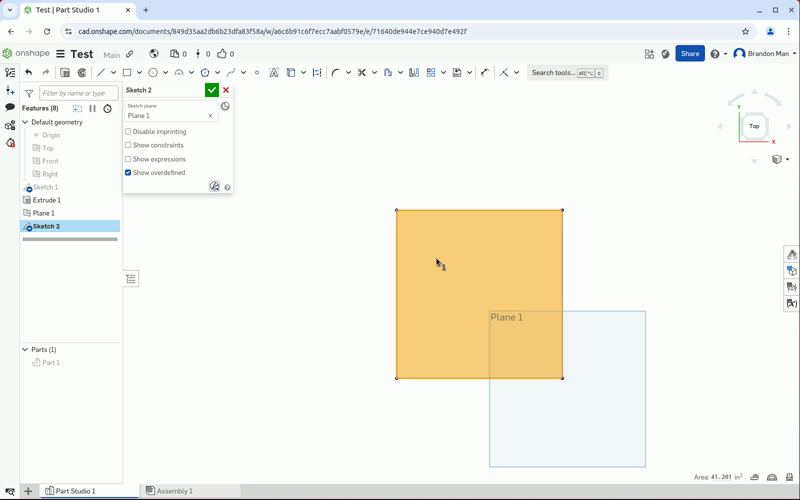
scroll(-6)
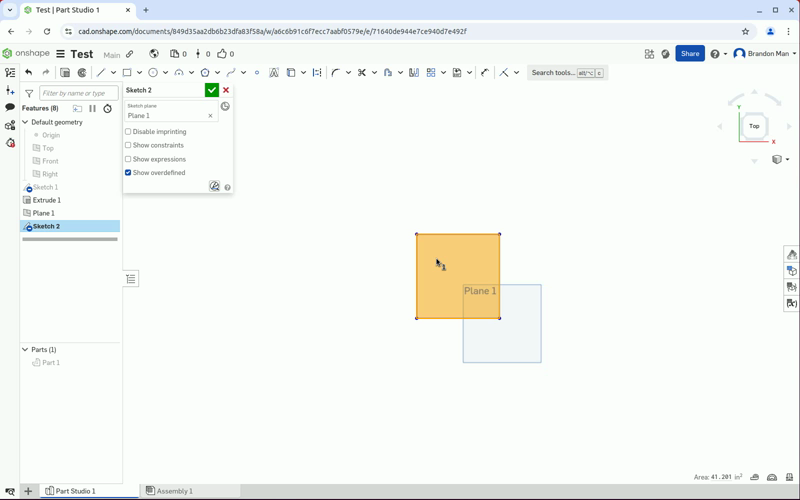
scroll(-6)
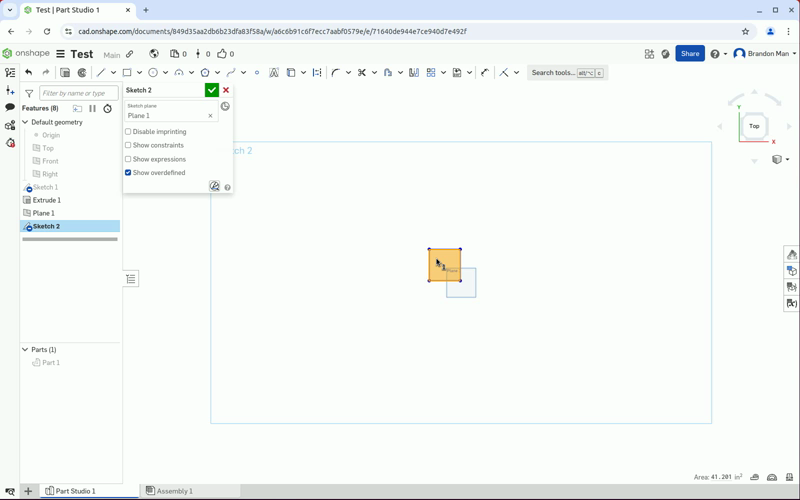
mouse_move(73, 352)
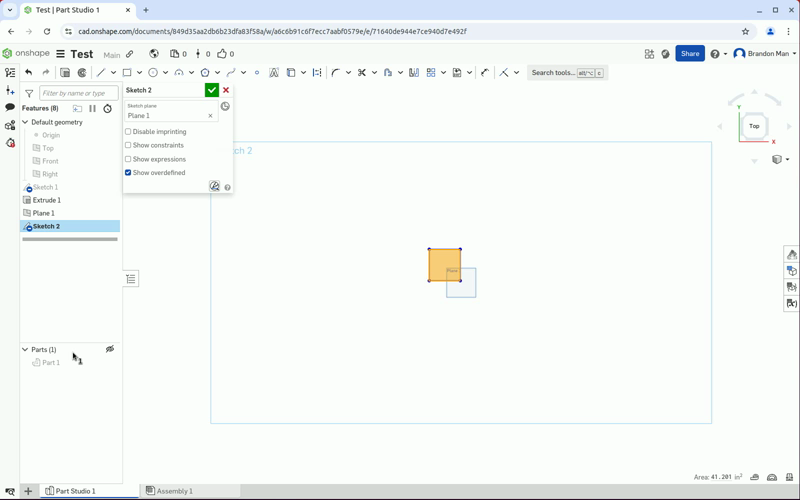
key(shift+y)
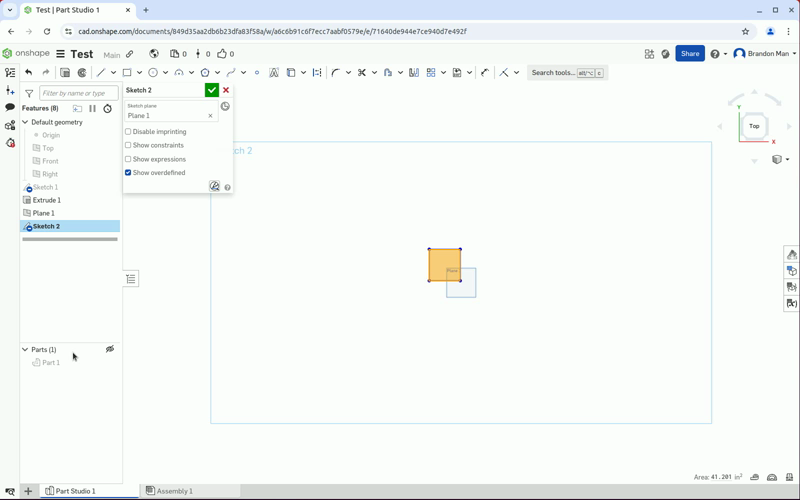
key(shift+e)
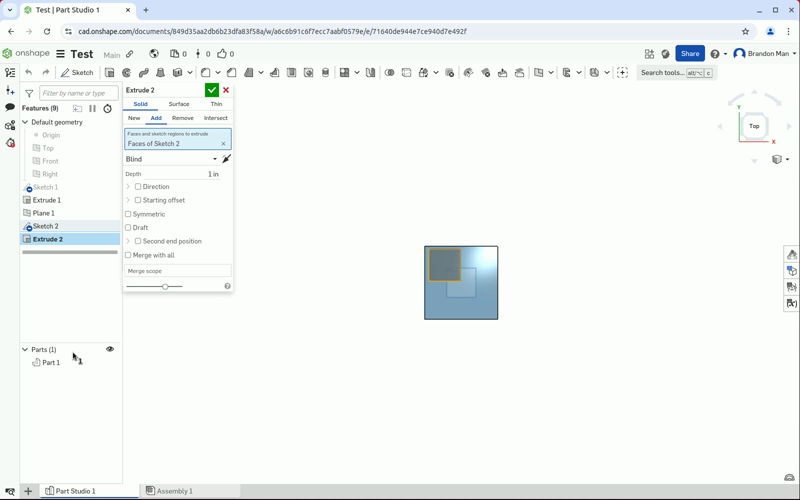
mouse_move(143, 106)
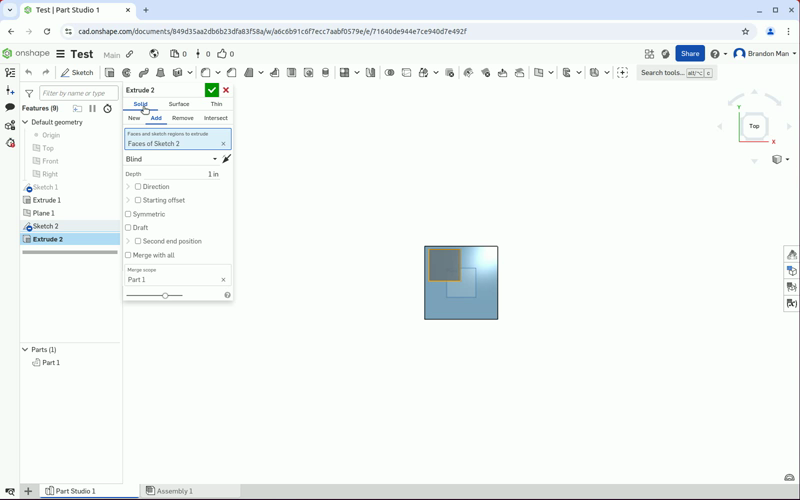
click(143, 106)
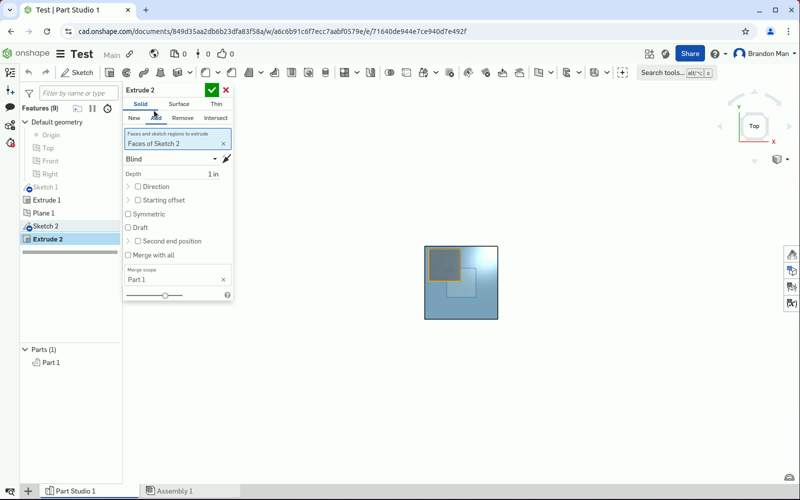
mouse_move(186, 120)
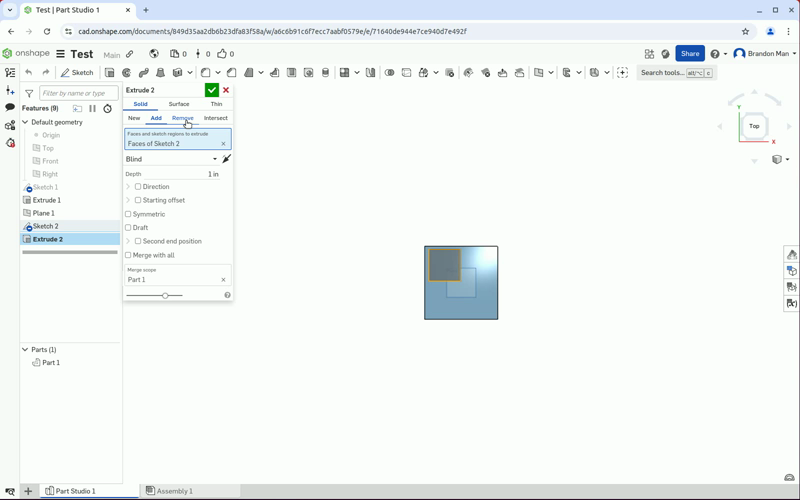
click(186, 120)
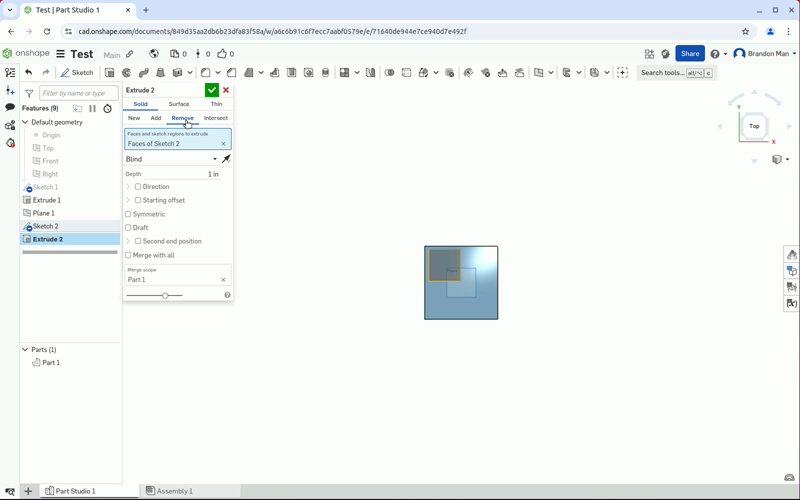
key(tab, 4)
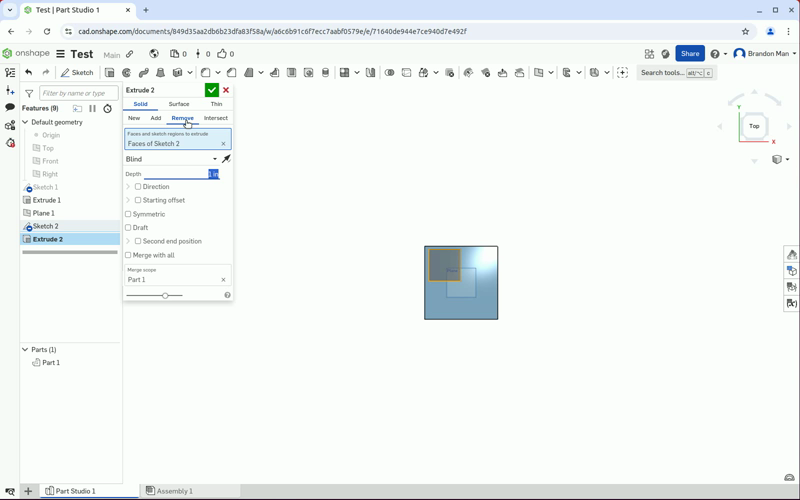
text(22.386)
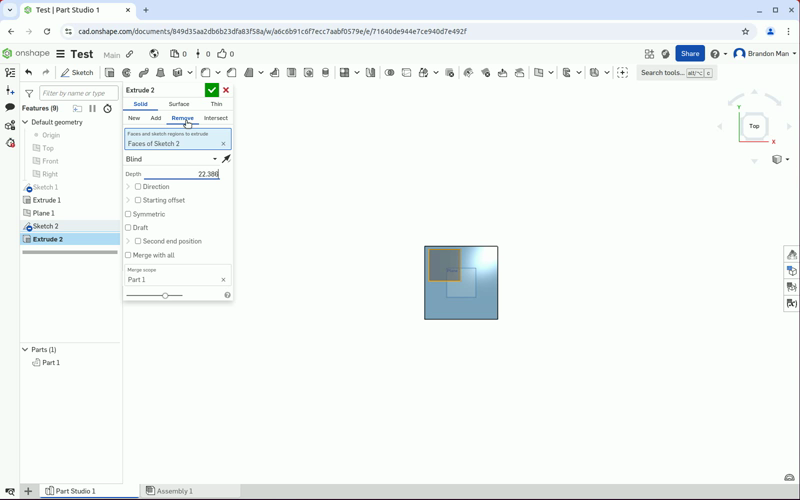
key(tab, 6)
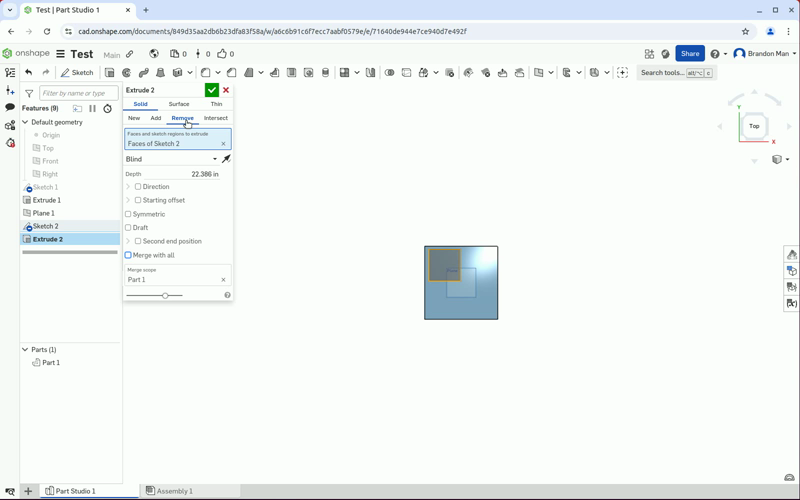
key(space)
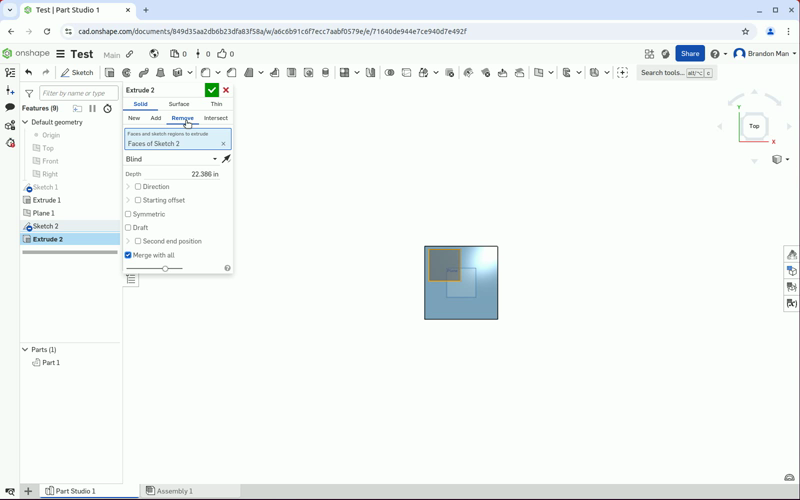
key(enter)
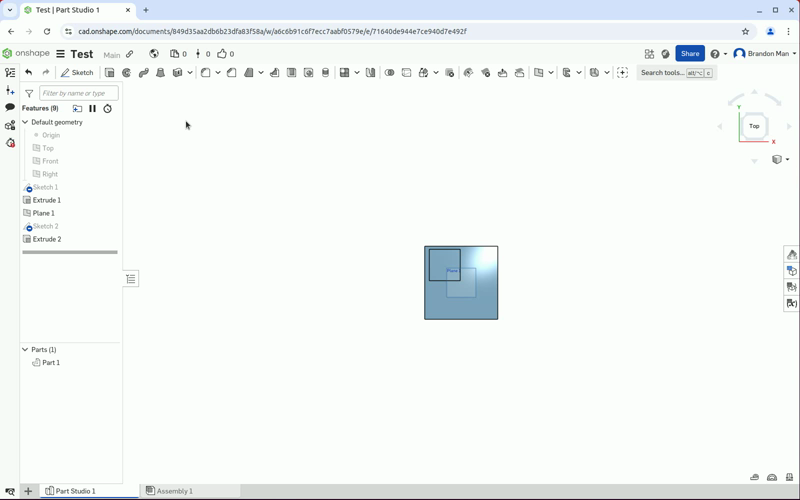
key(shift+h)
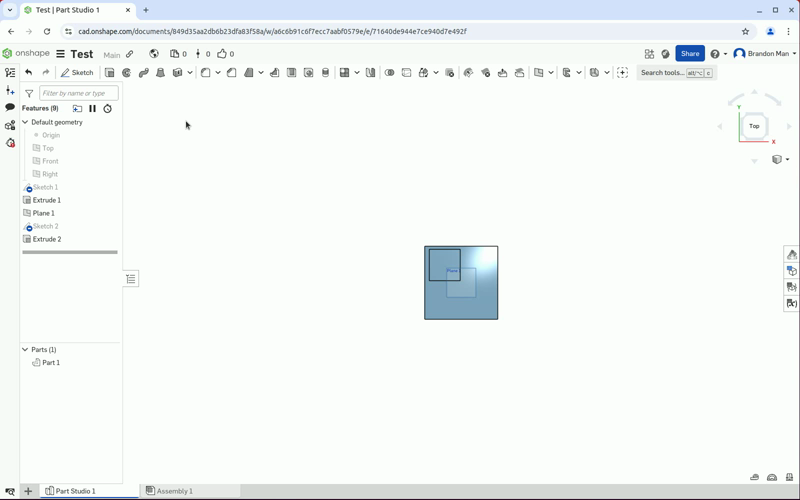
key(shift+h)
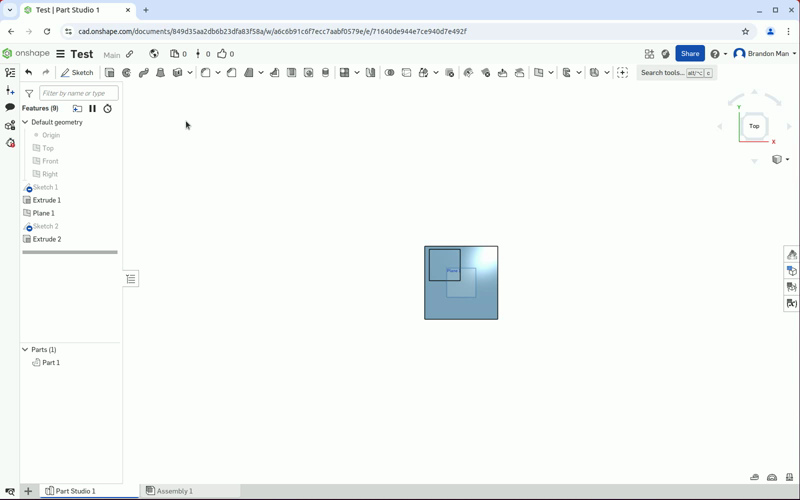
mouse_move(73, 189)
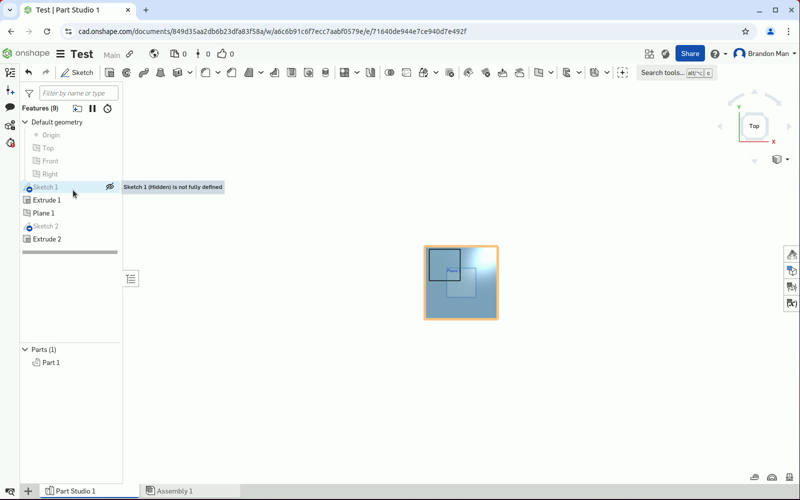
click(73, 189)
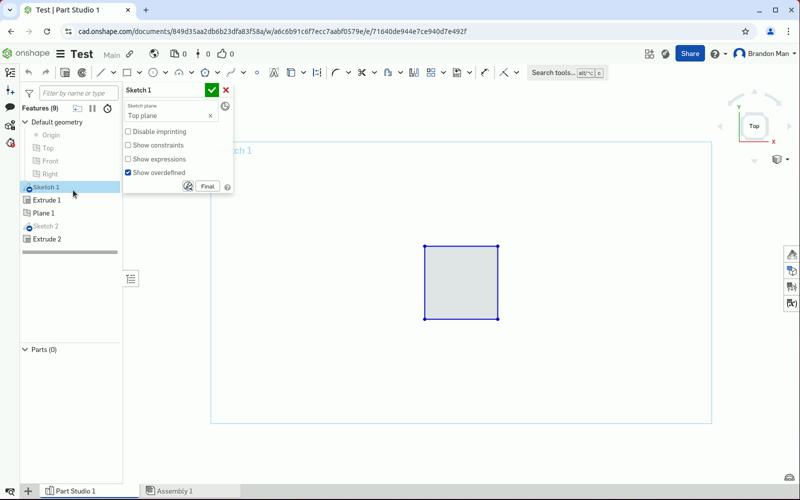
mouse_move(229, 92)
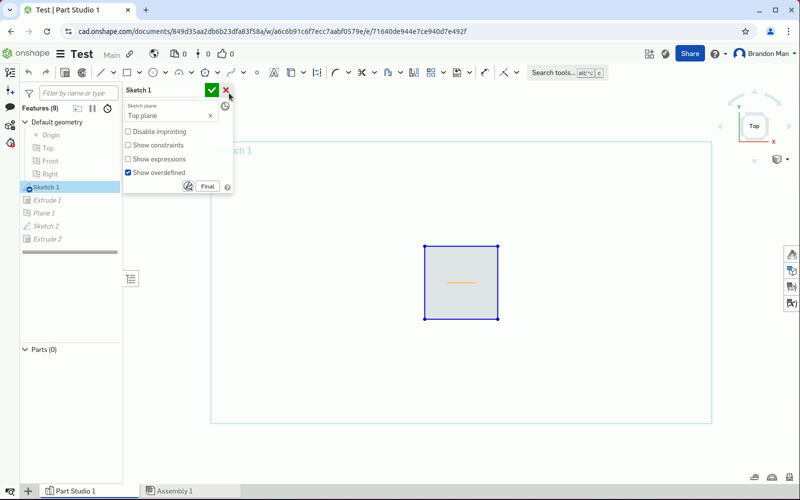
click(229, 92)
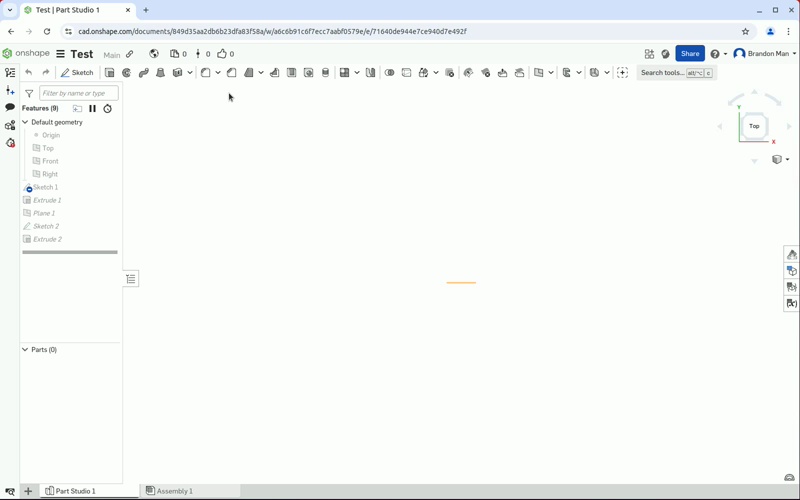
key(shift+s)
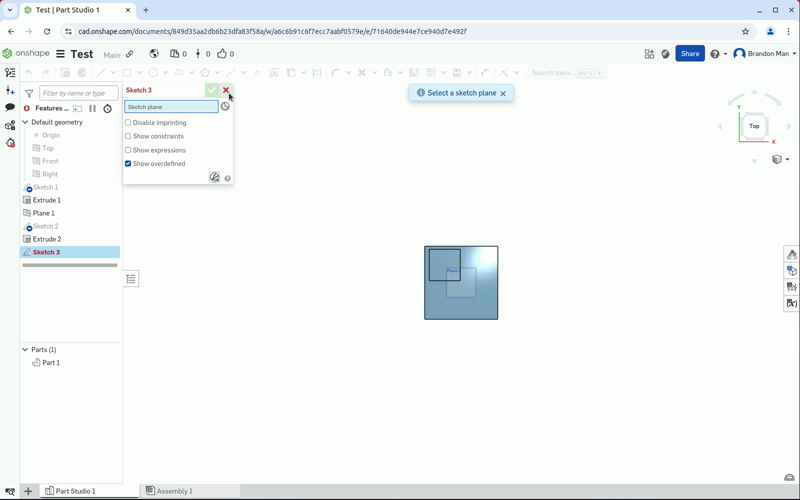
mouse_move(73, 215)
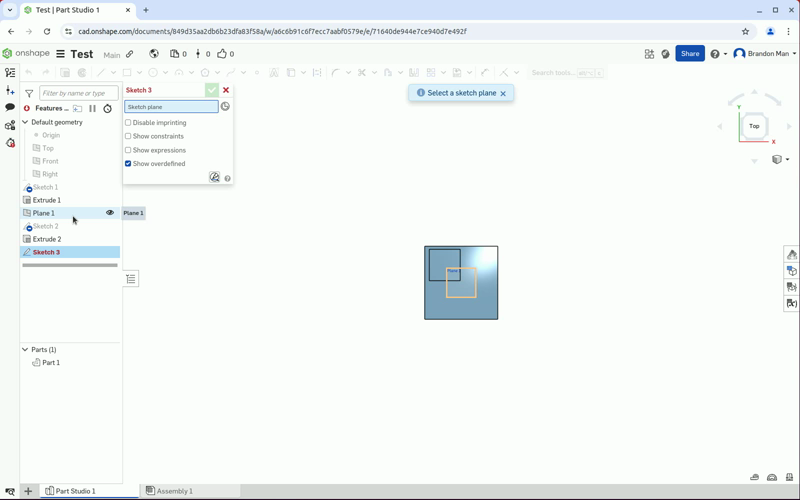
click(73, 215)
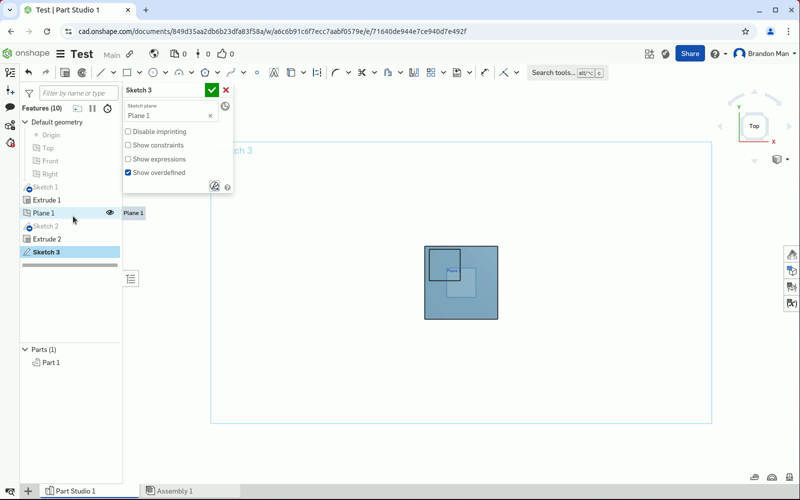
mouse_move(73, 352)
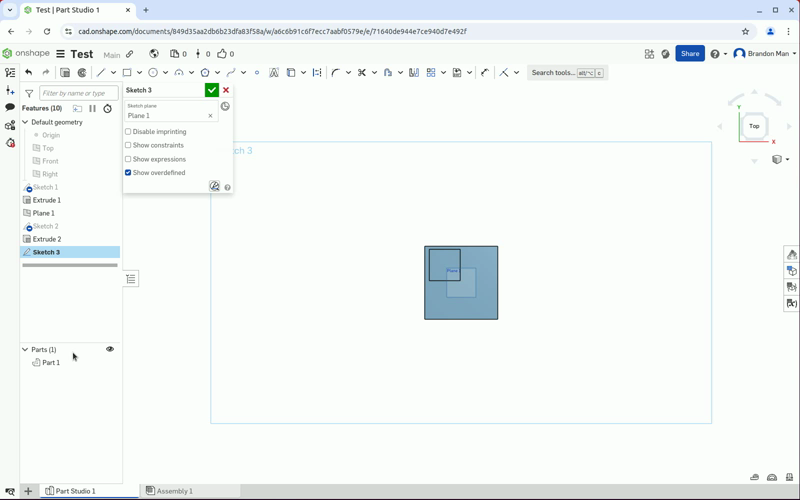
key(y)
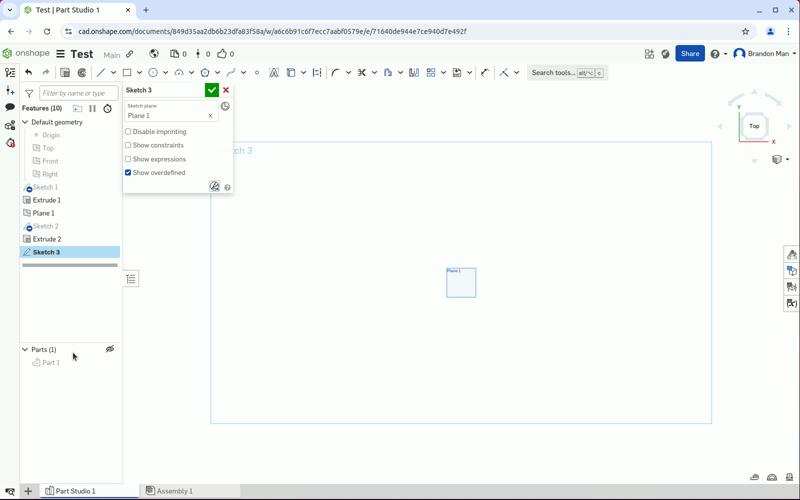
key(l)
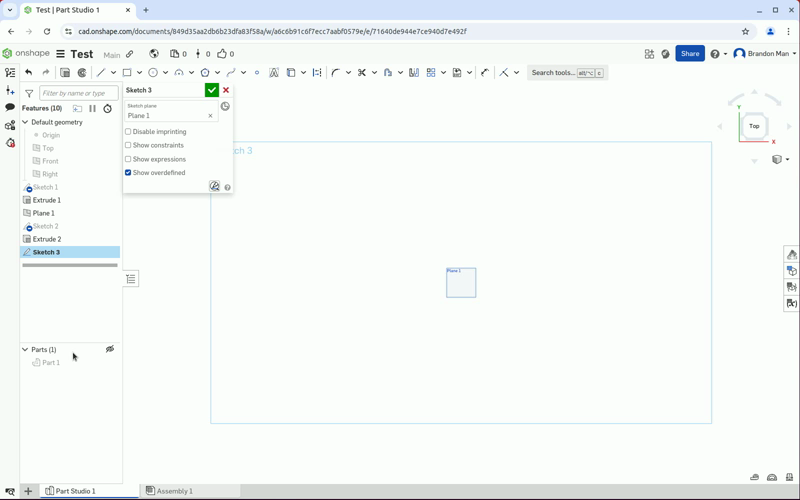
key_down(shift)
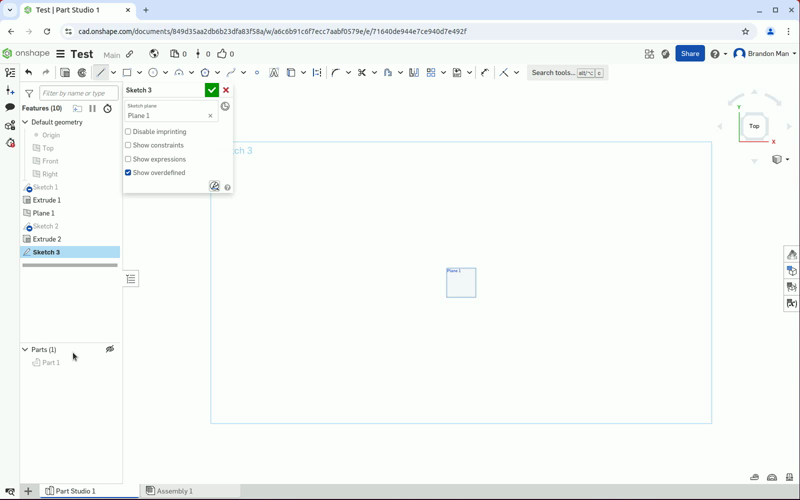
mouse_move(429, 314)
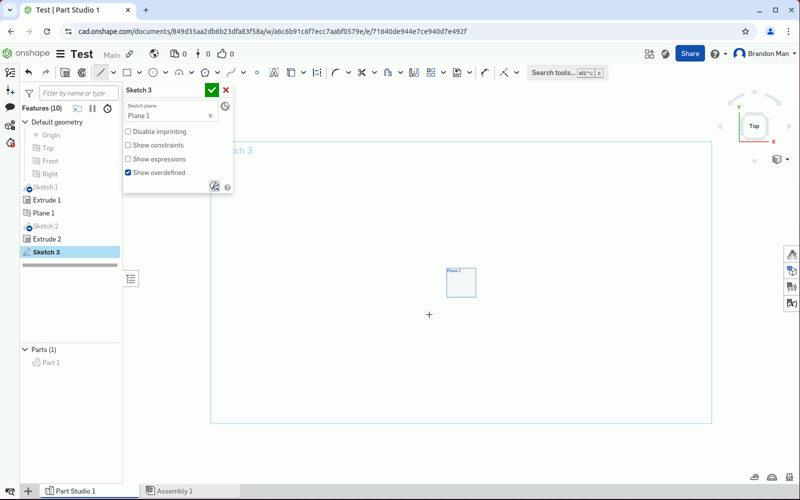
click(429, 314)
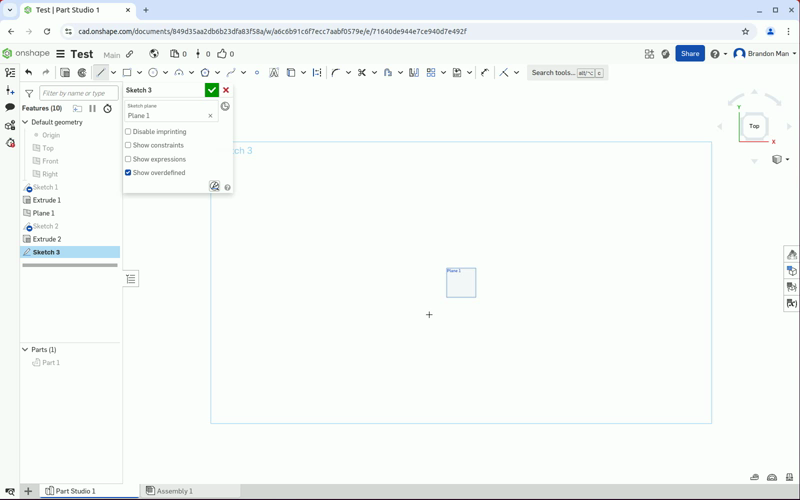
key_up(shift)
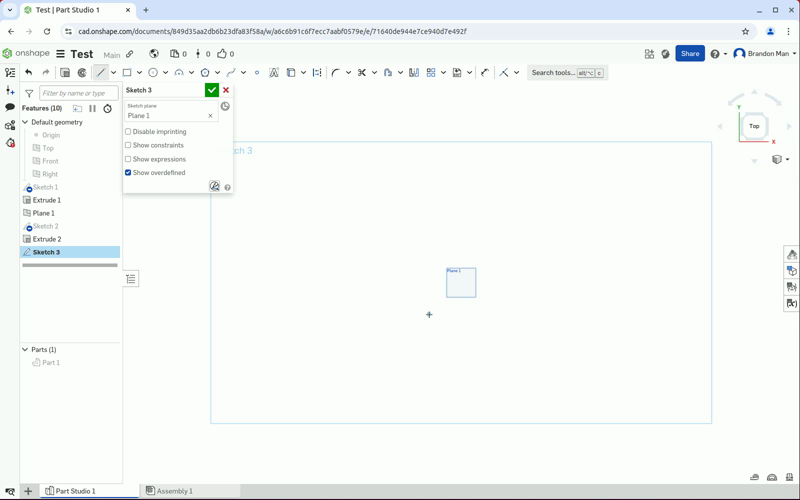
key_down(shift)
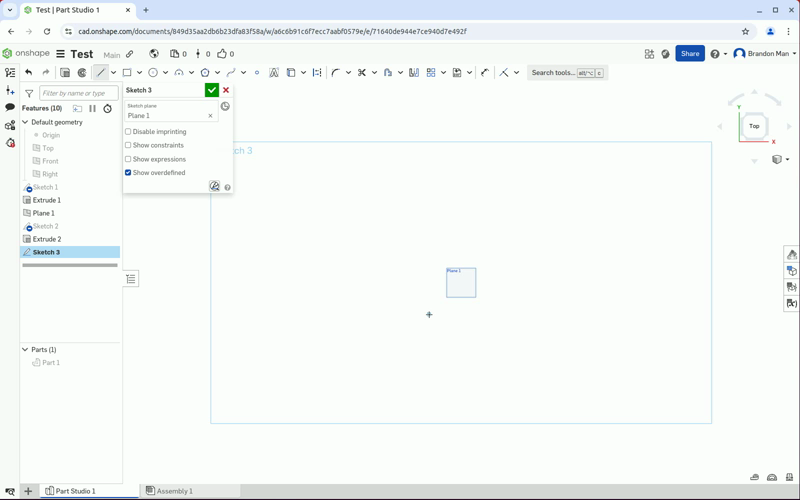
mouse_move(459, 314)
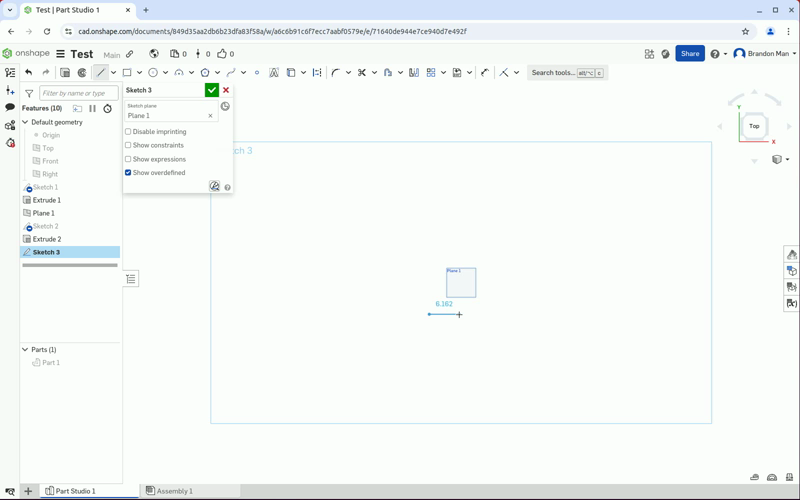
mouse_move(460, 314)
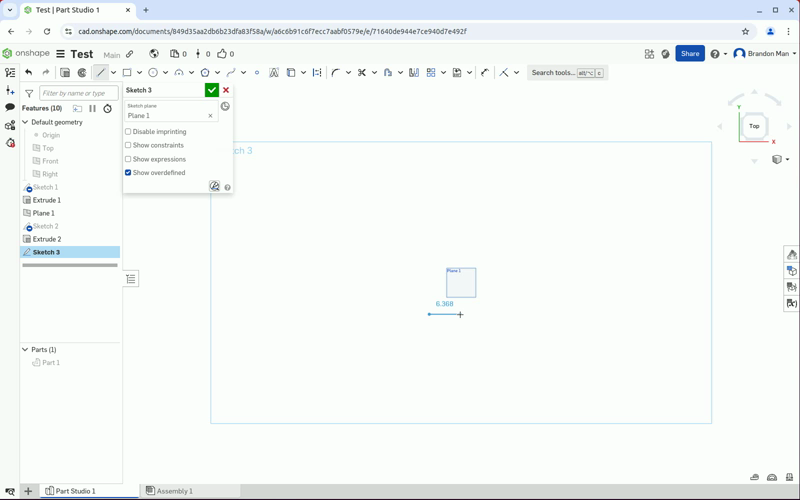
click(460, 314)
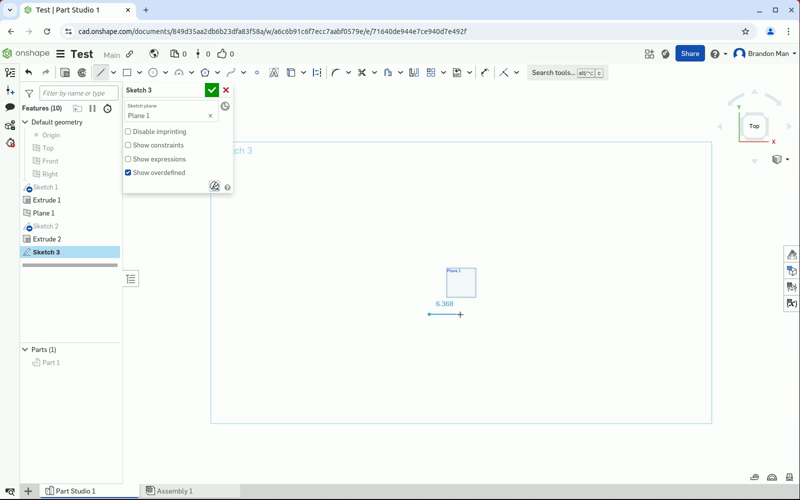
key_up(shift)
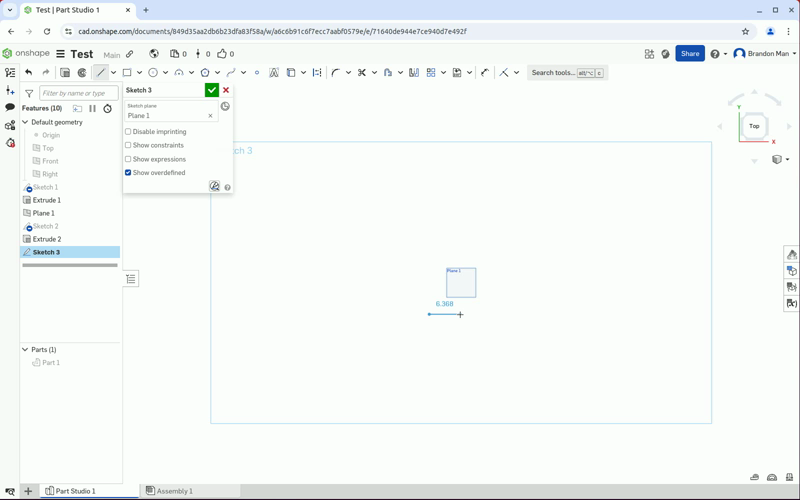
key_down(shift)
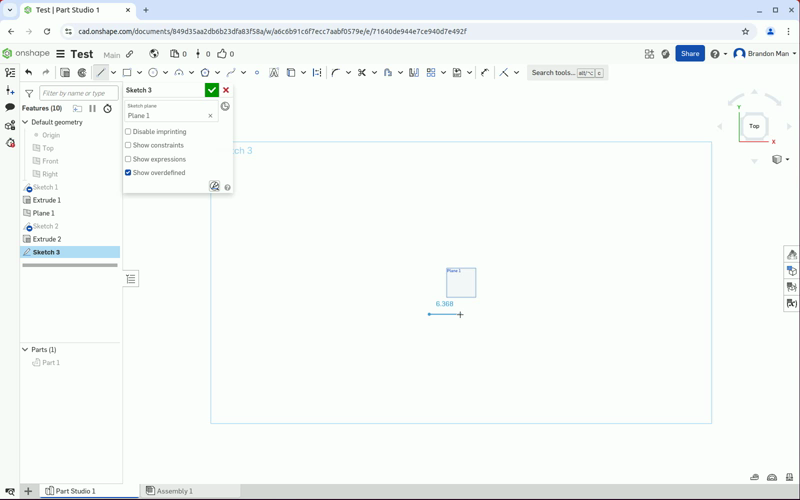
mouse_move(490, 314)
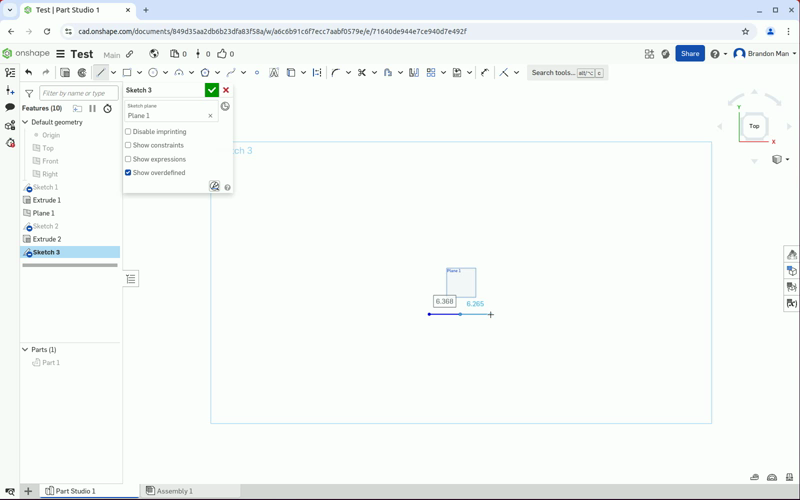
mouse_move(460, 283)
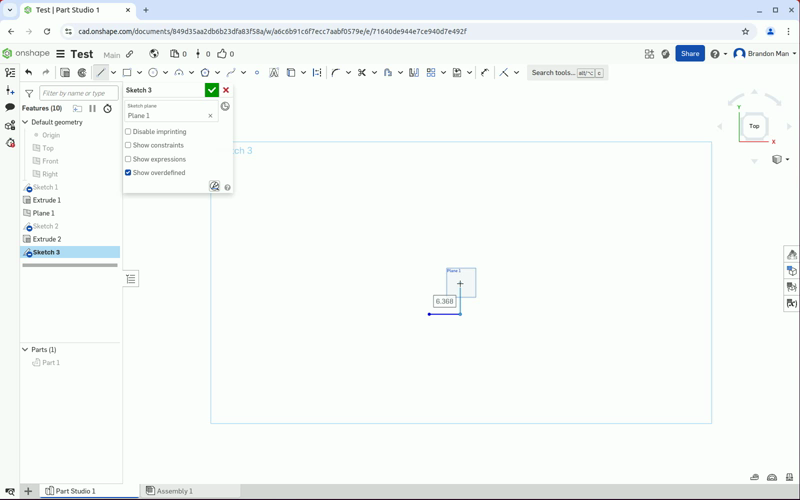
click(460, 283)
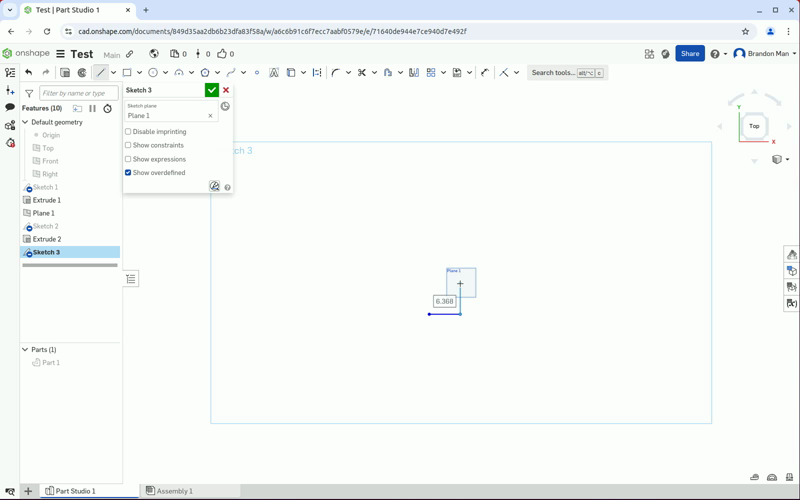
key_up(shift)
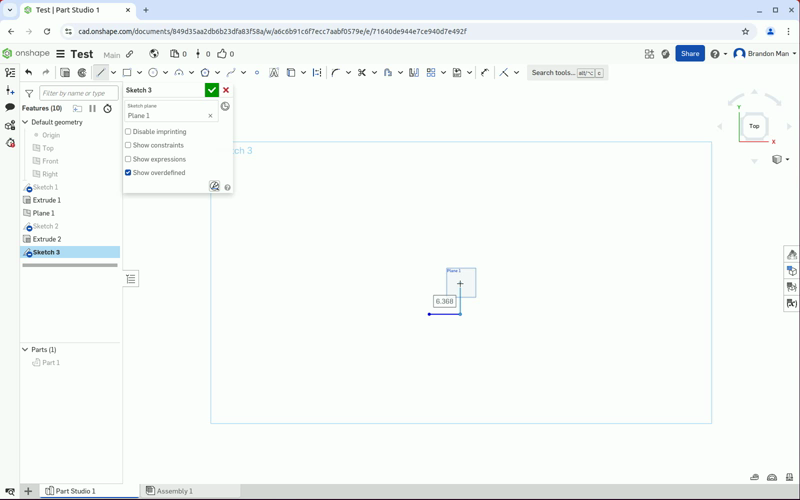
key_down(shift)
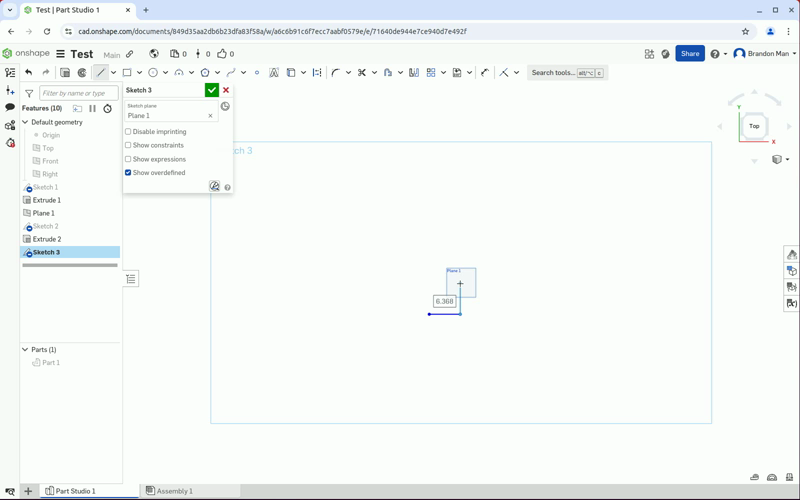
mouse_move(490, 283)
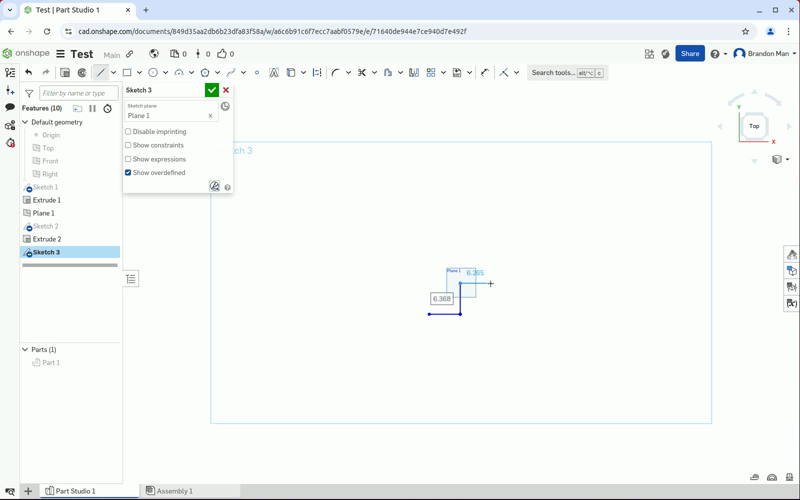
mouse_move(429, 283)
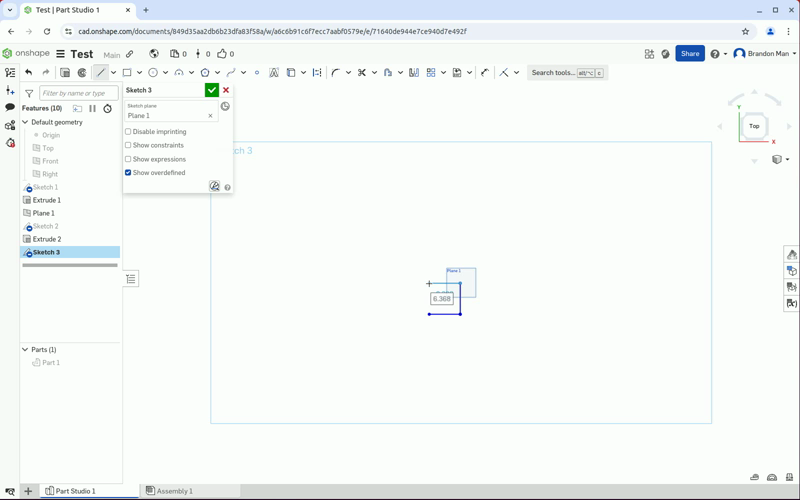
click(429, 283)
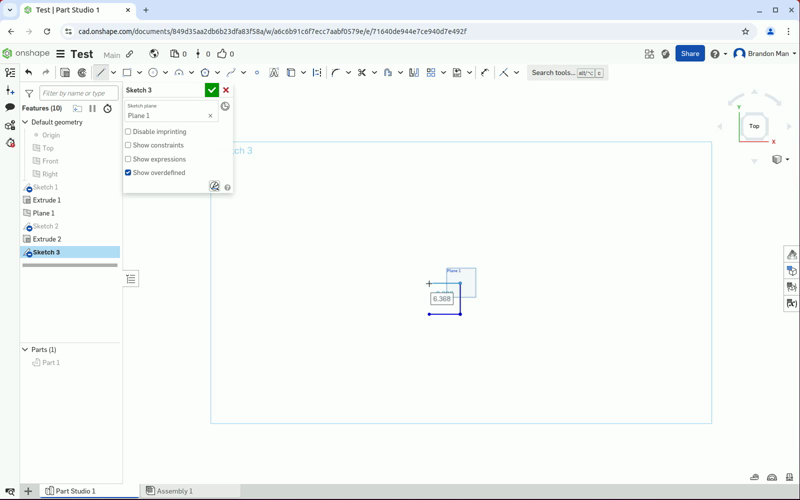
key_up(shift)
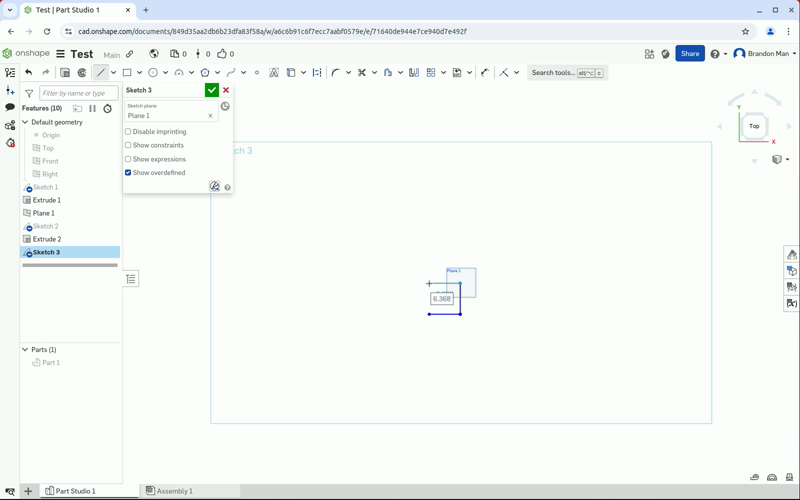
mouse_move(459, 283)
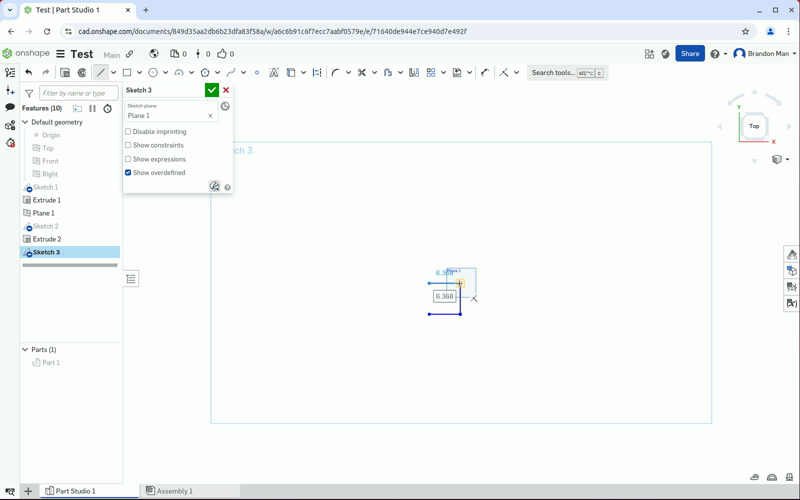
key_down(shift)
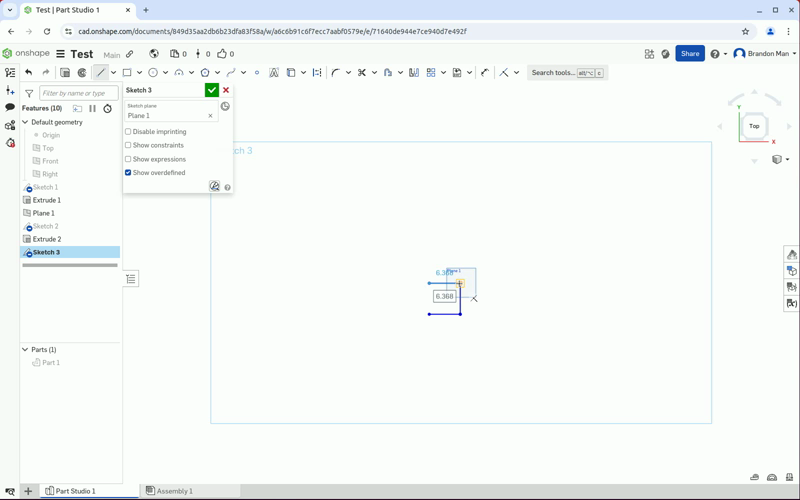
mouse_move(429, 314)
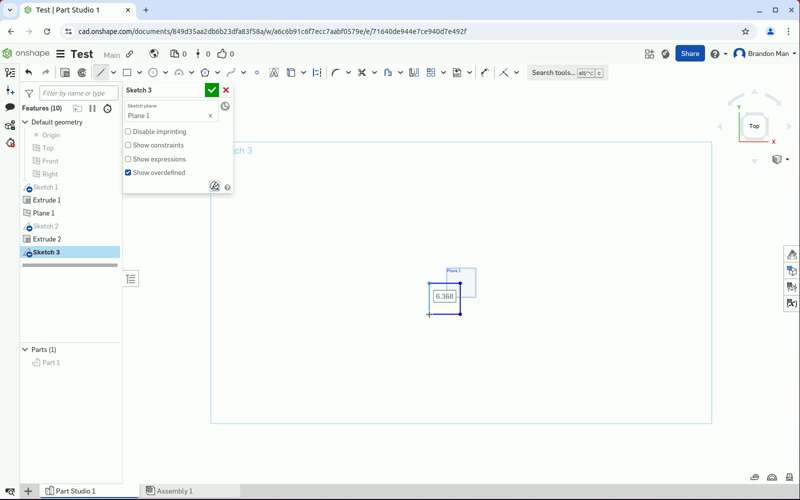
key_up(shift)
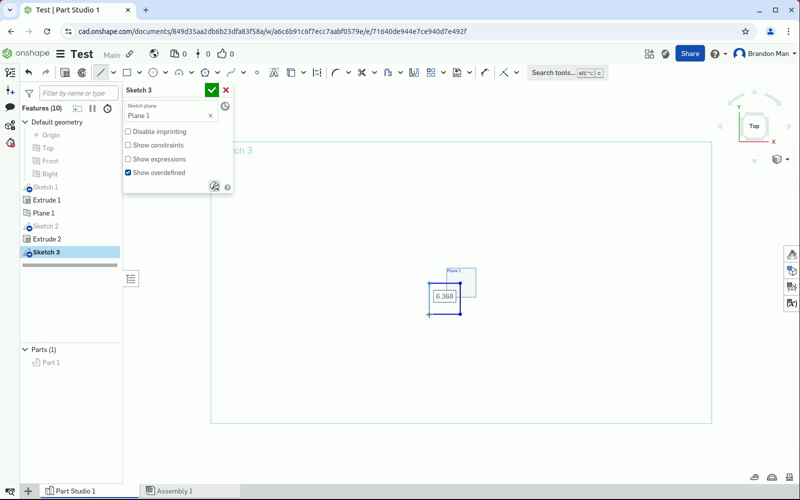
click(429, 314)
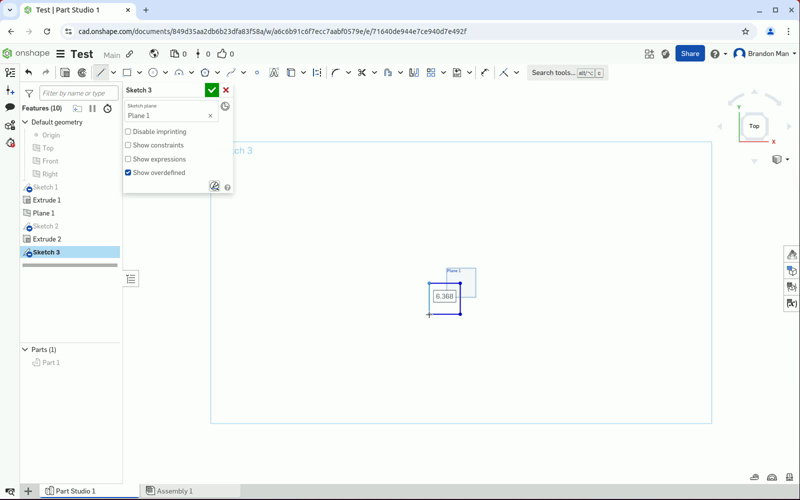
key(esc)
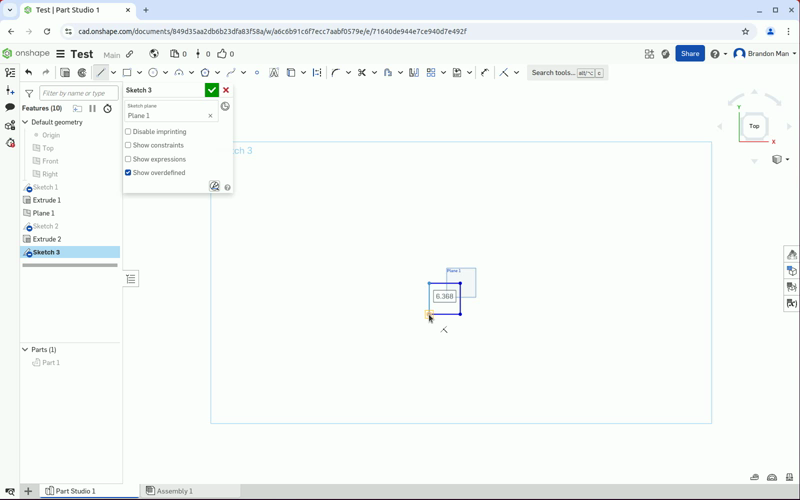
mouse_move(454, 301)
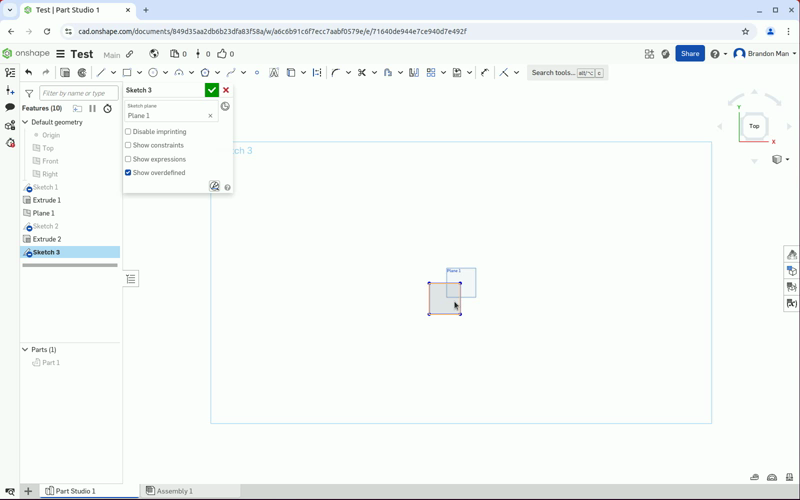
scroll(6)
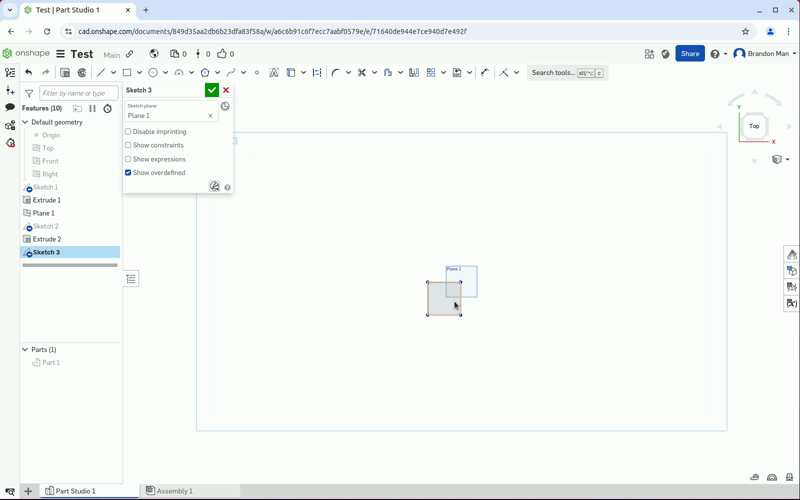
scroll(6)
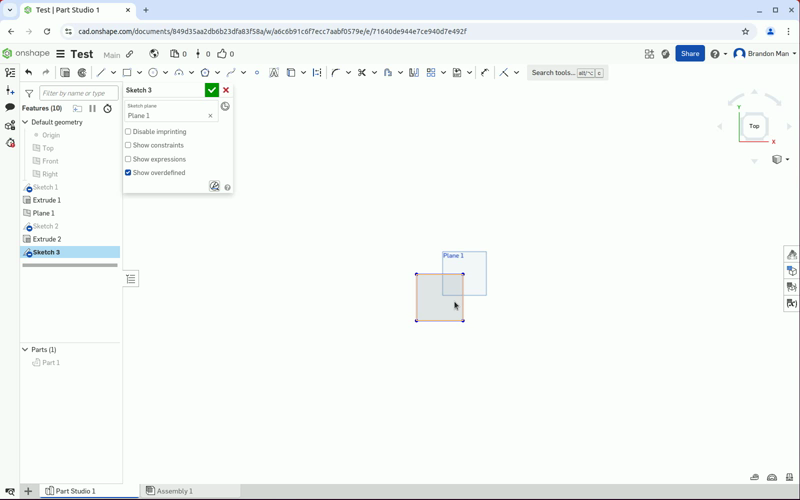
scroll(6)
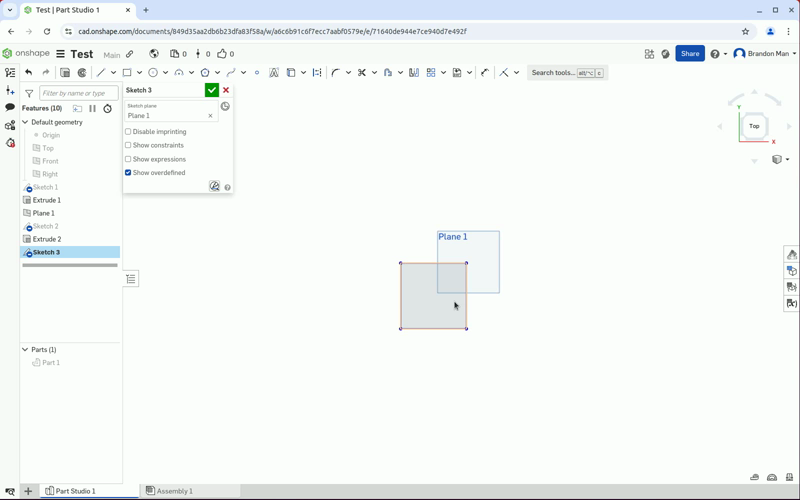
scroll(6)
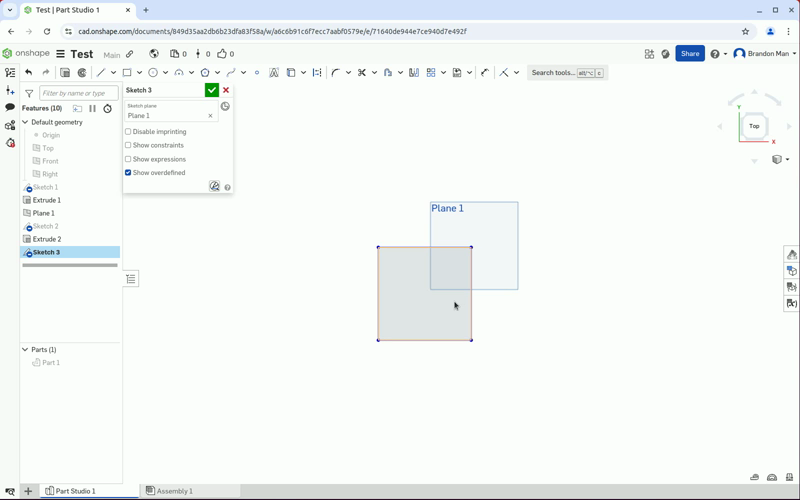
scroll(6)
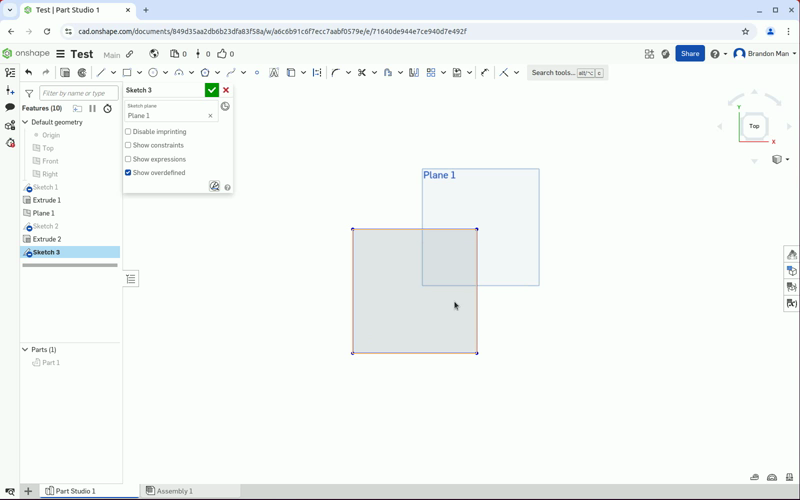
scroll(6)
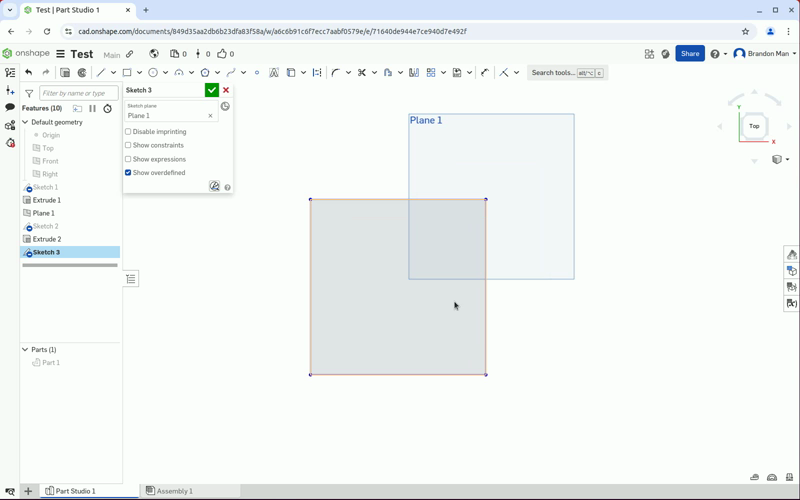
scroll(6)
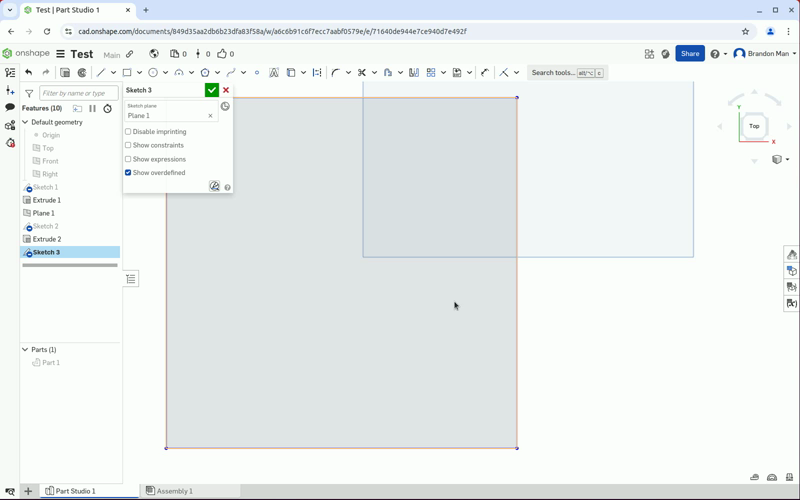
click(454, 301)
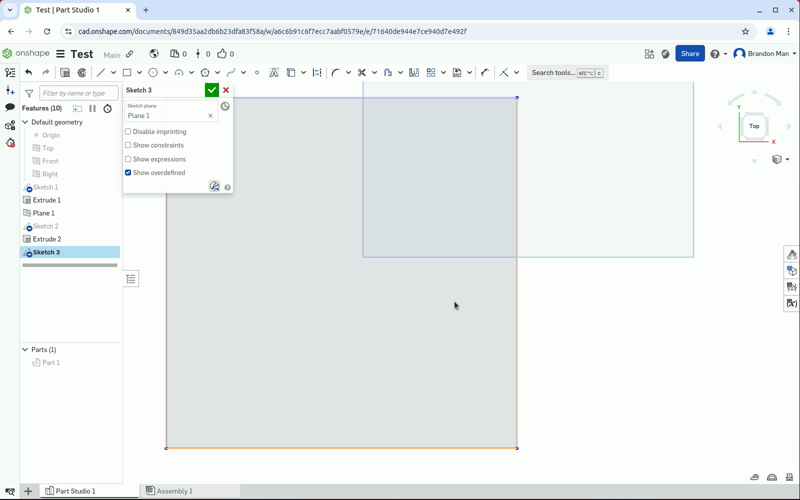
scroll(-6)
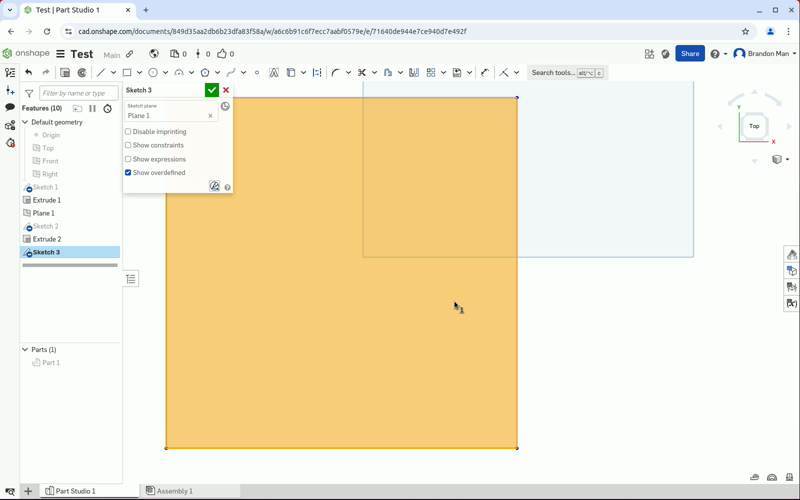
scroll(-6)
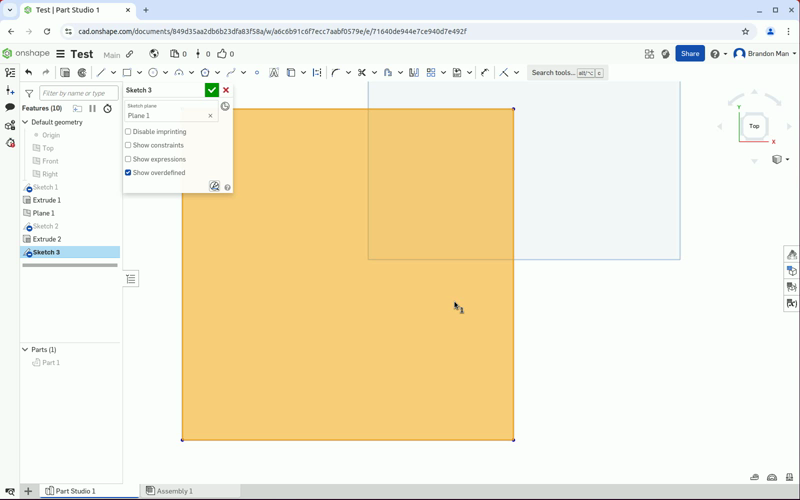
scroll(-6)
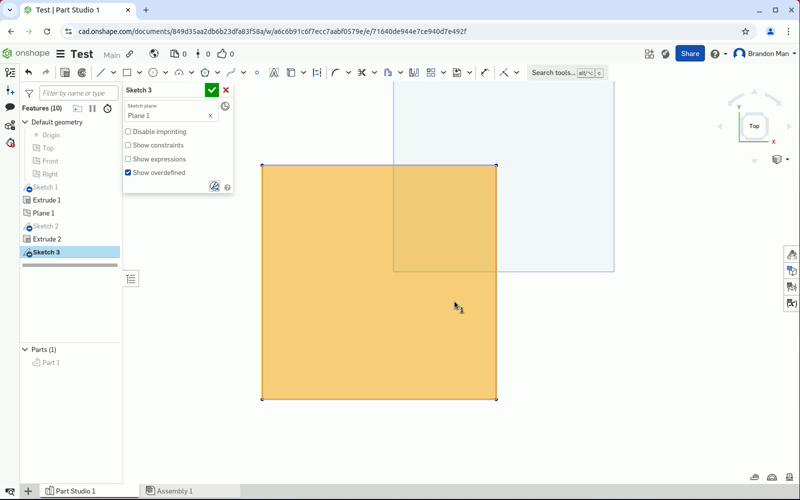
scroll(-6)
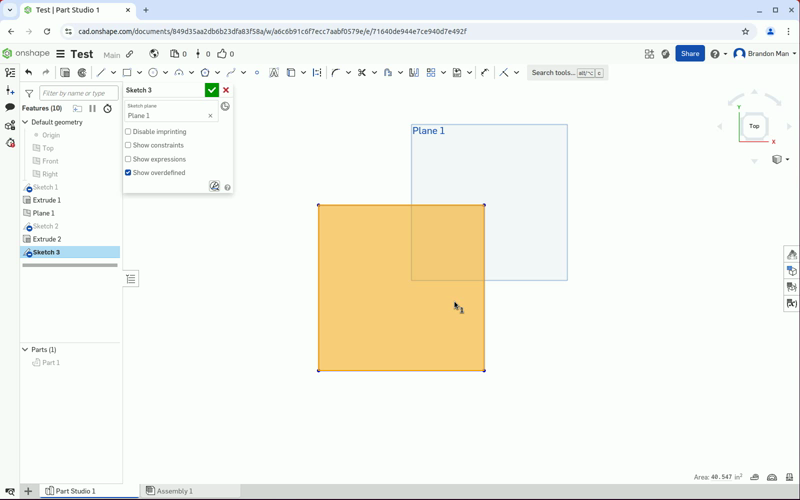
scroll(-6)
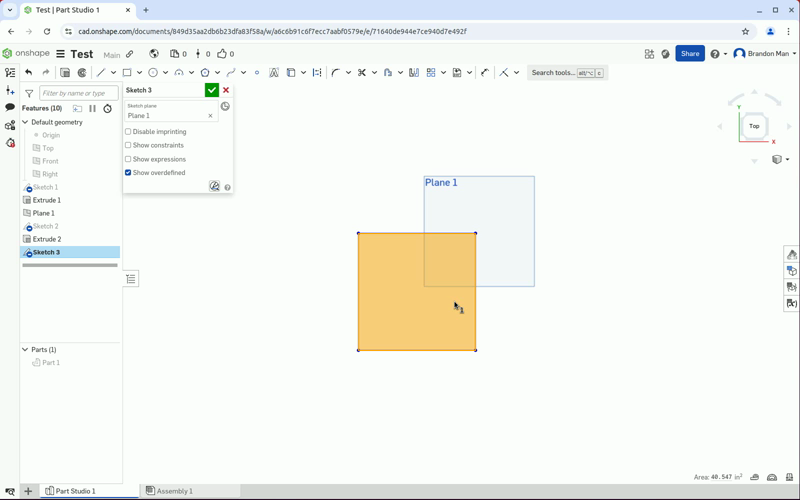
scroll(-6)
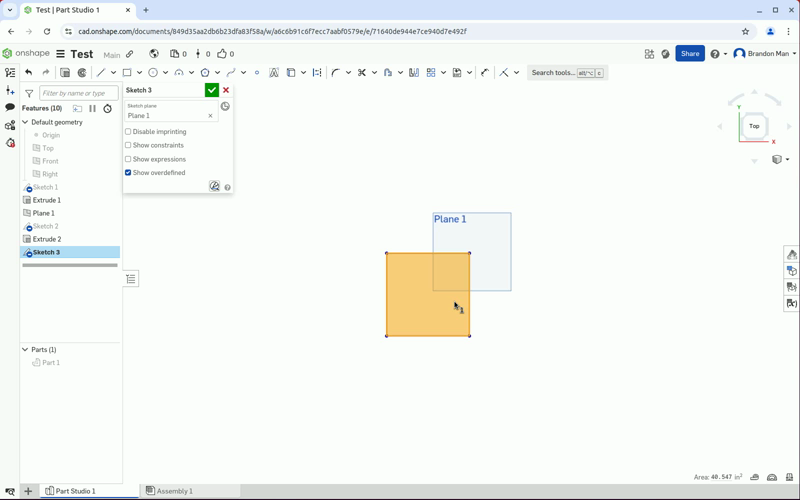
scroll(-6)
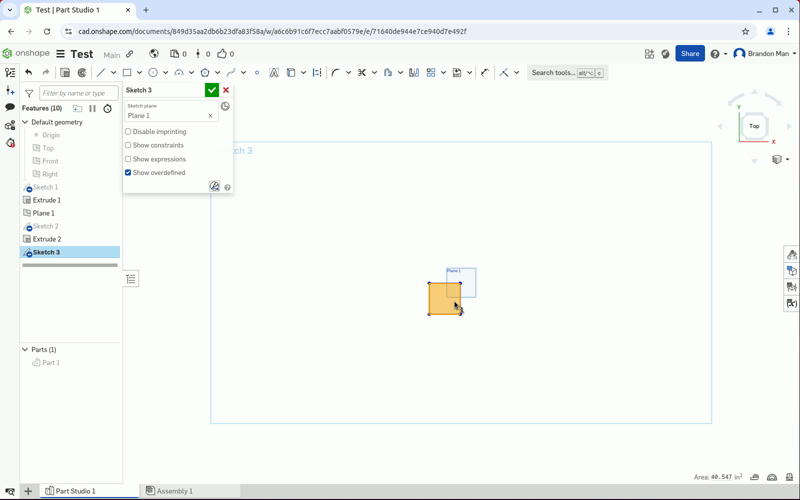
mouse_move(73, 352)
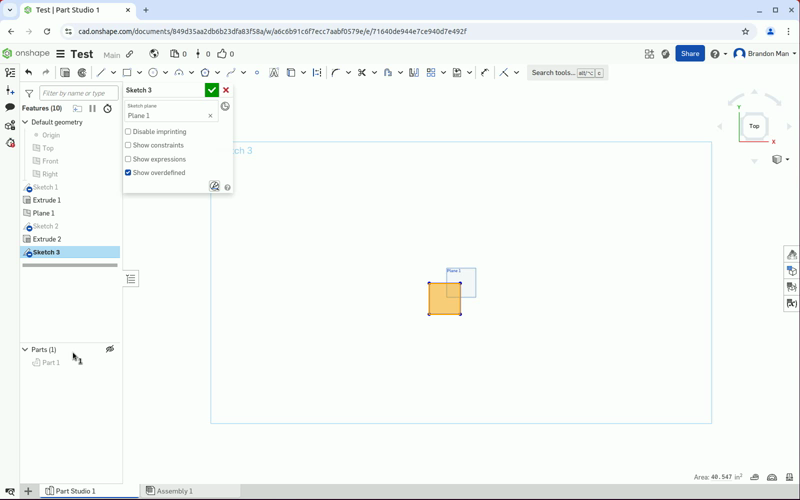
key(shift+y)
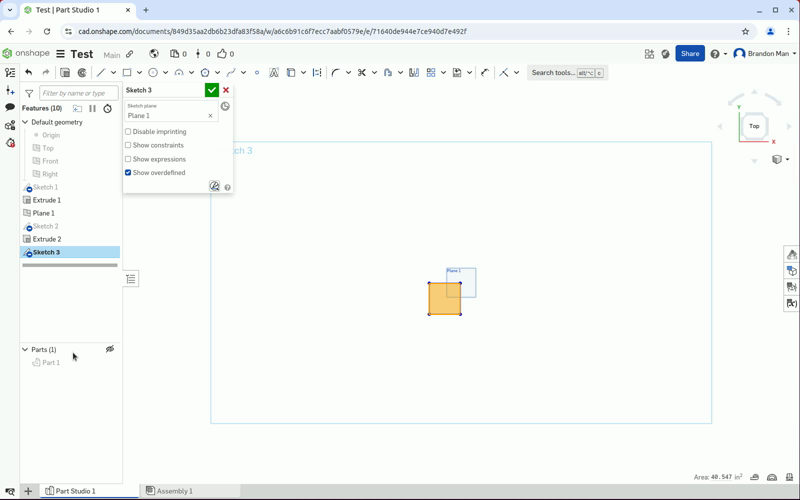
key(shift+e)
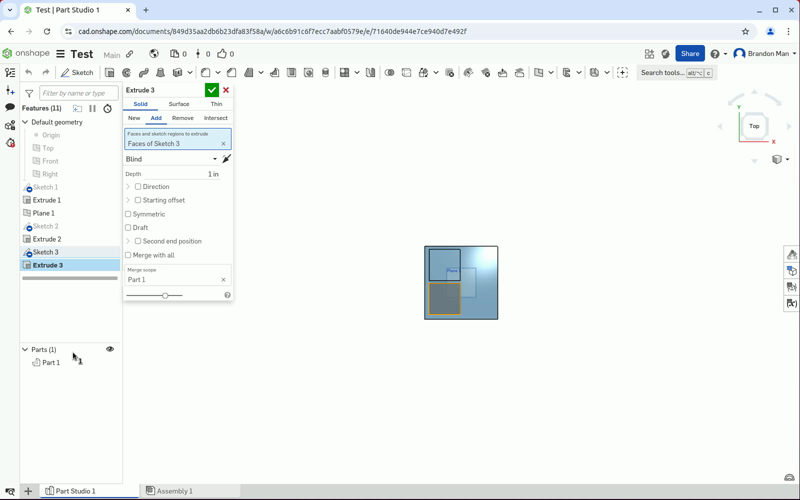
mouse_move(143, 106)
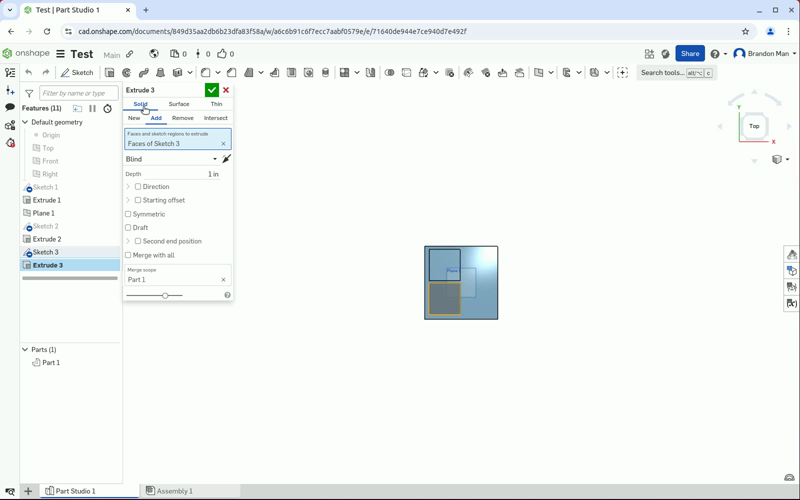
click(143, 106)
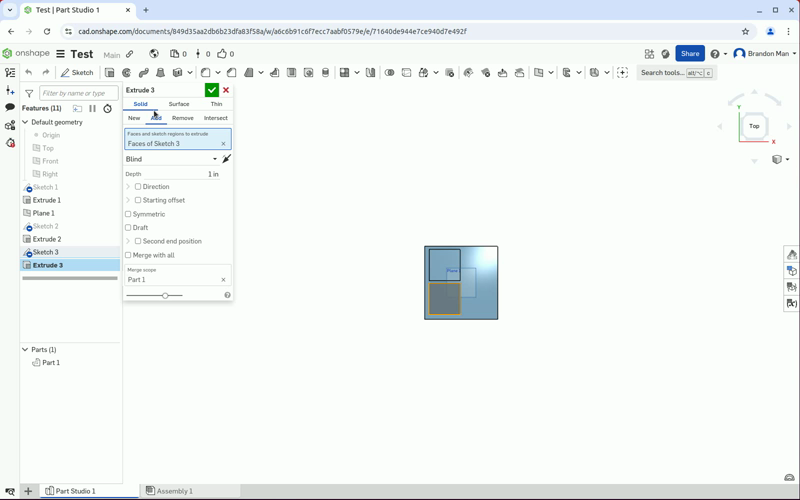
mouse_move(186, 120)
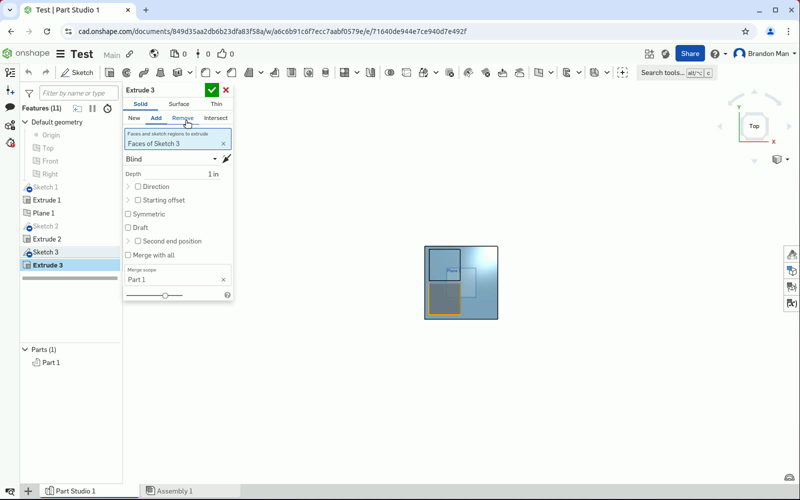
click(186, 120)
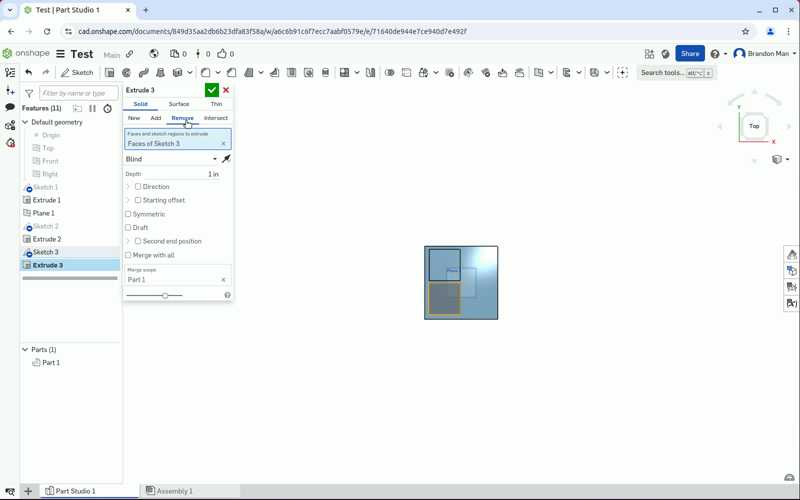
key(tab, 4)
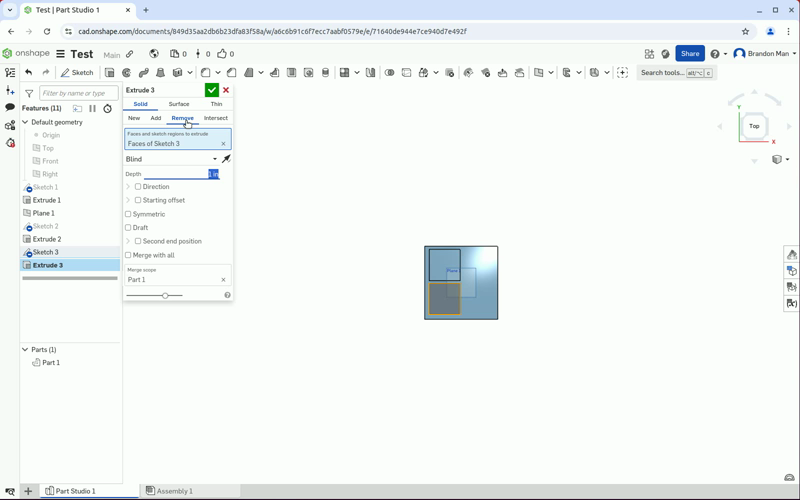
text(22.386)
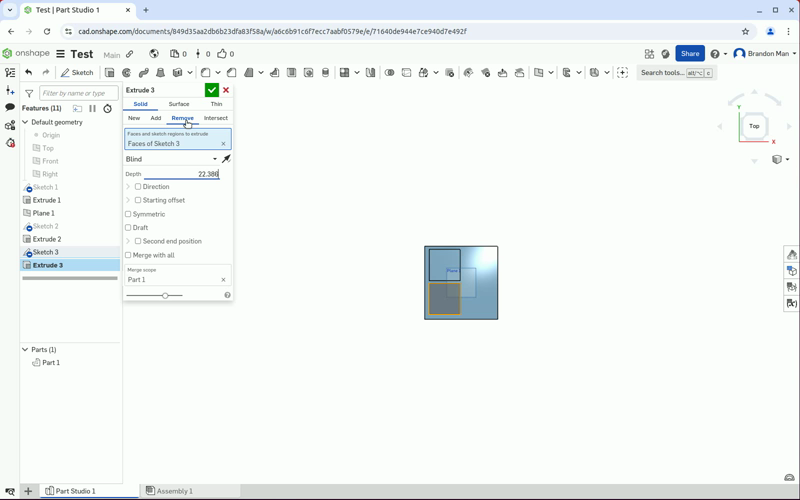
key(tab, 6)
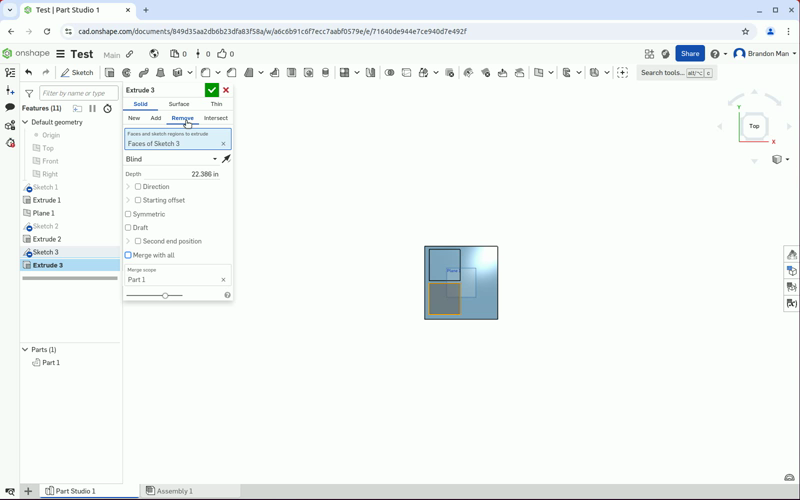
key(space)
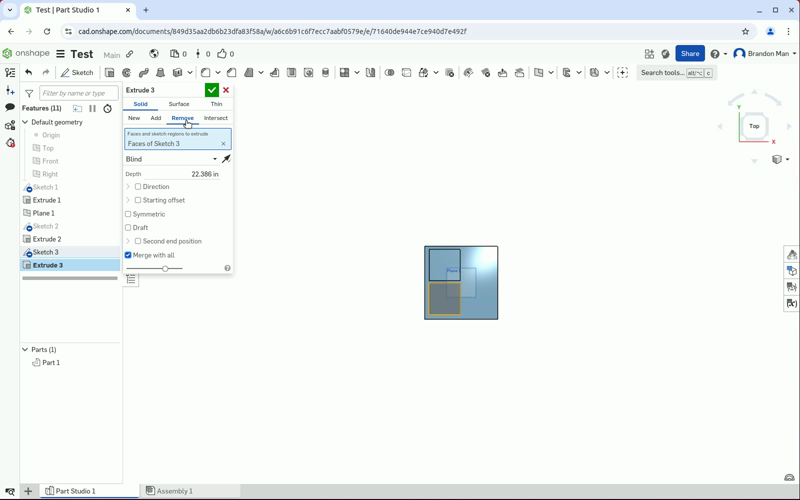
key(enter)
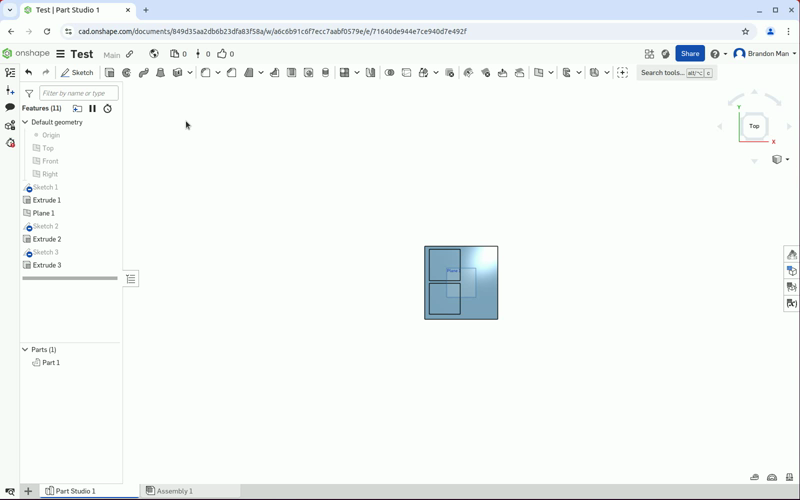
key(shift+h)
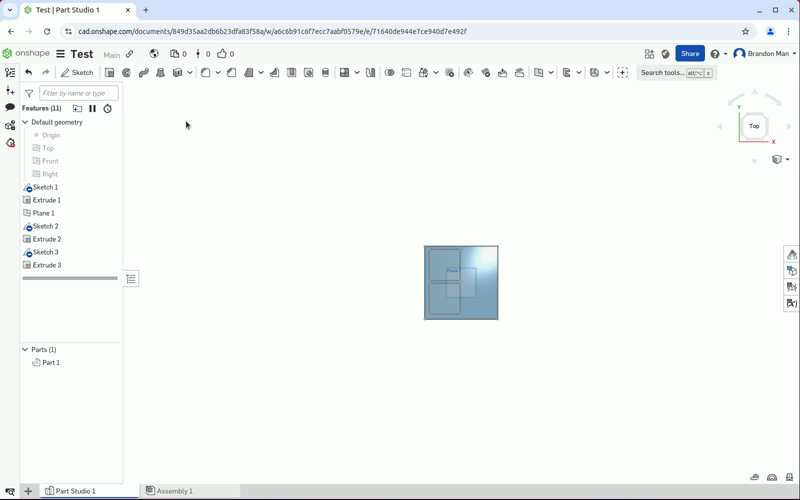
key(shift+h)
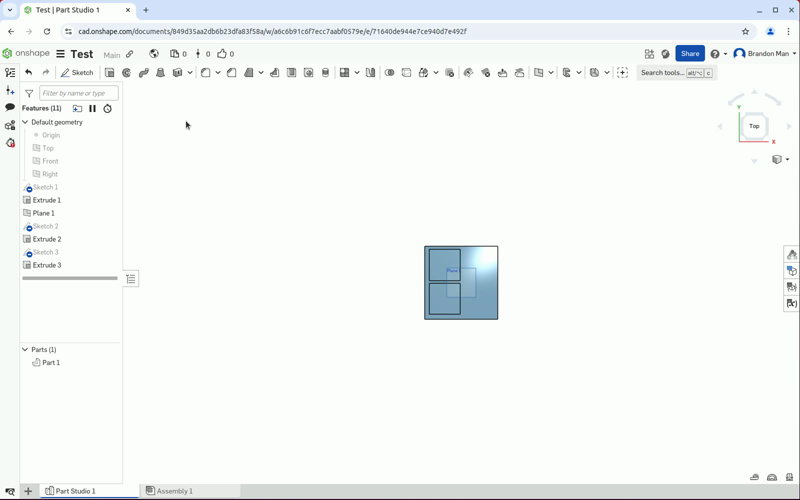
mouse_move(73, 189)
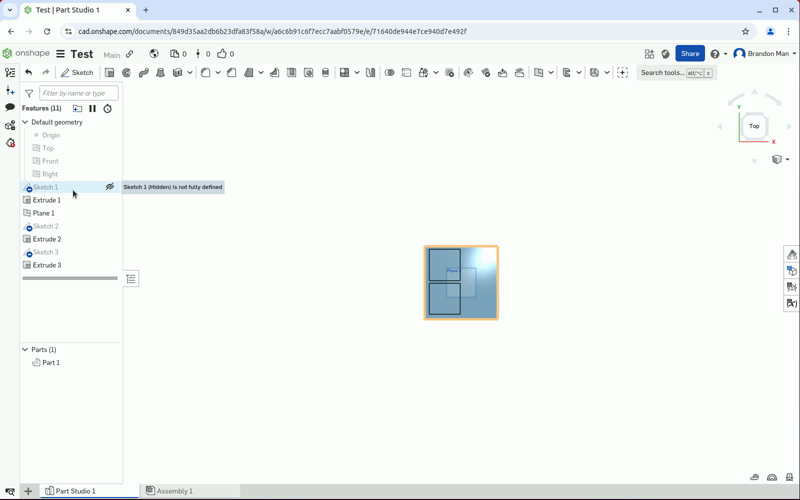
click(73, 189)
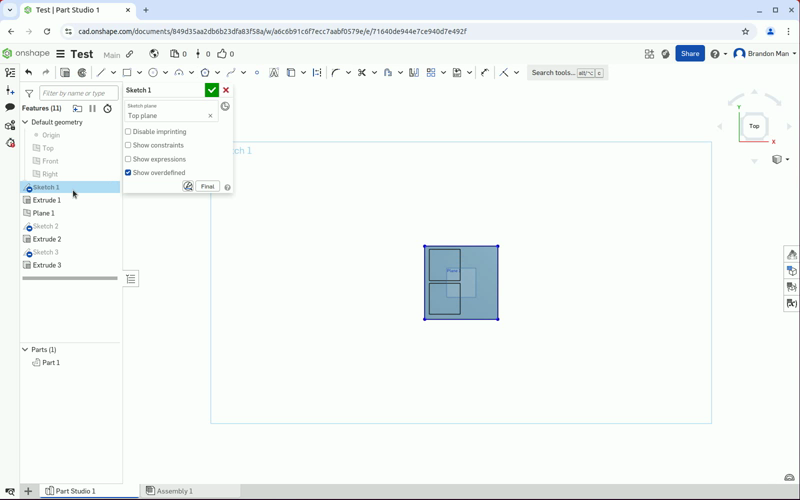
mouse_move(229, 92)
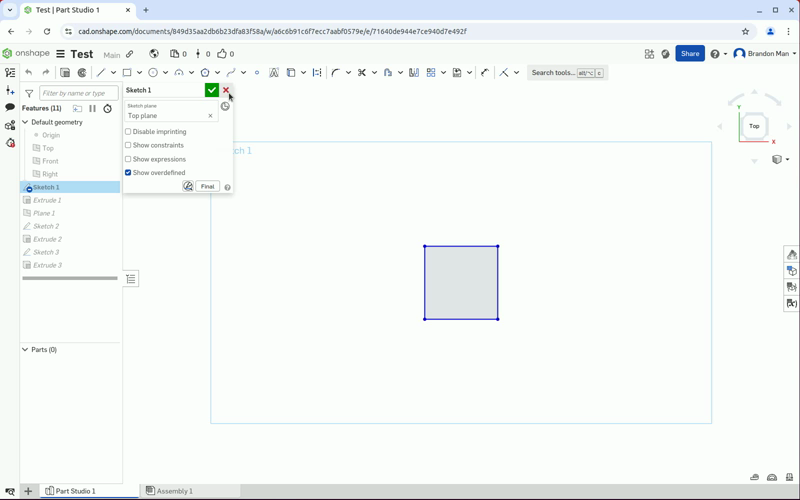
click(229, 92)
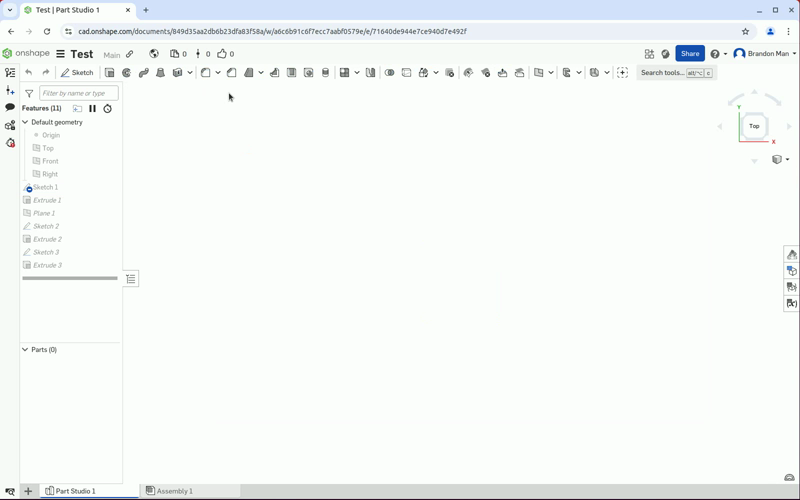
key(shift+s)
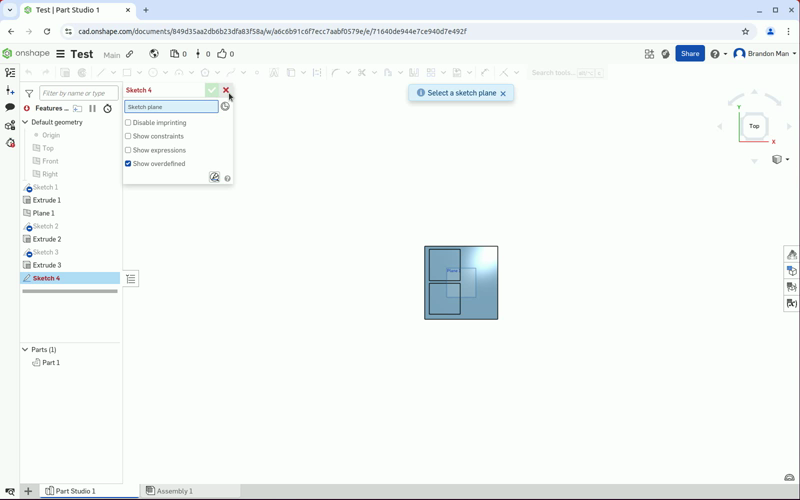
mouse_move(73, 215)
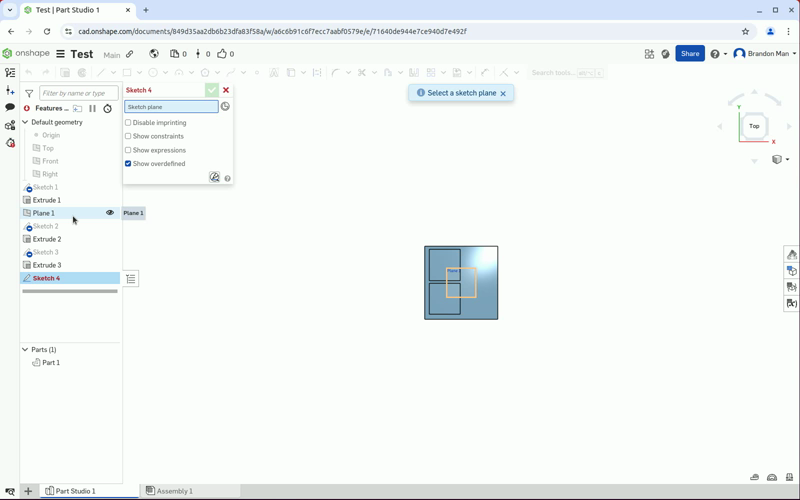
click(73, 215)
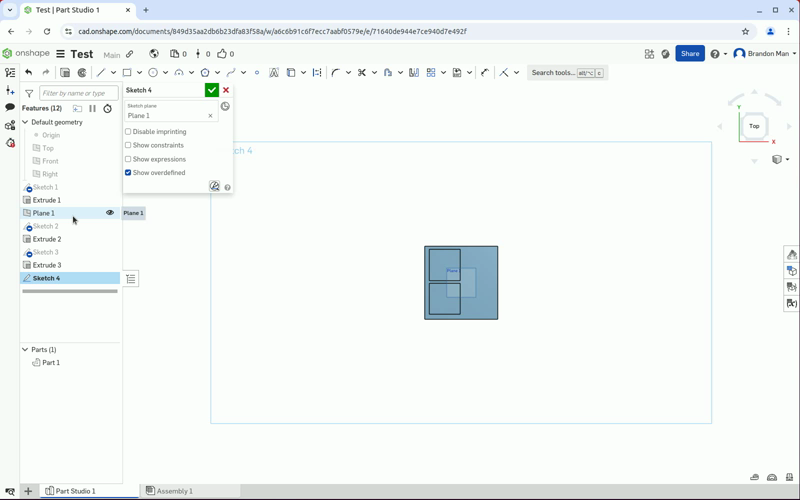
mouse_move(73, 352)
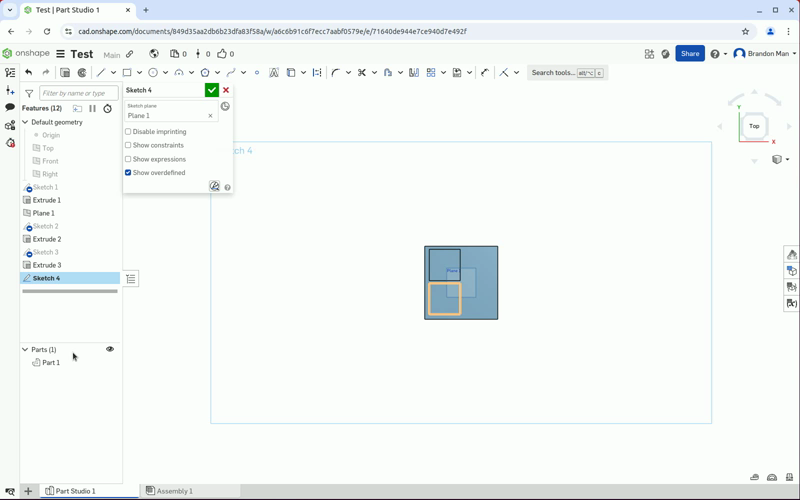
key(y)
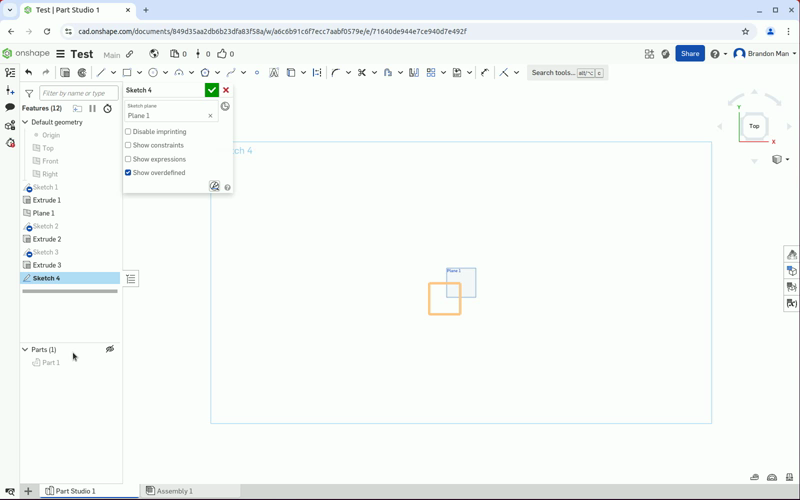
key(l)
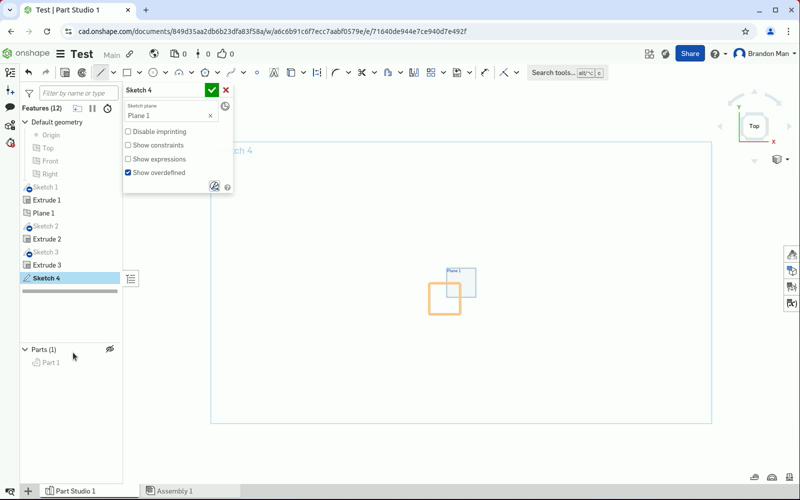
key_down(shift)
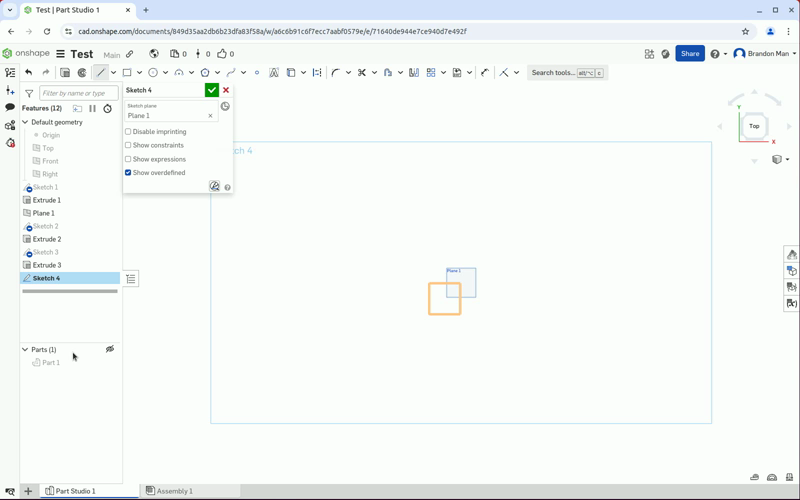
mouse_move(463, 314)
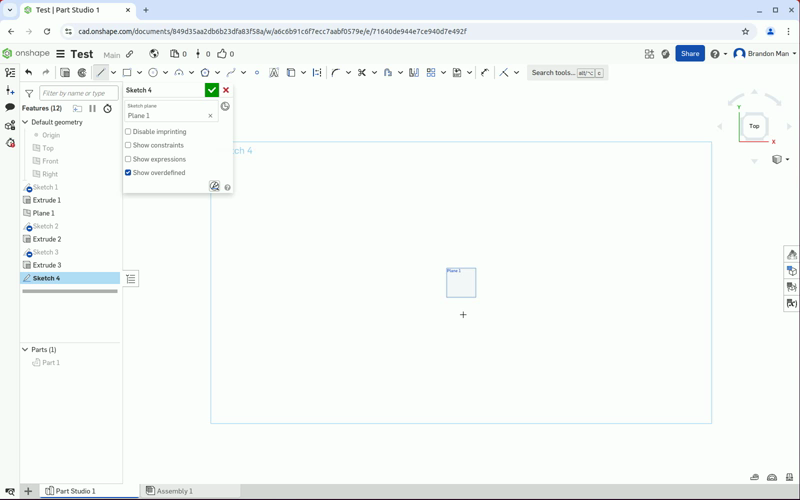
click(463, 314)
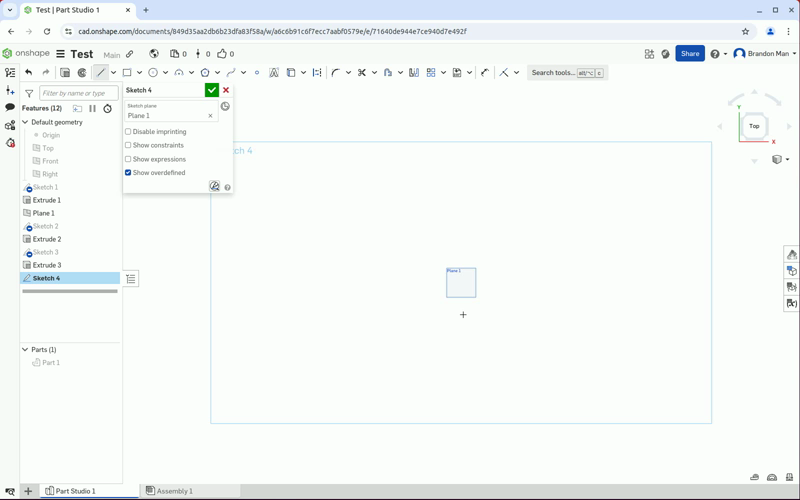
key_up(shift)
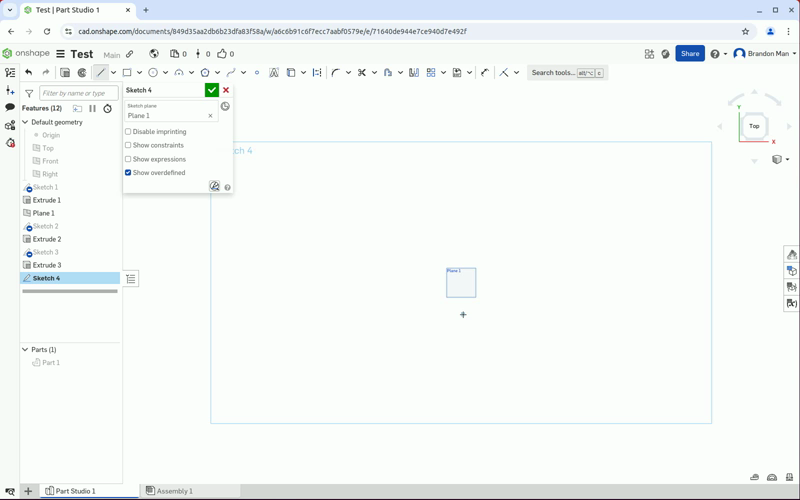
key_down(shift)
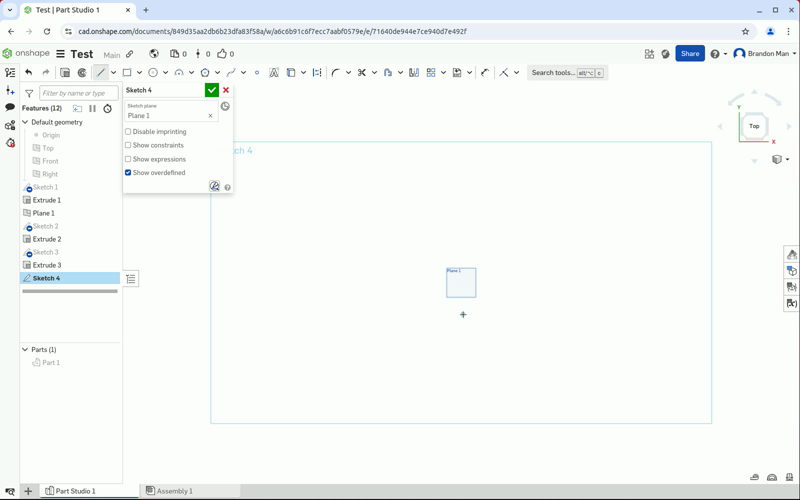
mouse_move(493, 314)
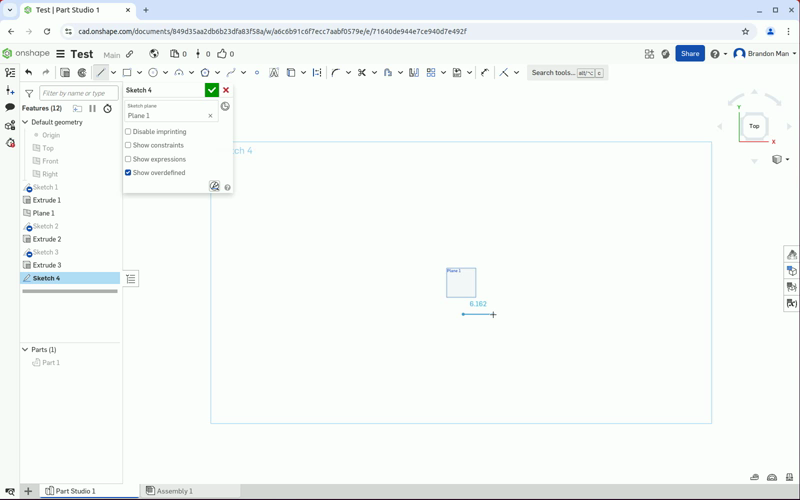
mouse_move(494, 314)
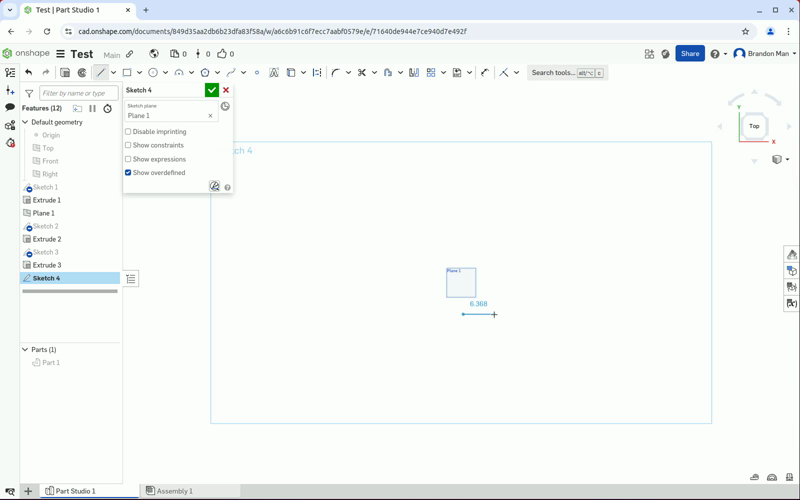
click(494, 314)
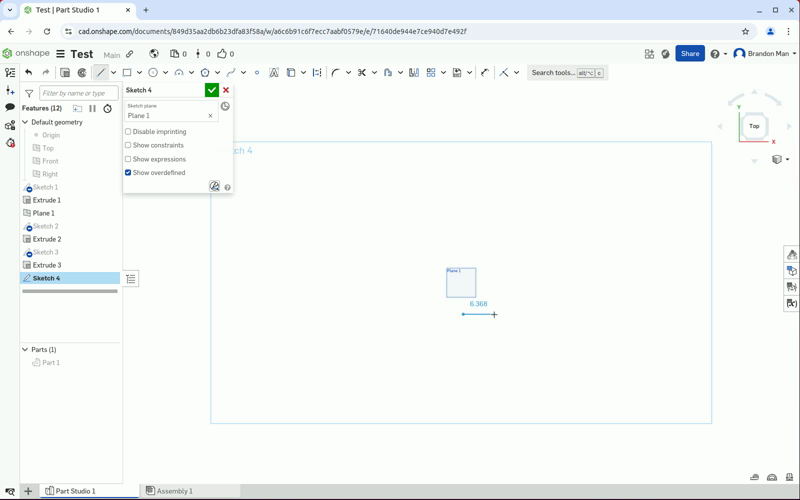
key_up(shift)
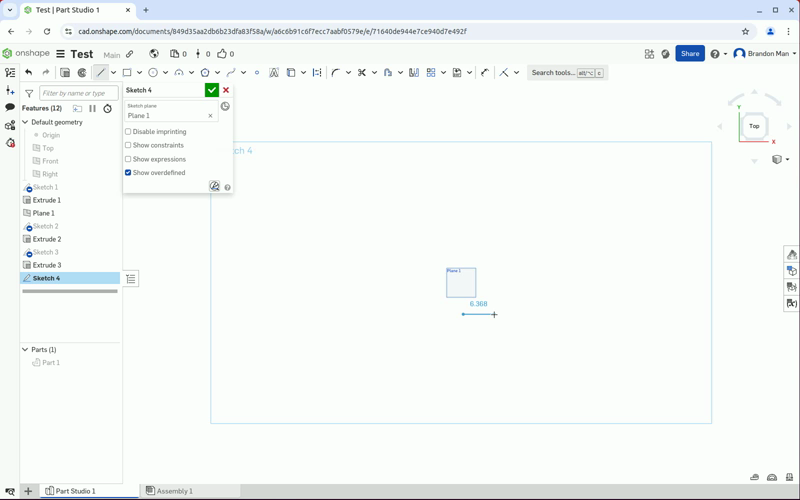
key_down(shift)
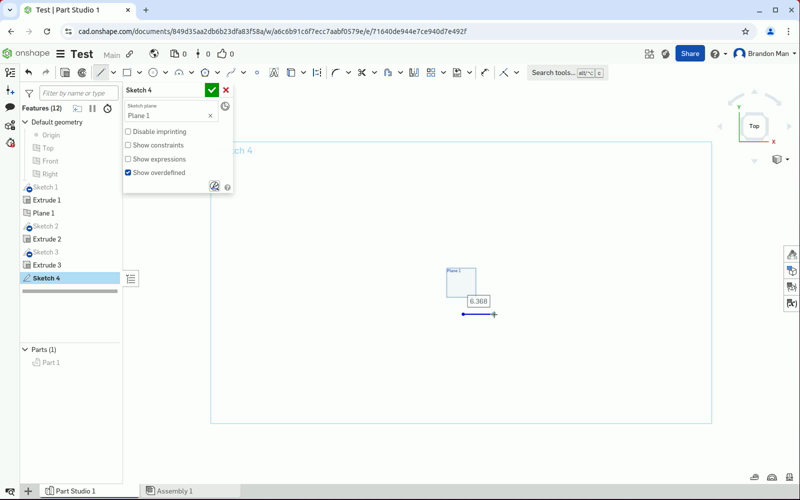
mouse_move(524, 314)
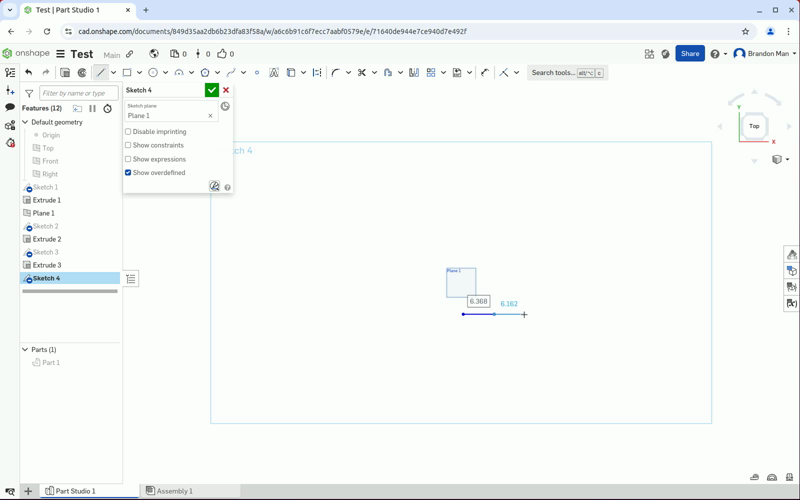
mouse_move(494, 283)
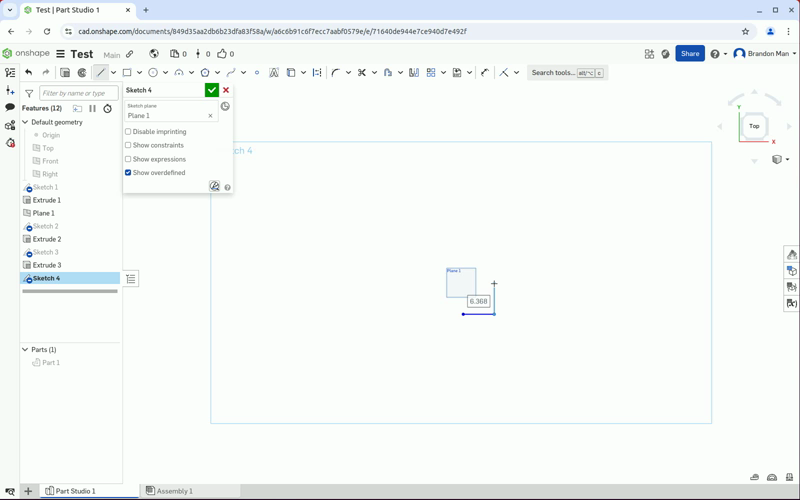
click(494, 283)
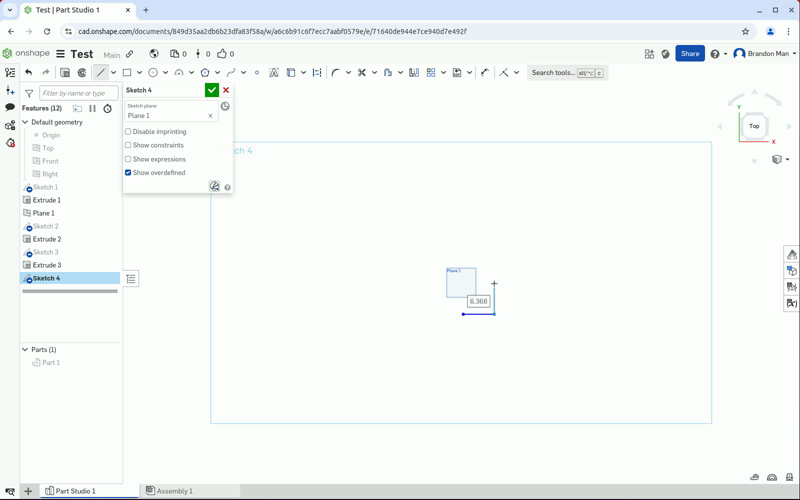
key_up(shift)
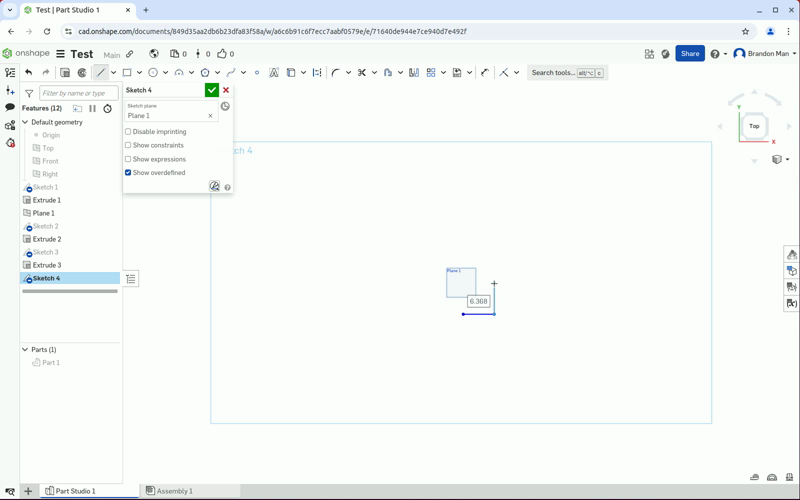
key_down(shift)
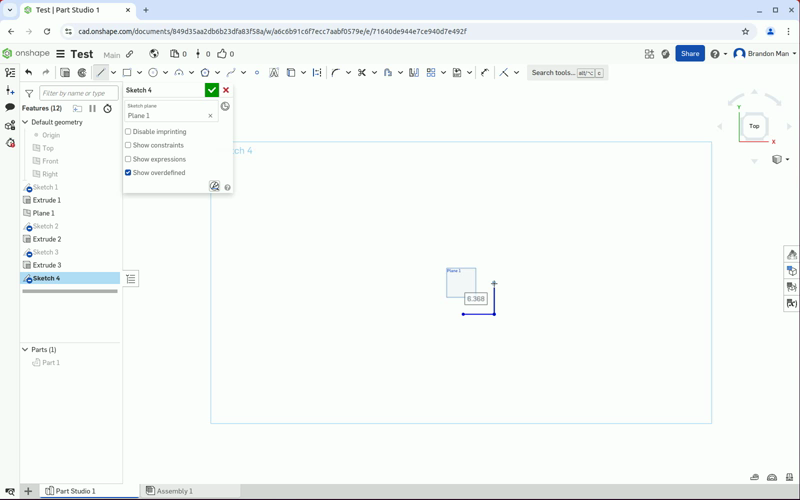
mouse_move(524, 283)
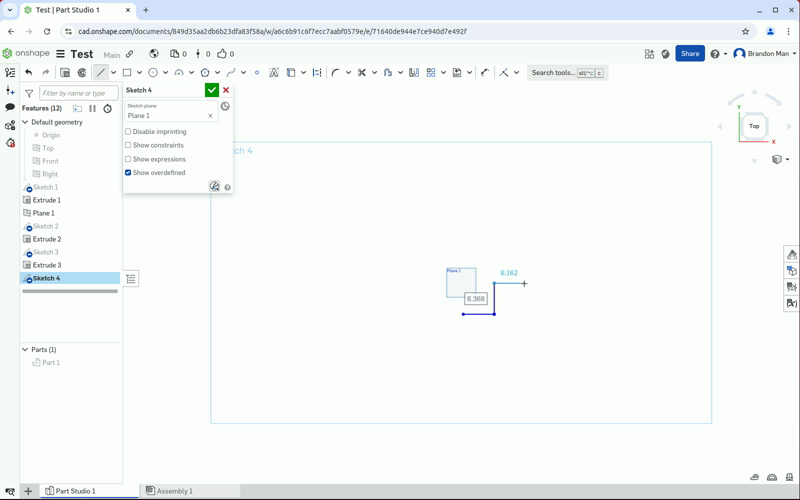
mouse_move(463, 283)
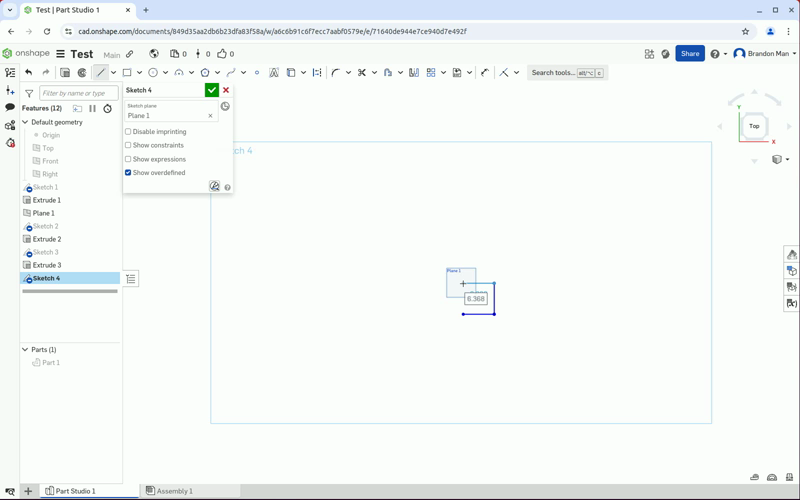
click(463, 283)
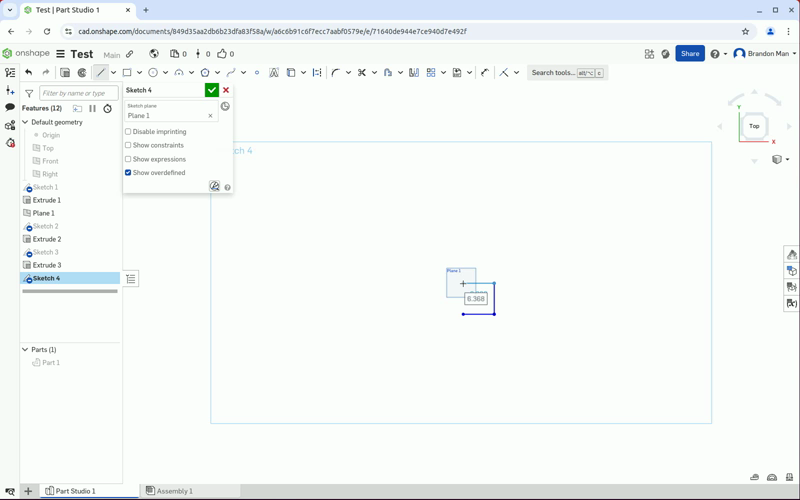
key_up(shift)
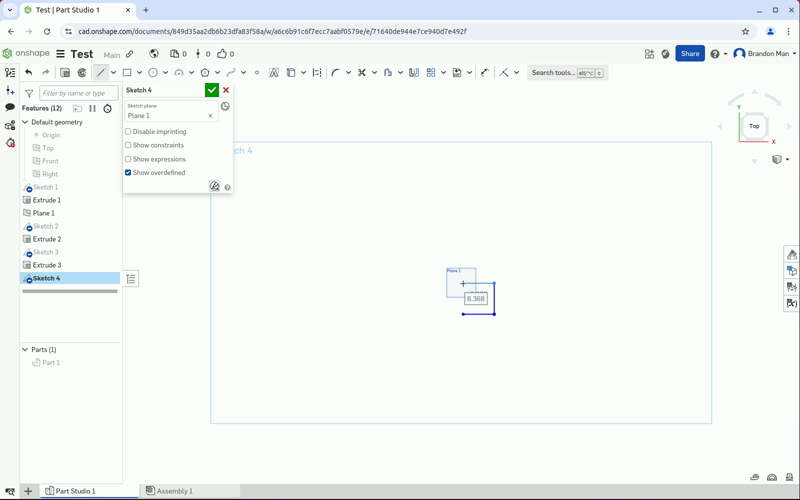
mouse_move(493, 283)
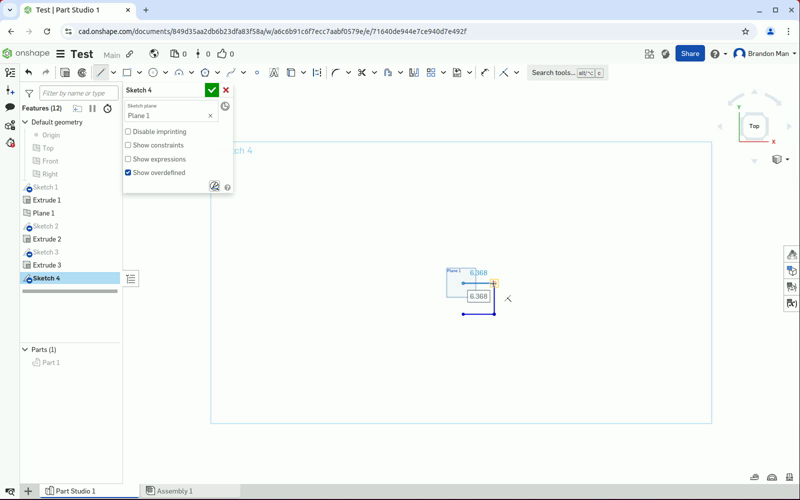
key_down(shift)
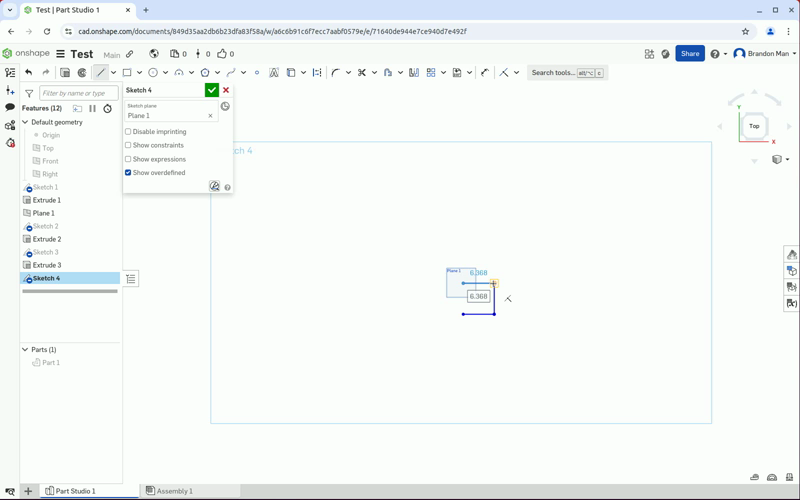
mouse_move(463, 314)
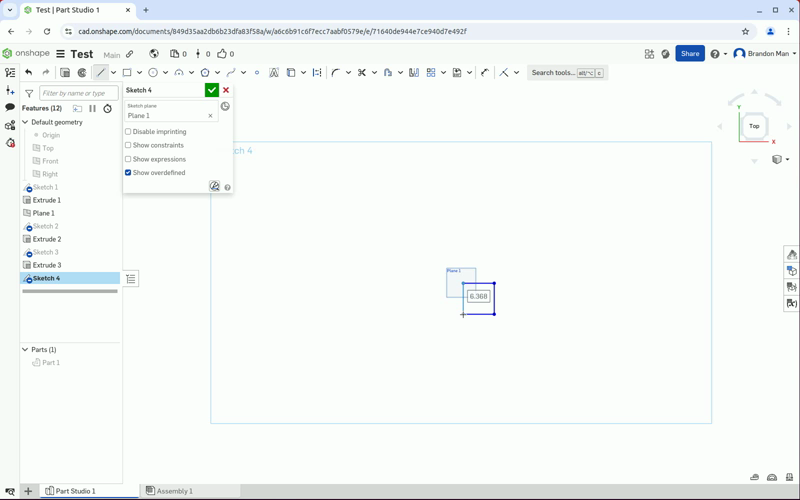
key_up(shift)
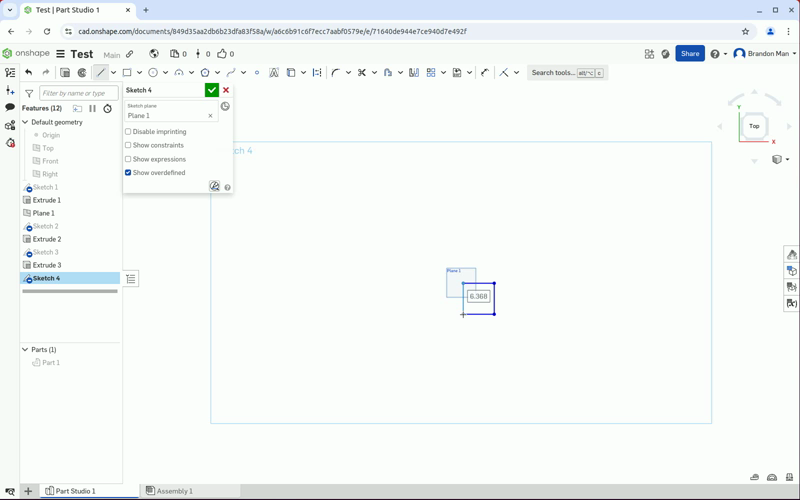
click(463, 314)
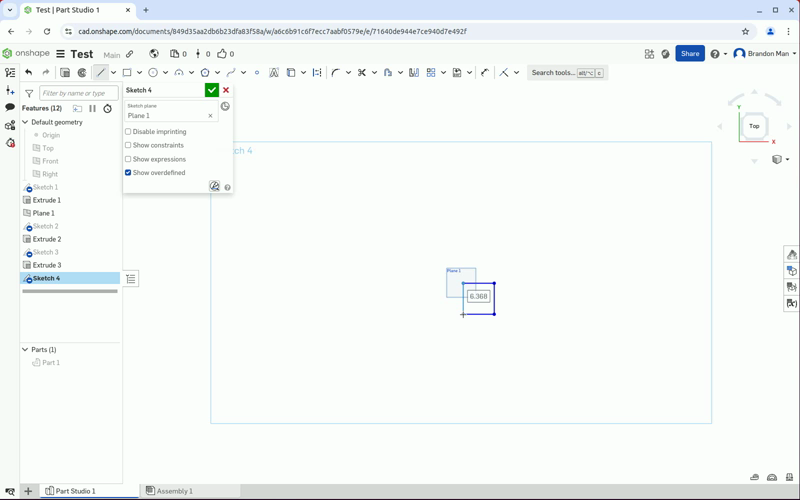
key(esc)
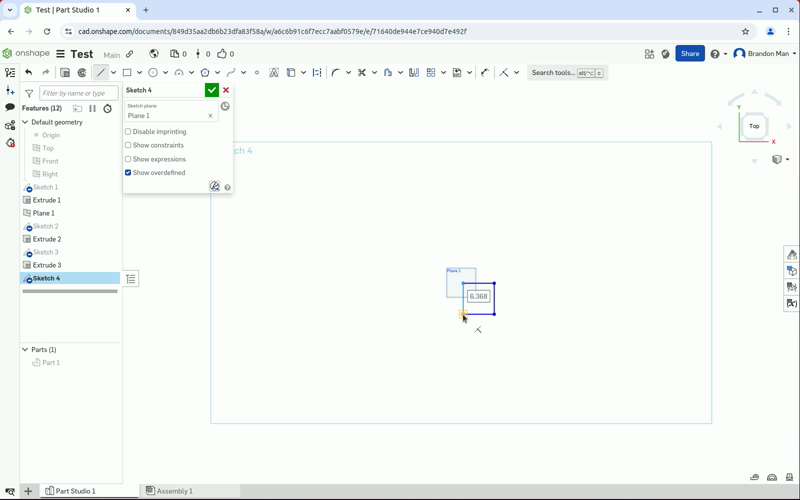
mouse_move(465, 305)
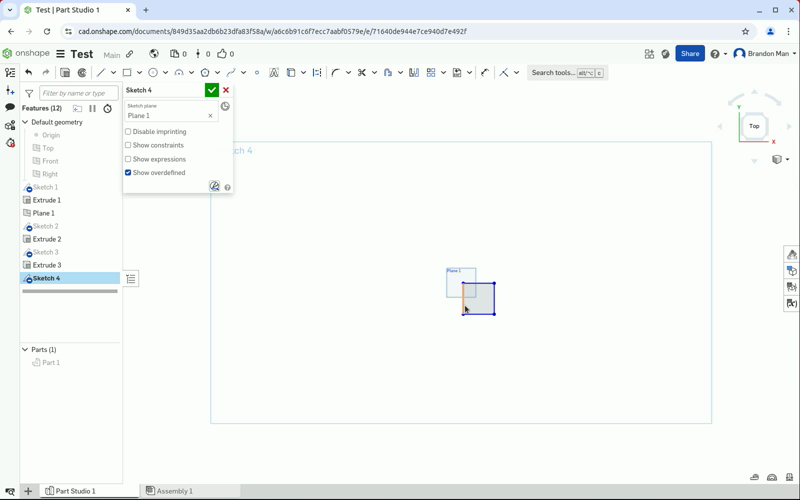
scroll(6)
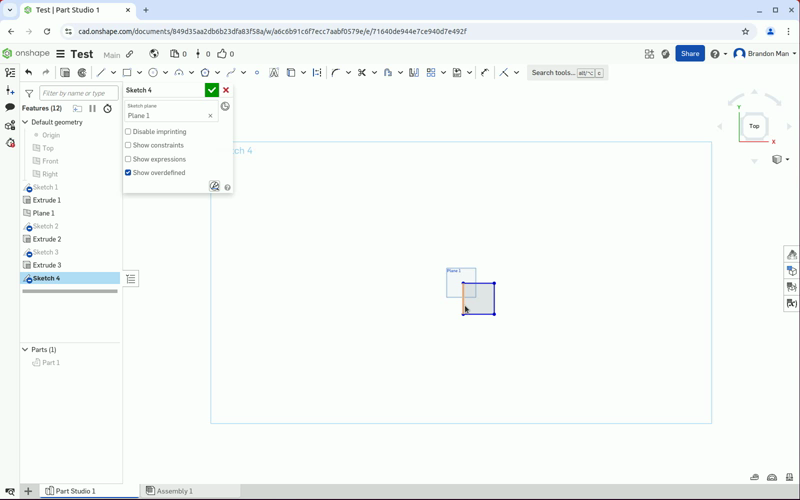
scroll(6)
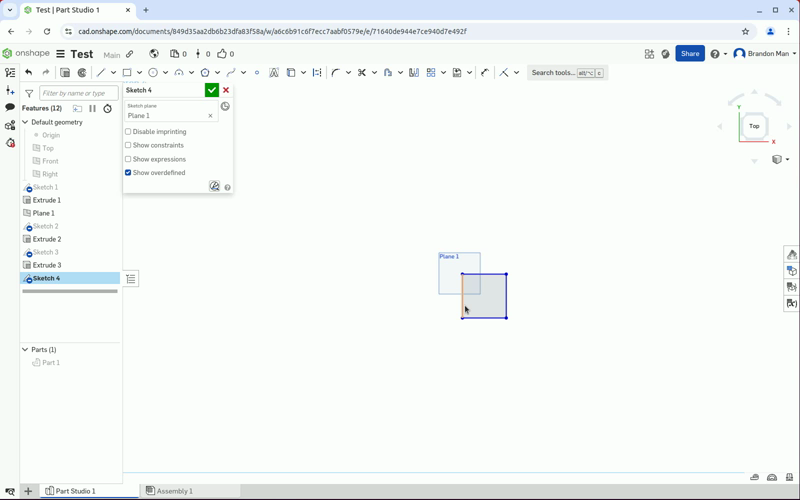
scroll(6)
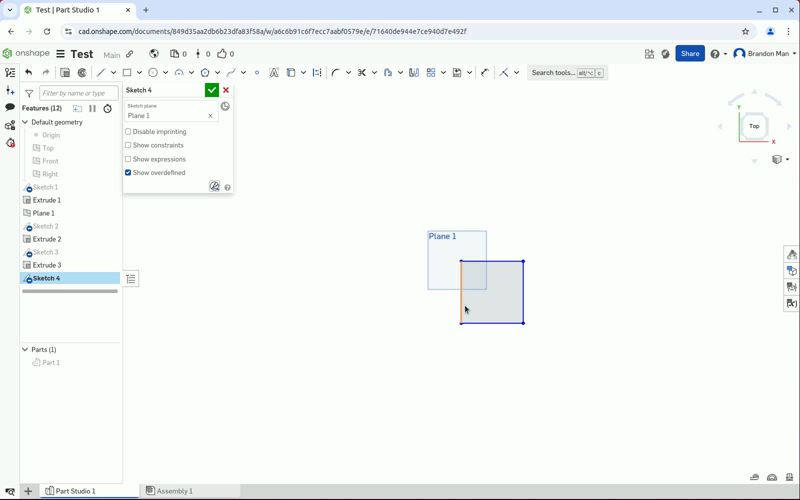
scroll(6)
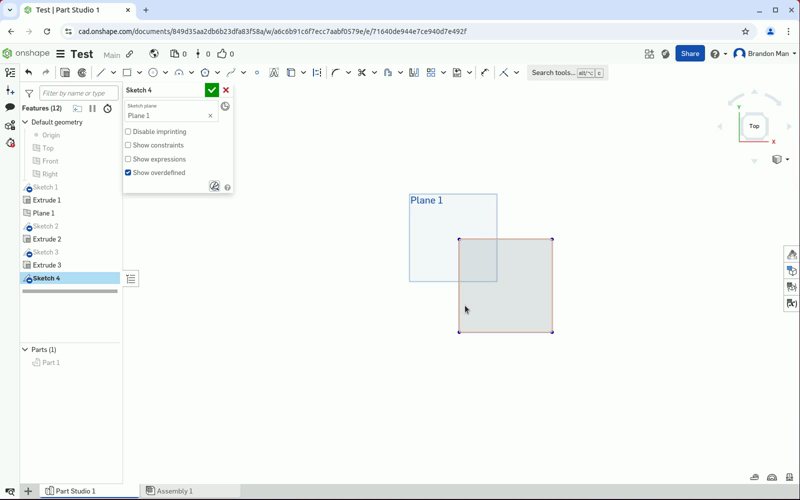
scroll(6)
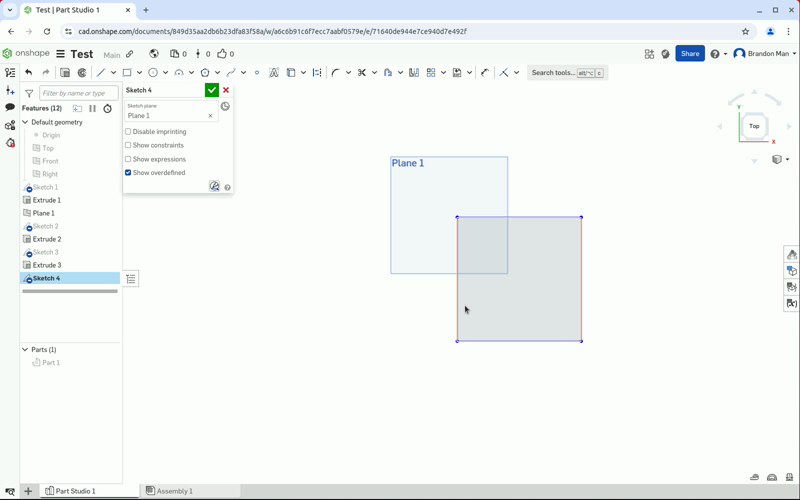
scroll(6)
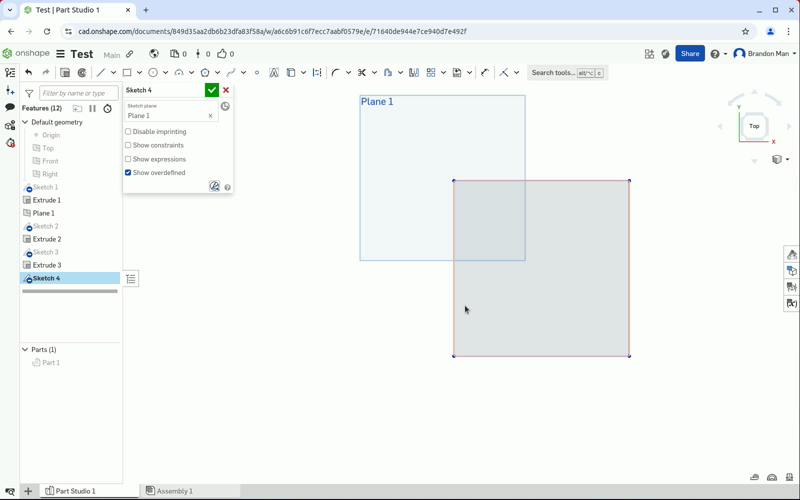
scroll(6)
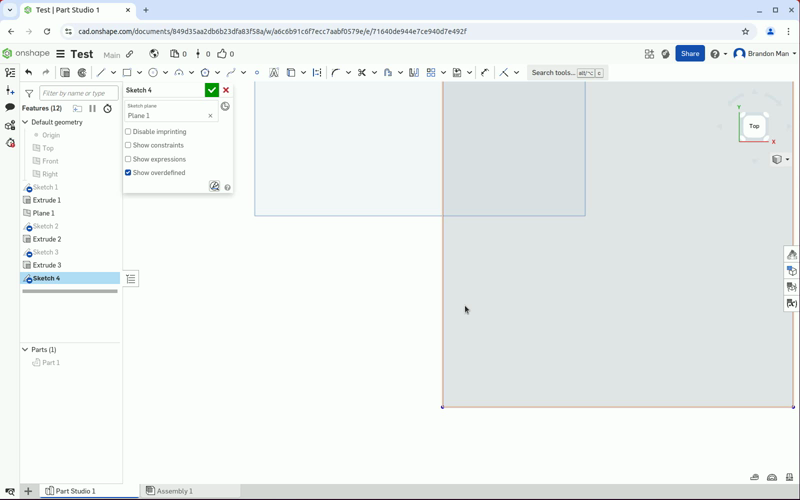
click(465, 305)
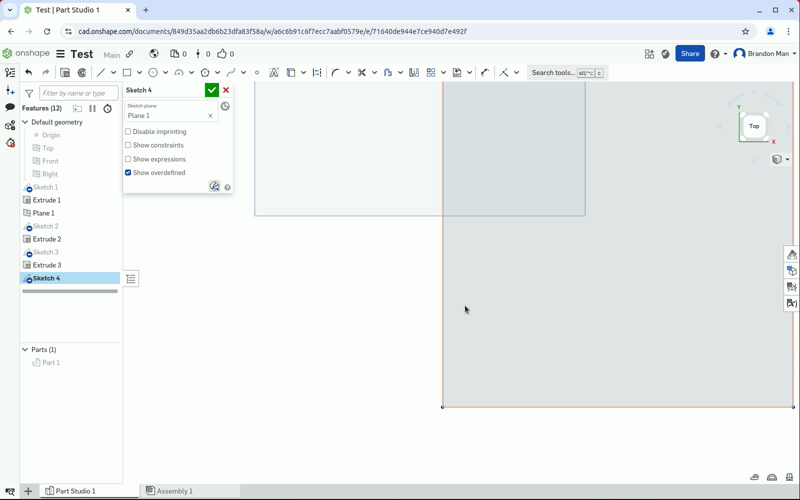
scroll(-6)
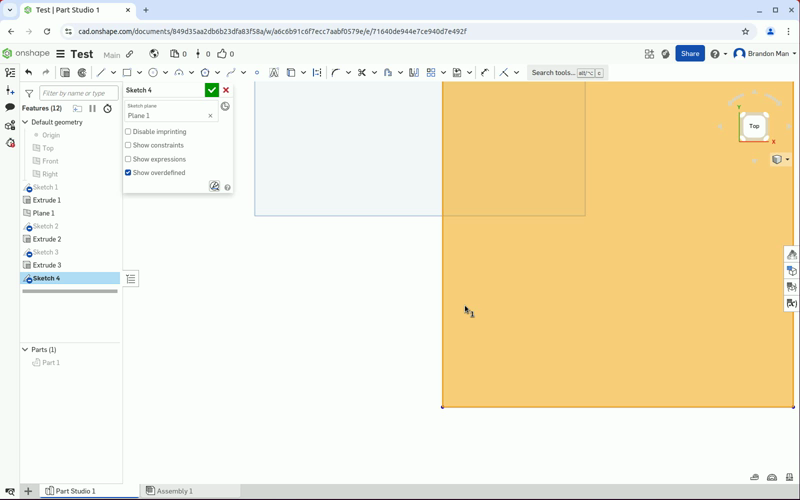
scroll(-6)
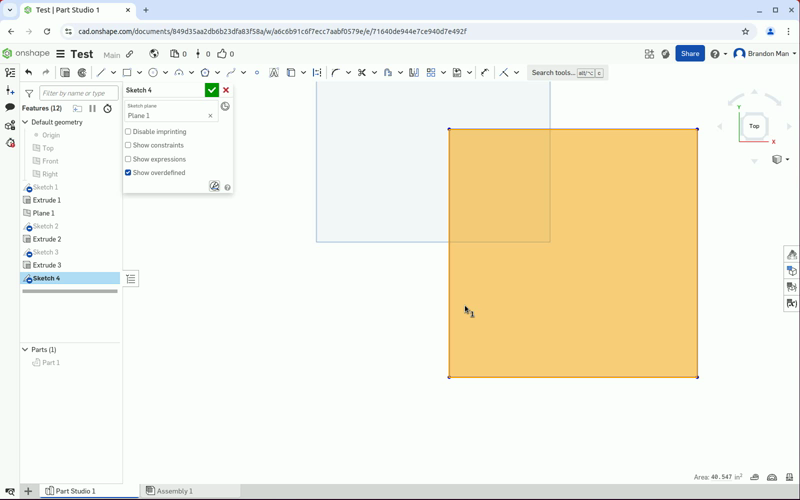
scroll(-6)
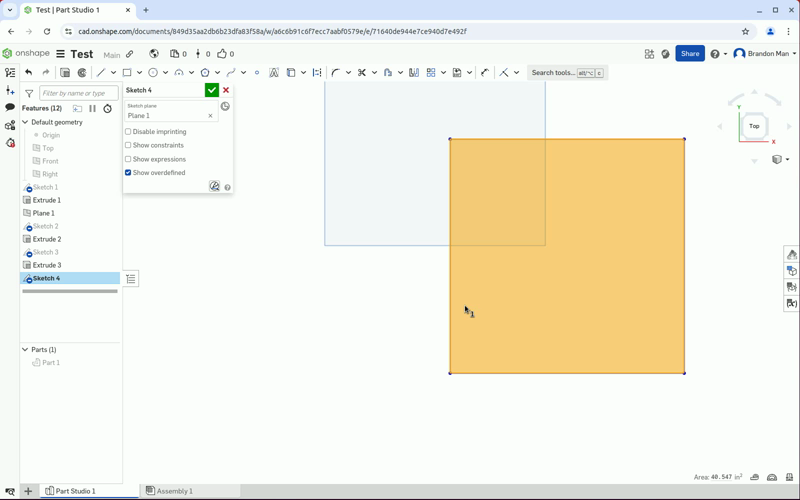
scroll(-6)
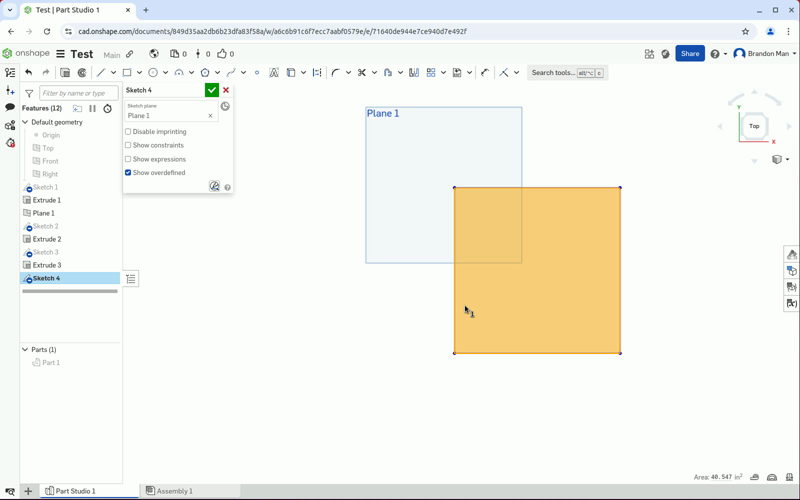
scroll(-6)
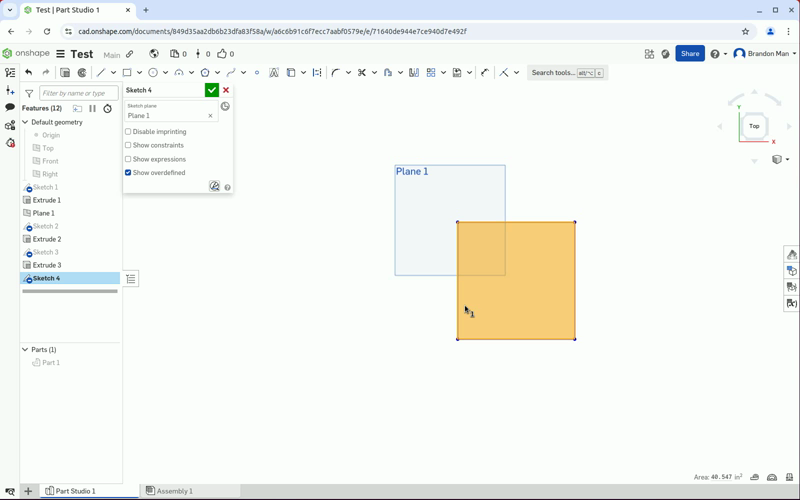
scroll(-6)
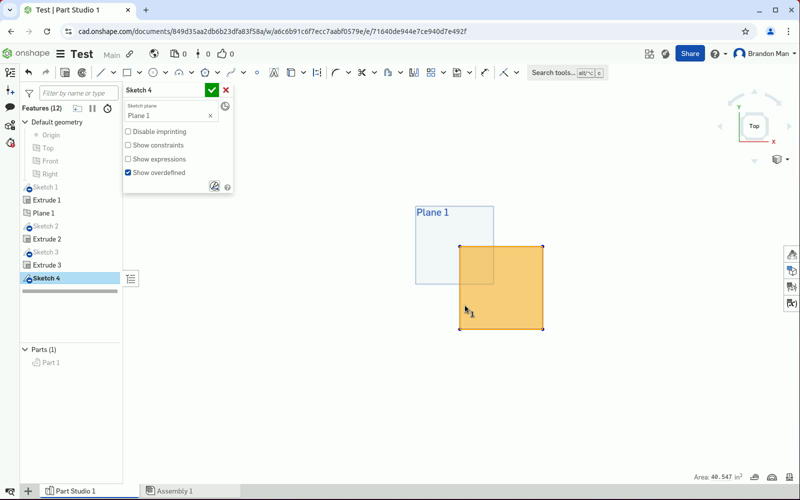
scroll(-6)
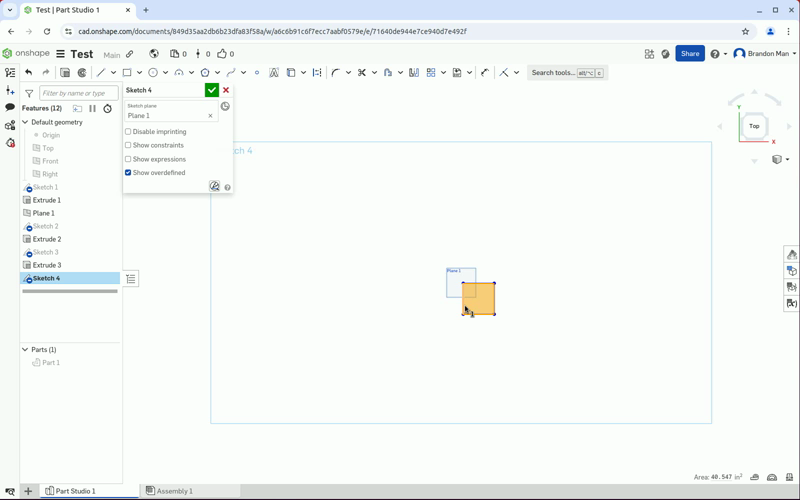
mouse_move(73, 352)
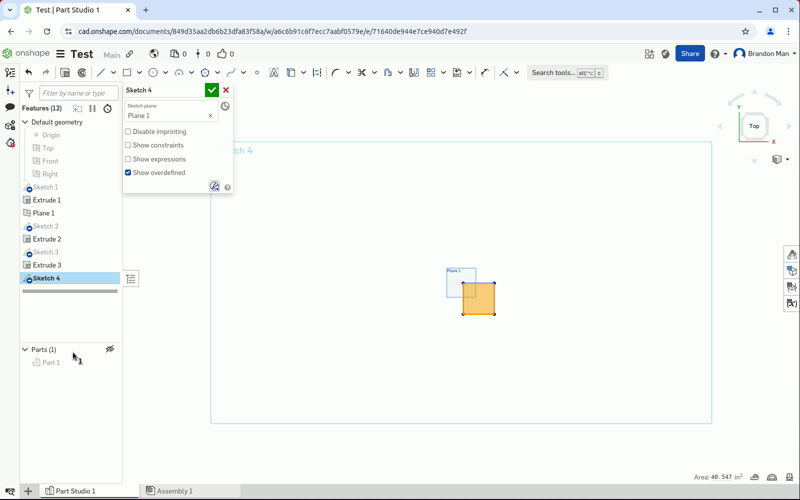
key(shift+y)
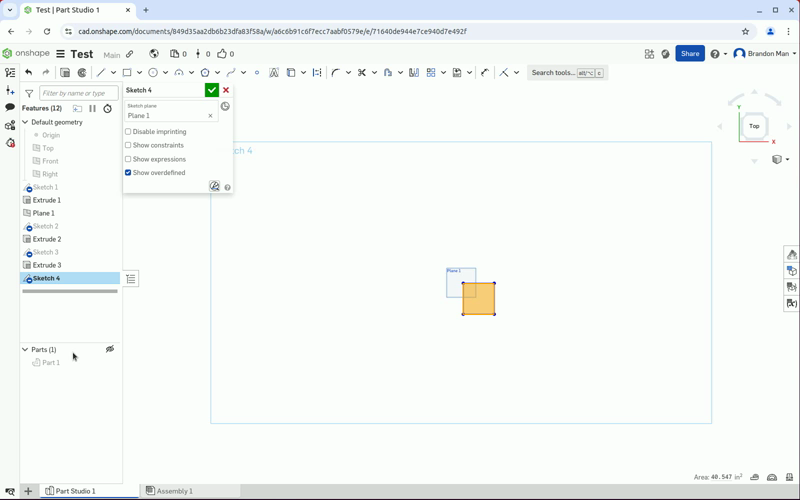
key(shift+e)
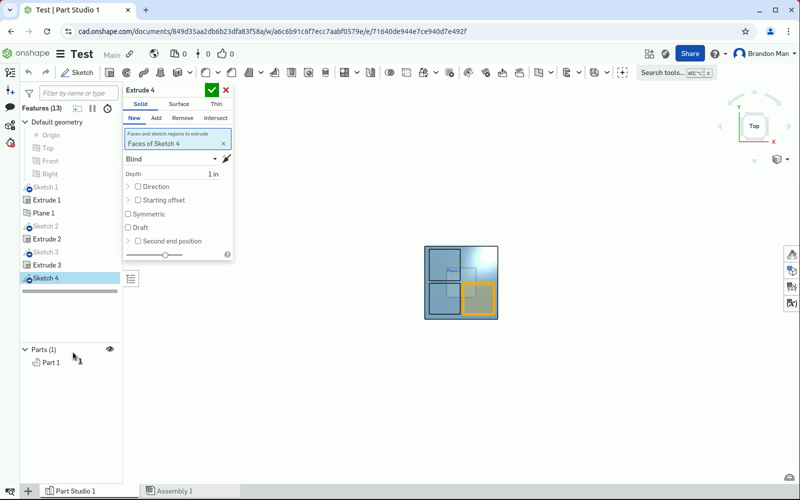
mouse_move(143, 106)
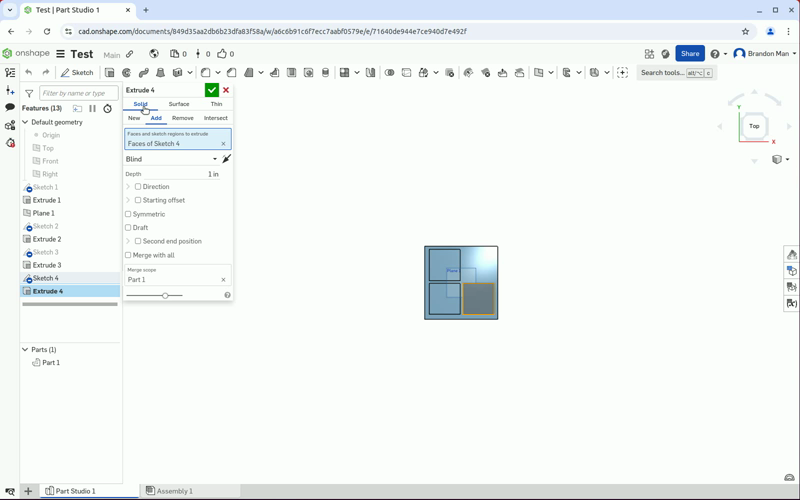
click(143, 106)
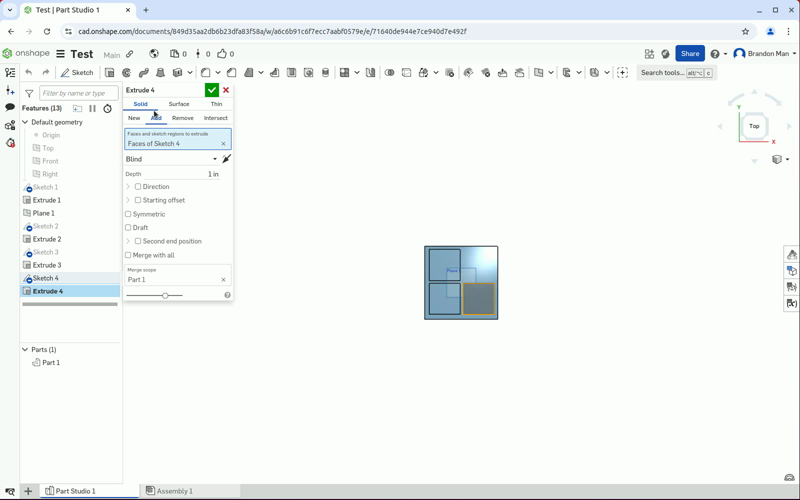
mouse_move(186, 120)
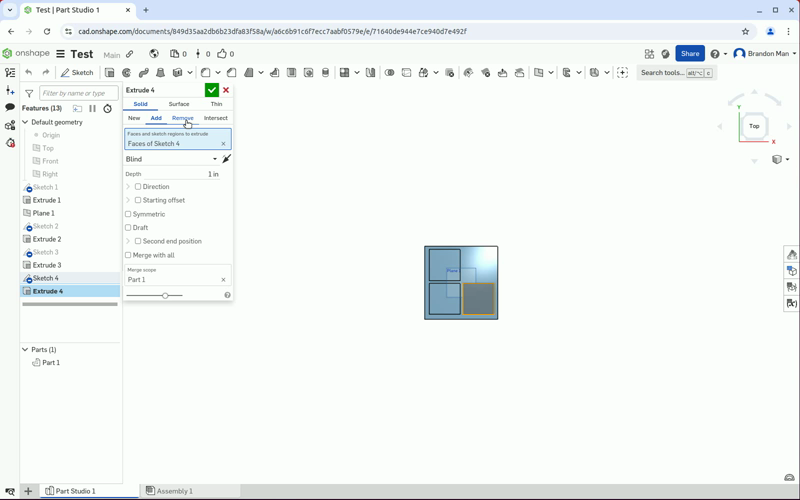
click(186, 120)
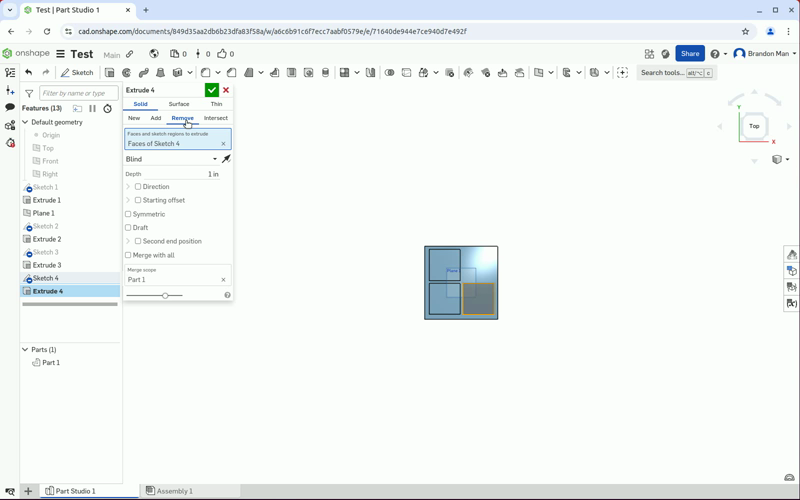
key(tab, 4)
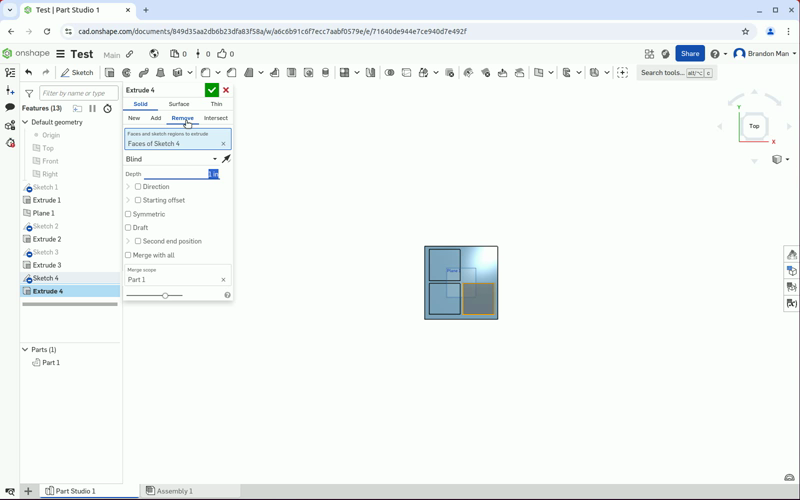
text(22.386)
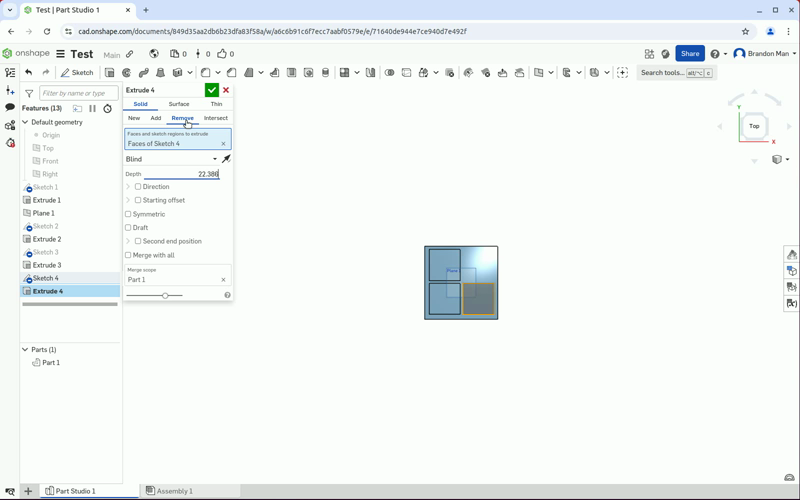
key(tab, 6)
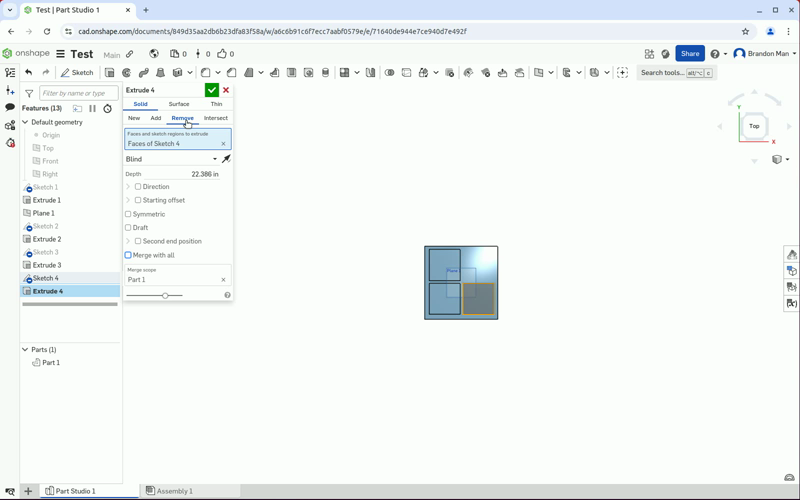
key(space)
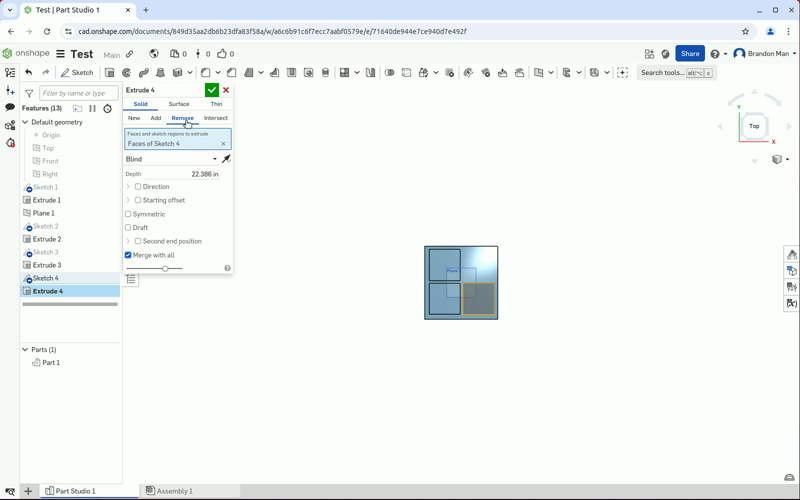
key(enter)
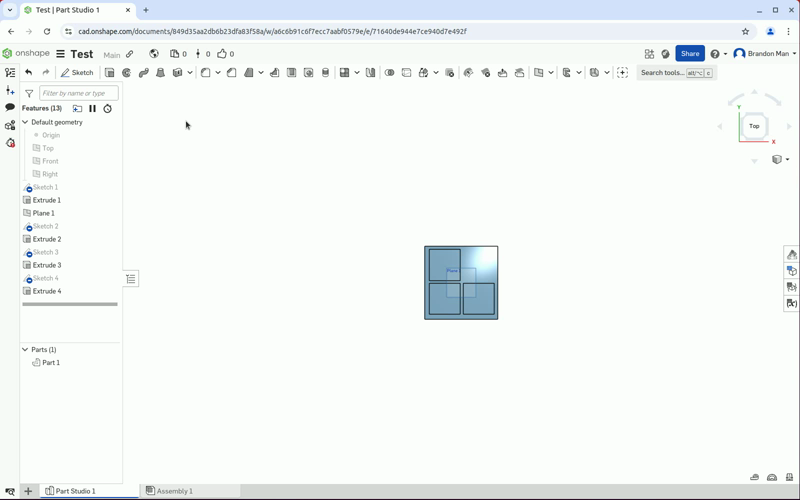
key(shift+h)
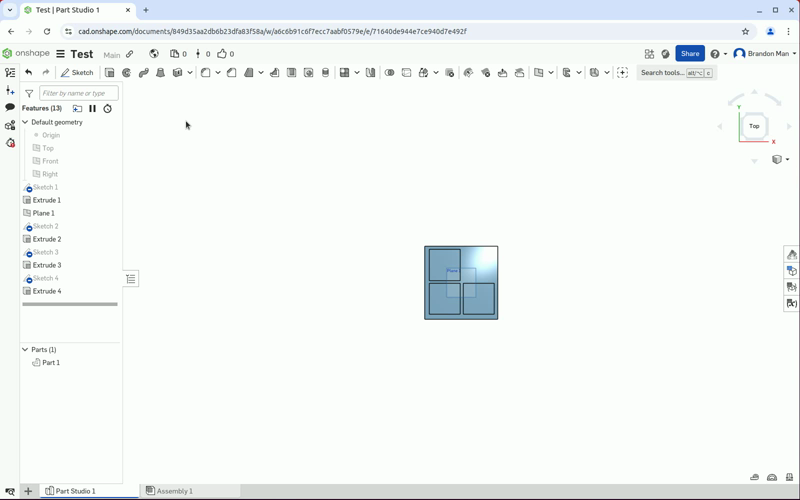
key(shift+h)
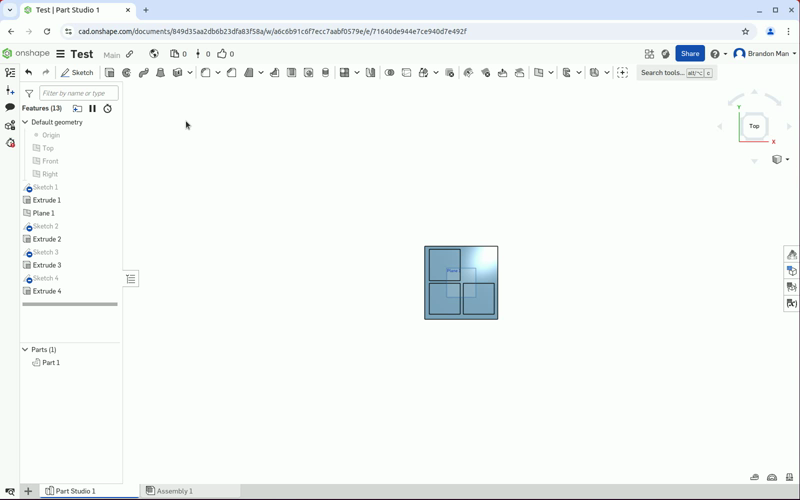
mouse_move(73, 189)
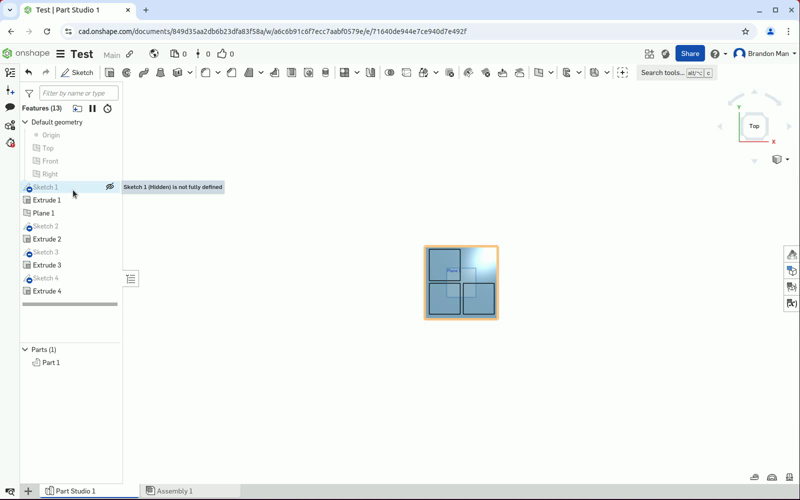
click(73, 189)
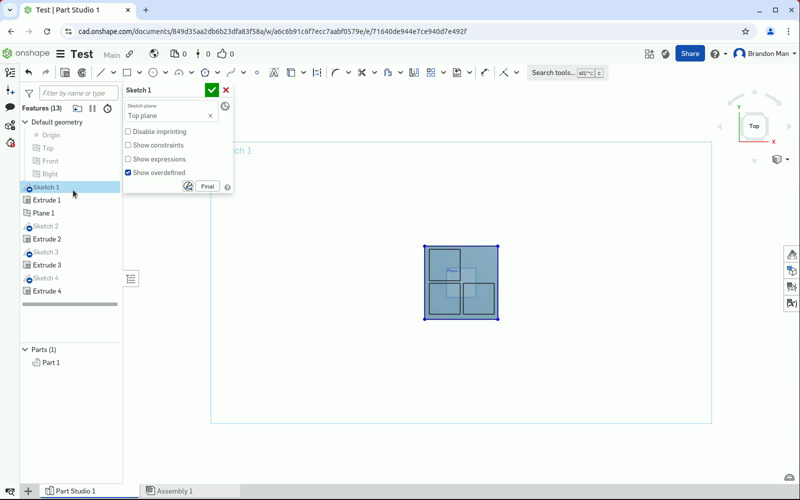
mouse_move(229, 92)
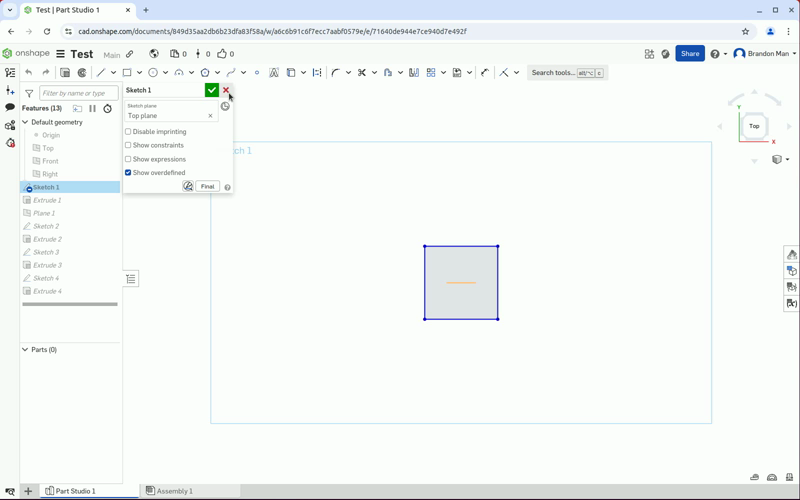
click(229, 92)
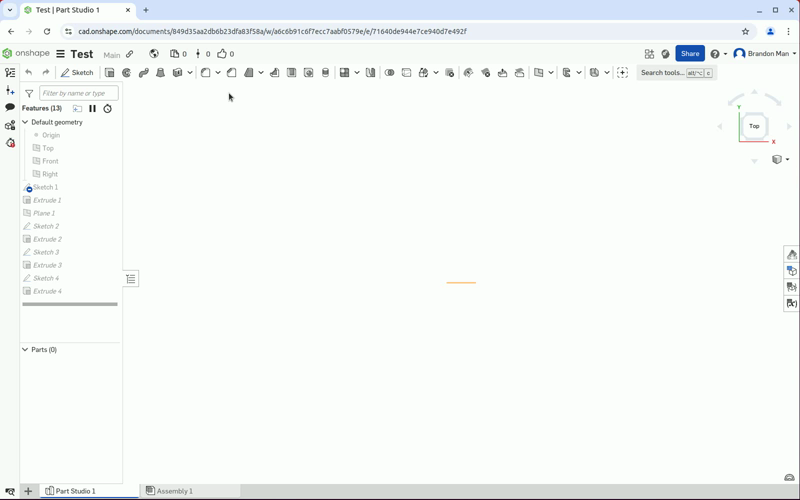
key(shift+s)
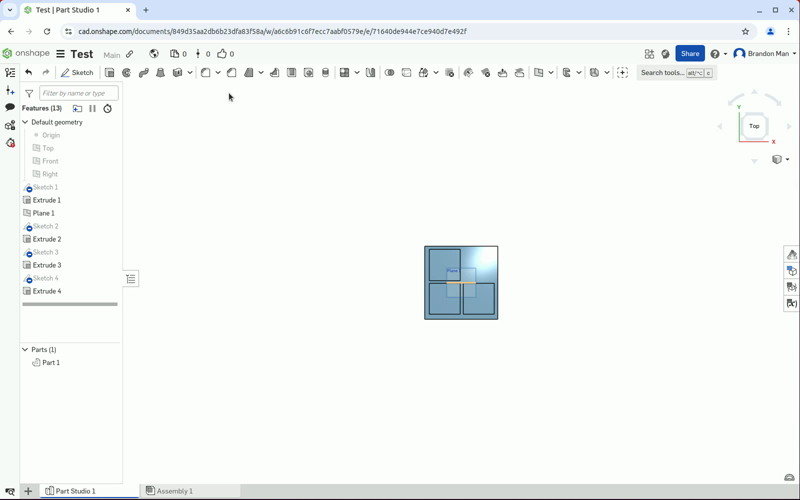
mouse_move(73, 215)
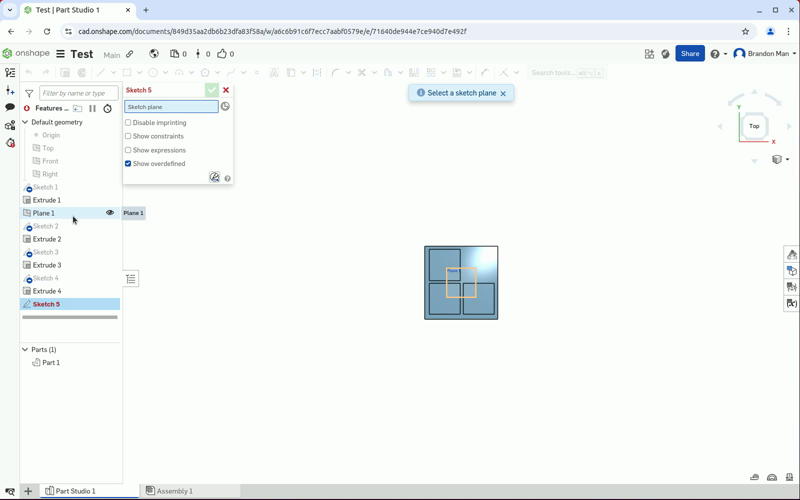
click(73, 215)
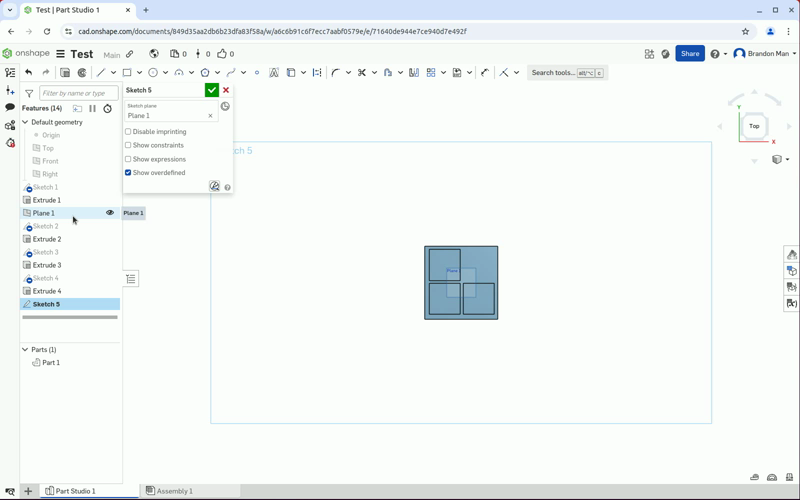
mouse_move(73, 352)
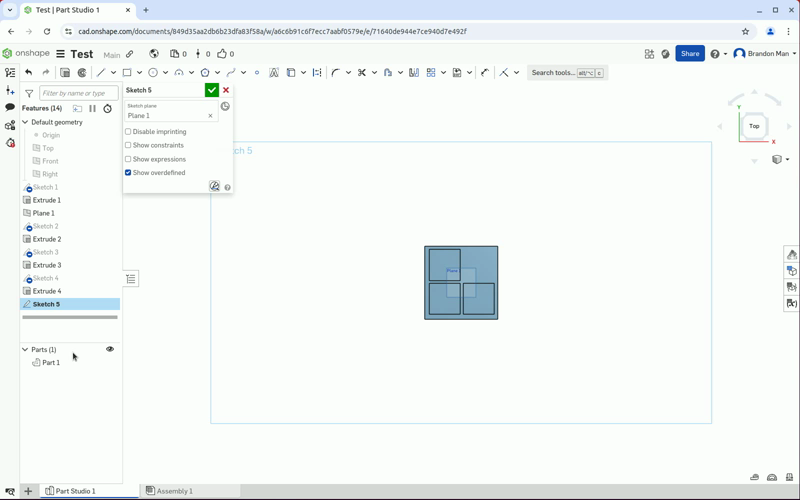
key(y)
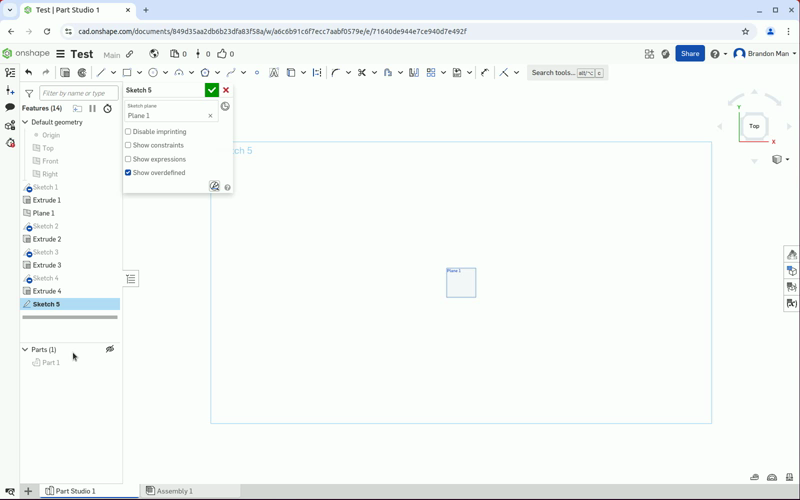
key(l)
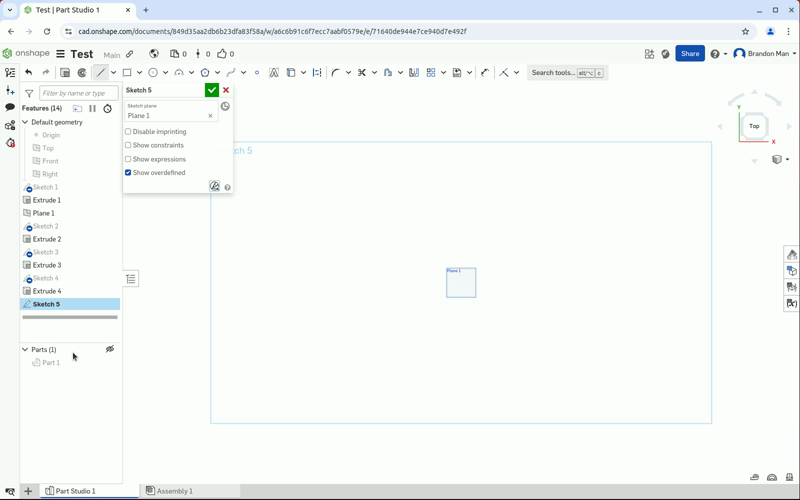
key_down(shift)
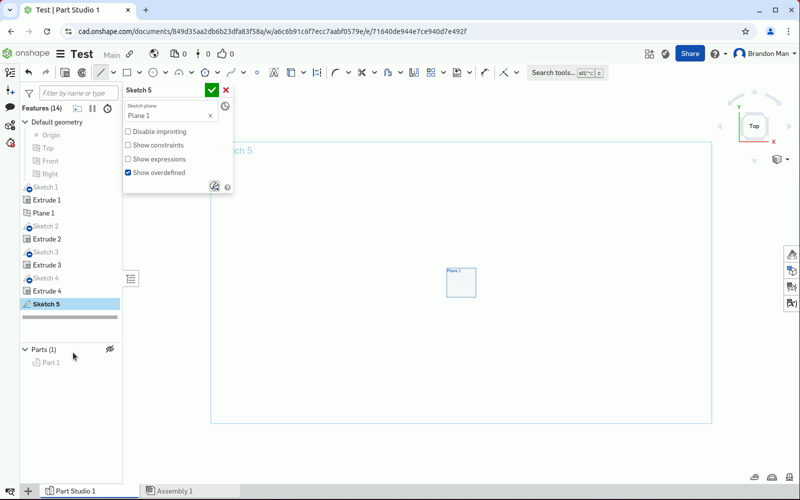
mouse_move(463, 280)
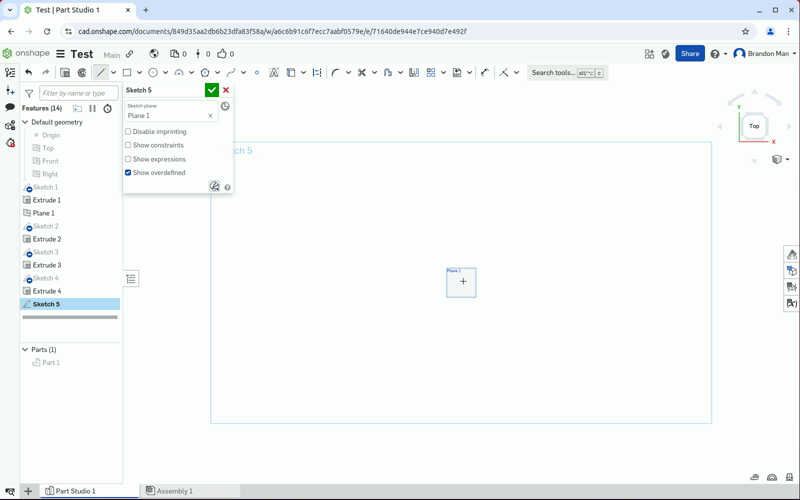
click(463, 280)
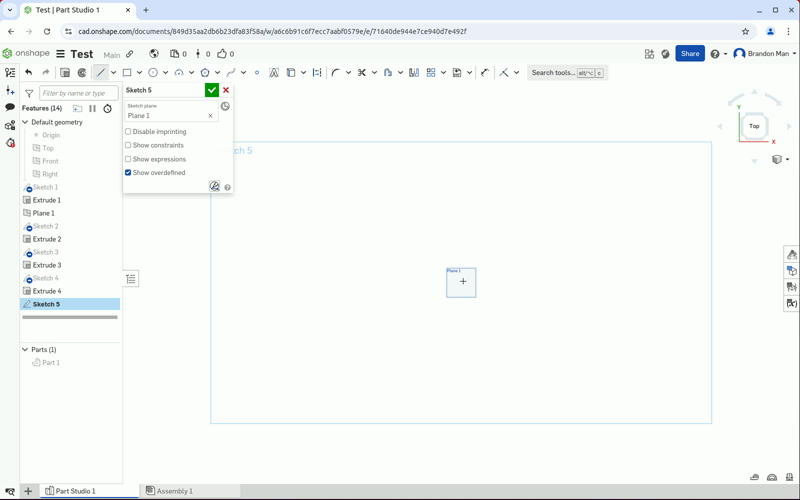
key_up(shift)
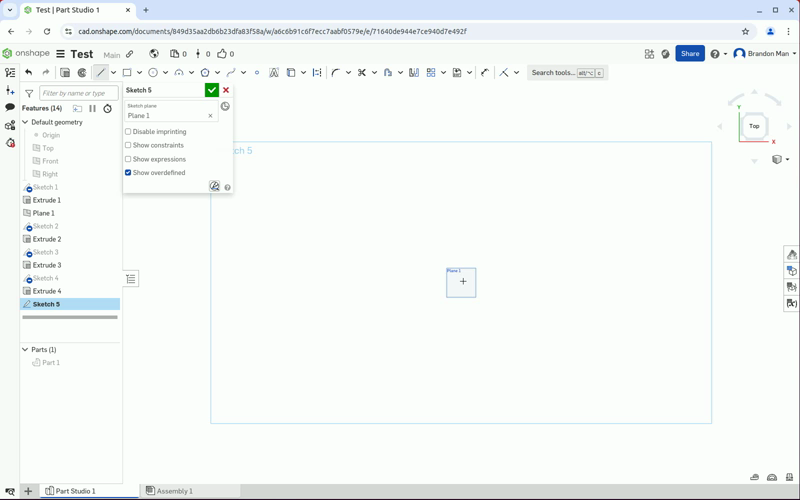
key_down(shift)
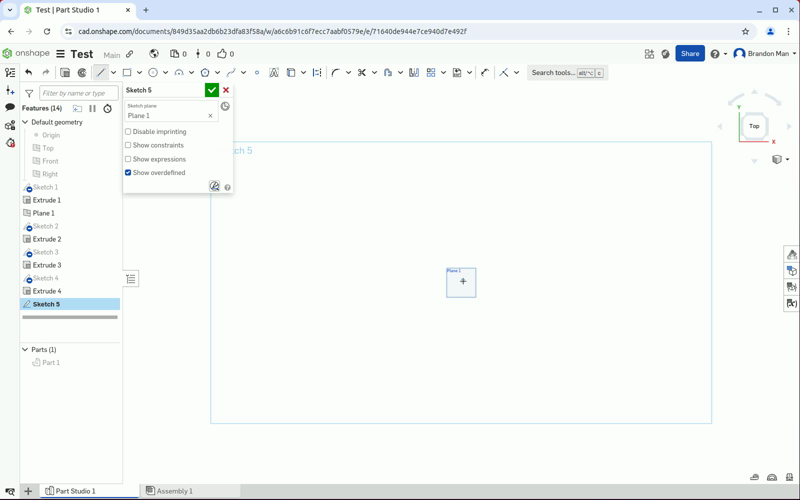
mouse_move(493, 280)
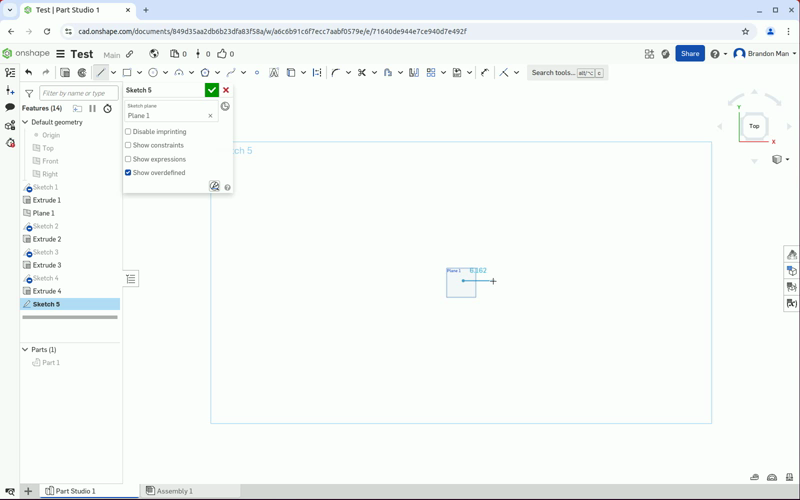
mouse_move(494, 280)
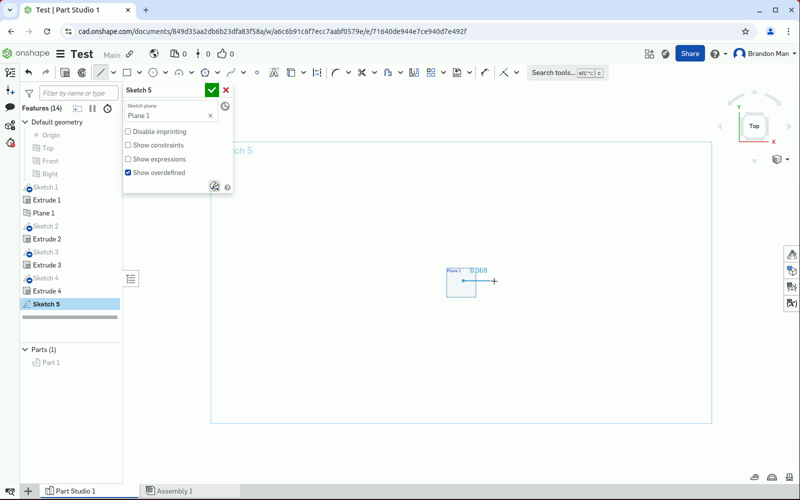
click(494, 280)
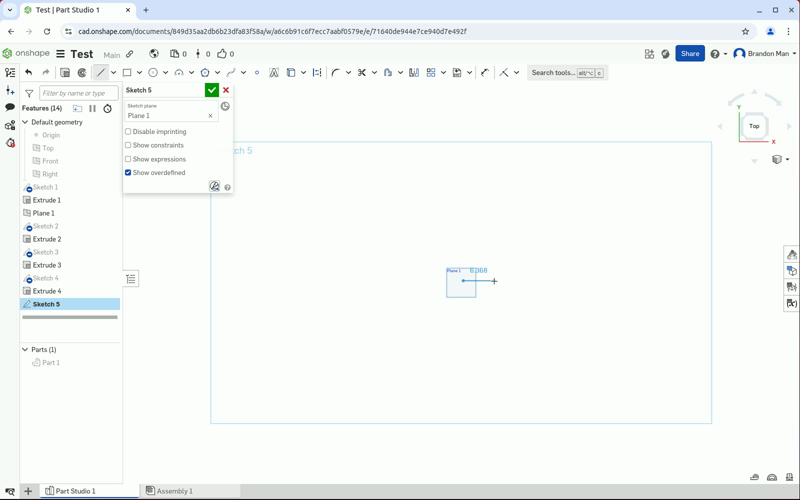
key_up(shift)
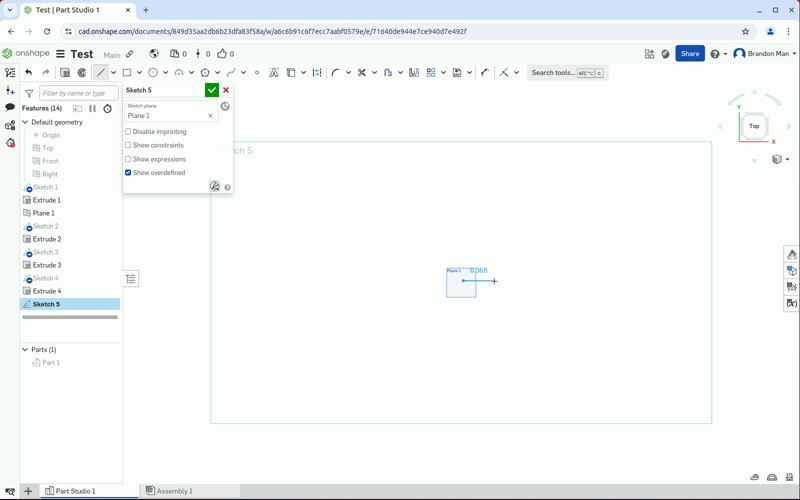
key_down(shift)
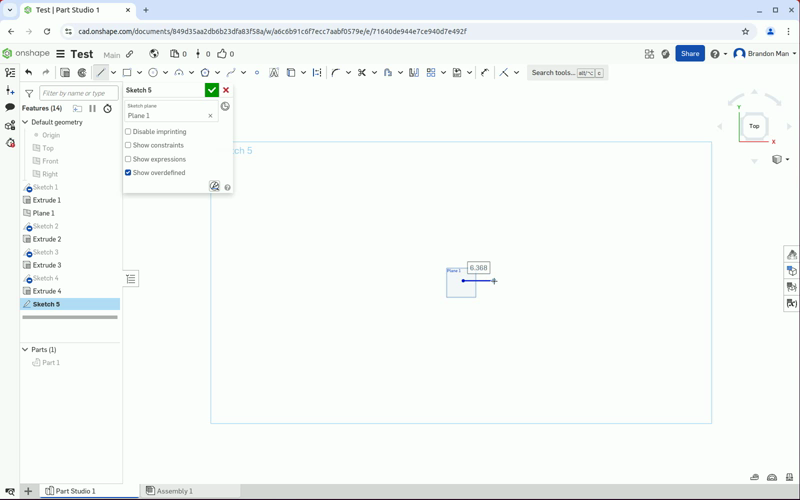
mouse_move(524, 280)
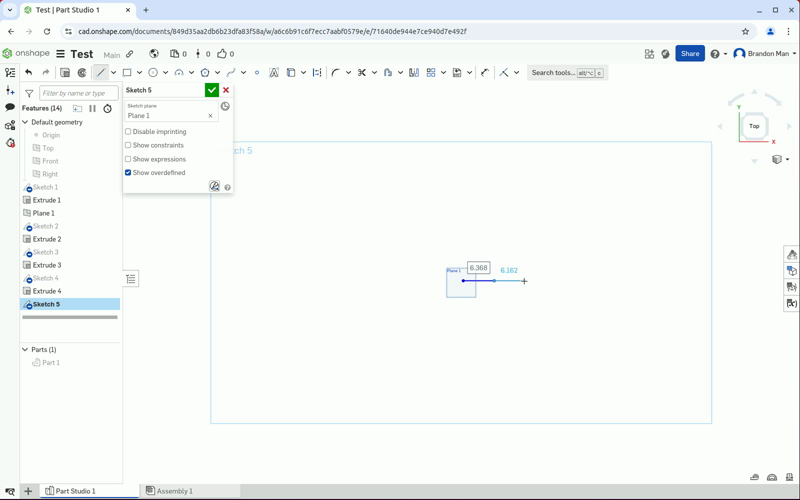
mouse_move(494, 249)
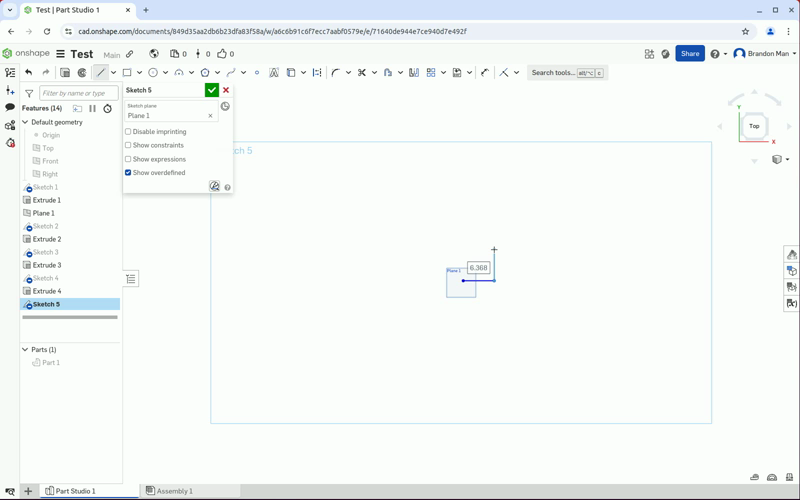
click(494, 249)
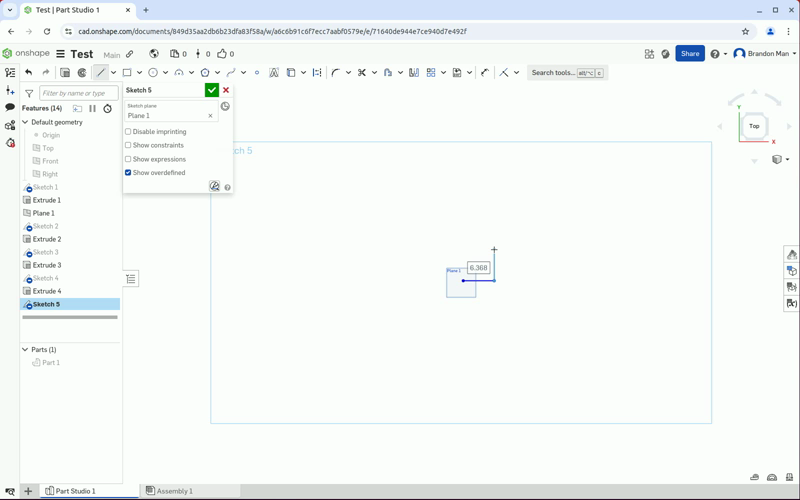
key_up(shift)
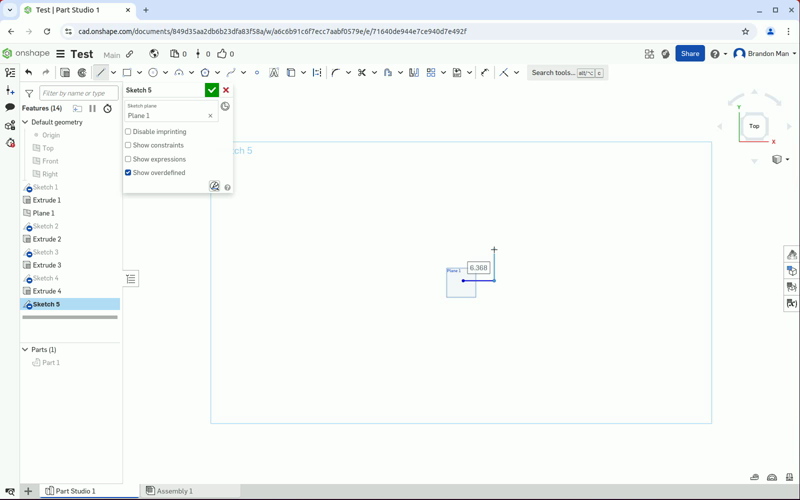
key_down(shift)
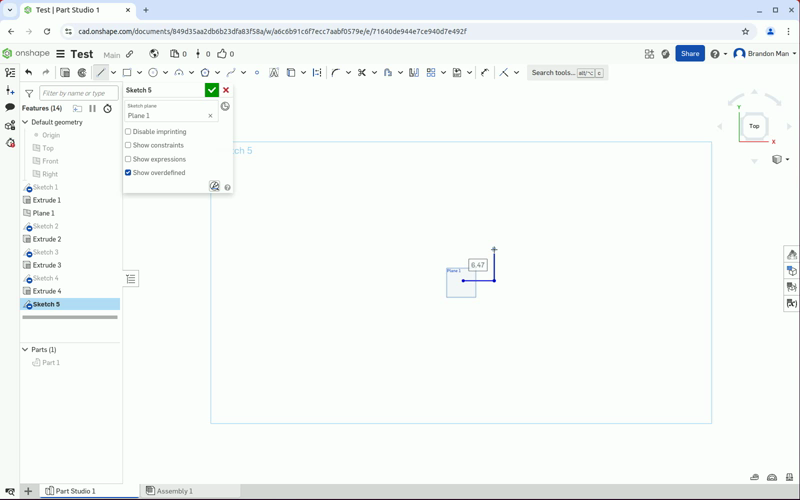
mouse_move(524, 249)
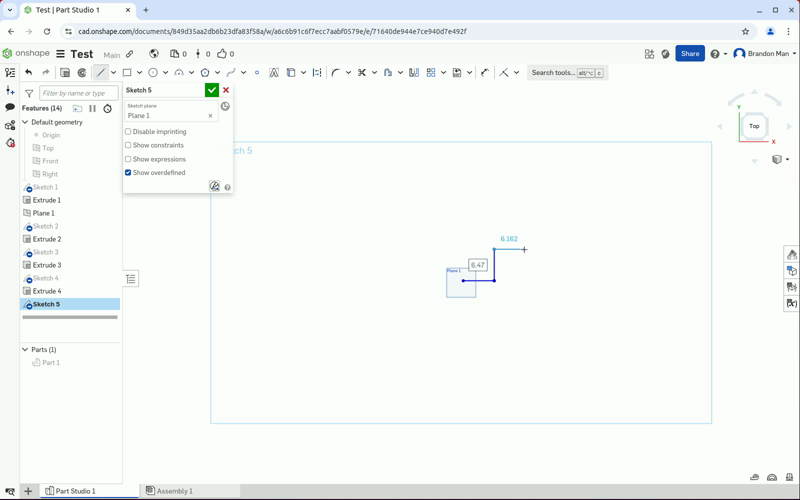
mouse_move(463, 249)
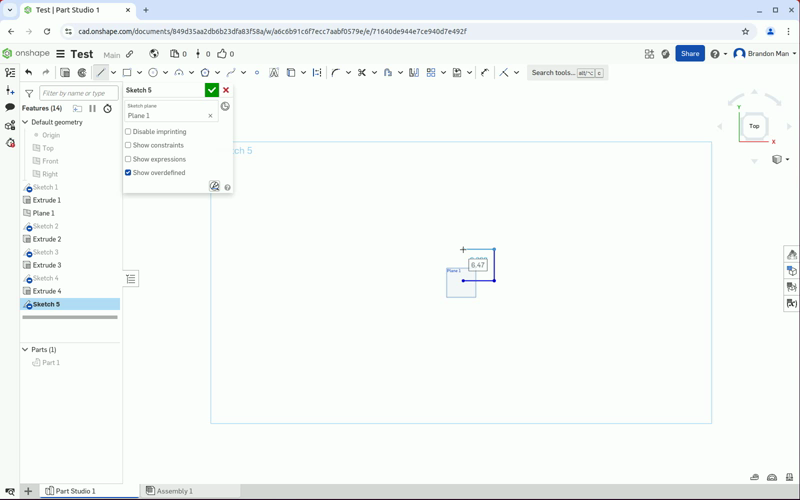
click(463, 249)
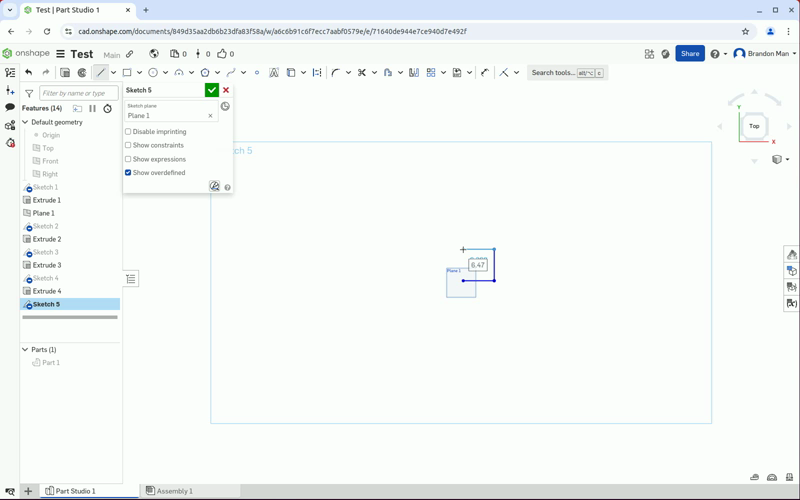
key_up(shift)
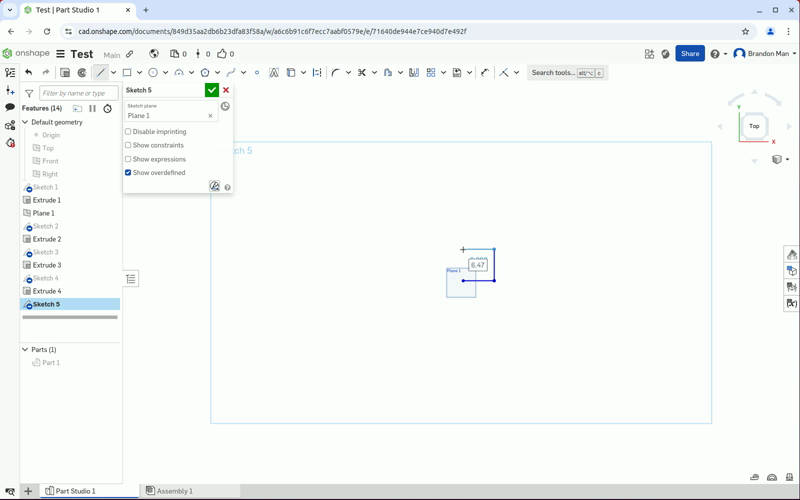
mouse_move(493, 249)
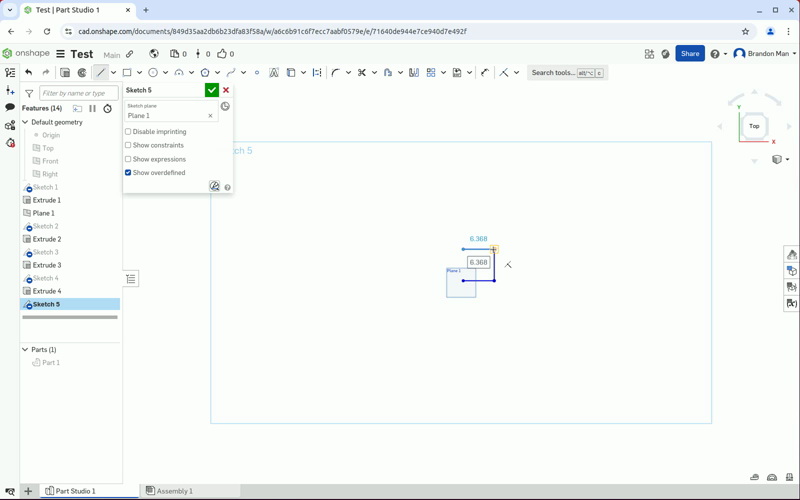
key_down(shift)
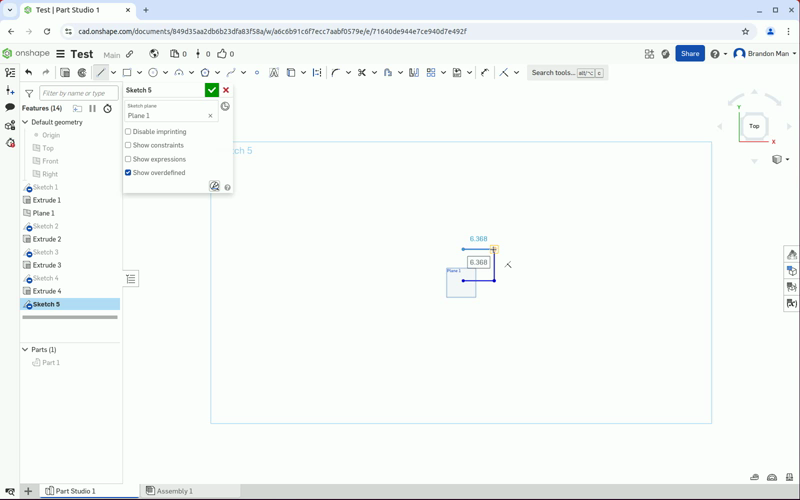
mouse_move(463, 280)
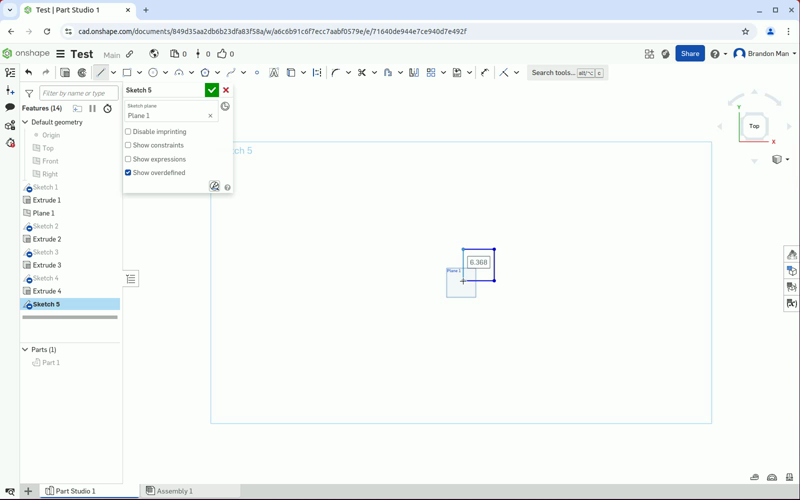
key_up(shift)
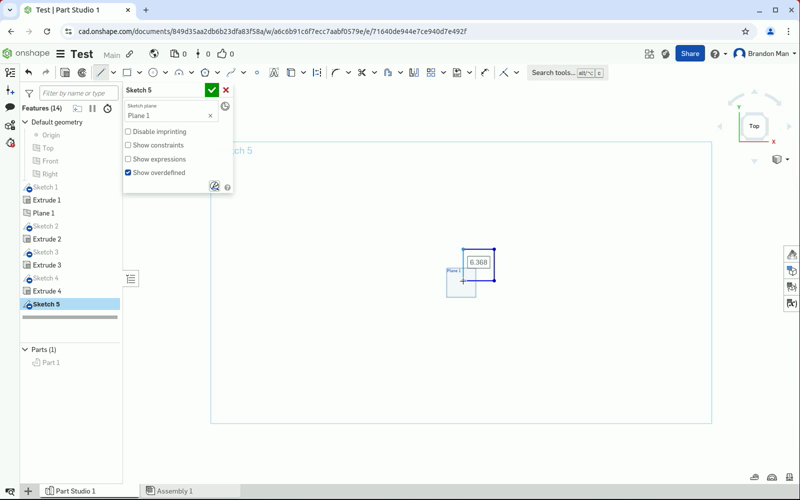
click(463, 280)
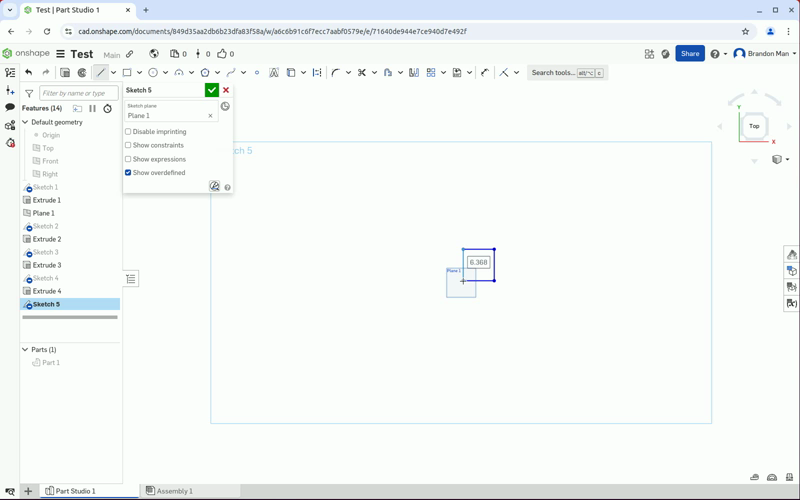
key(esc)
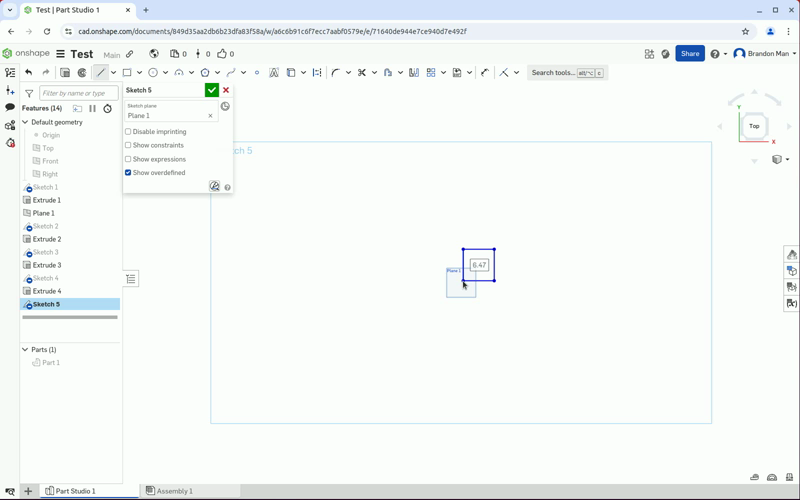
mouse_move(473, 267)
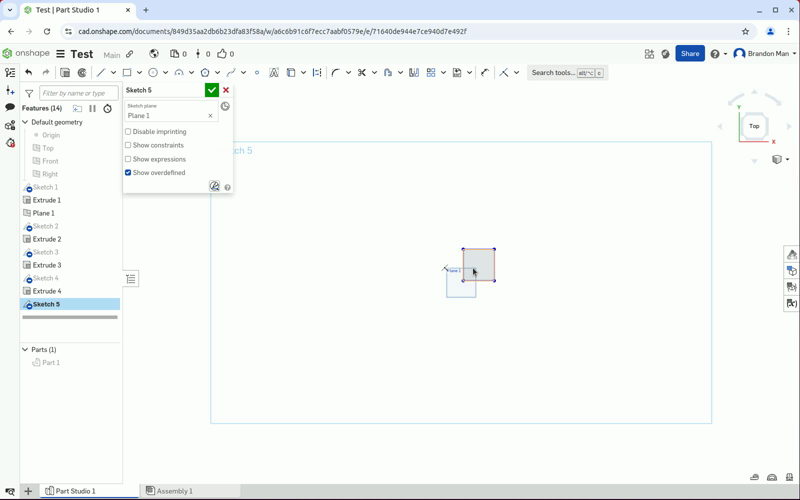
scroll(6)
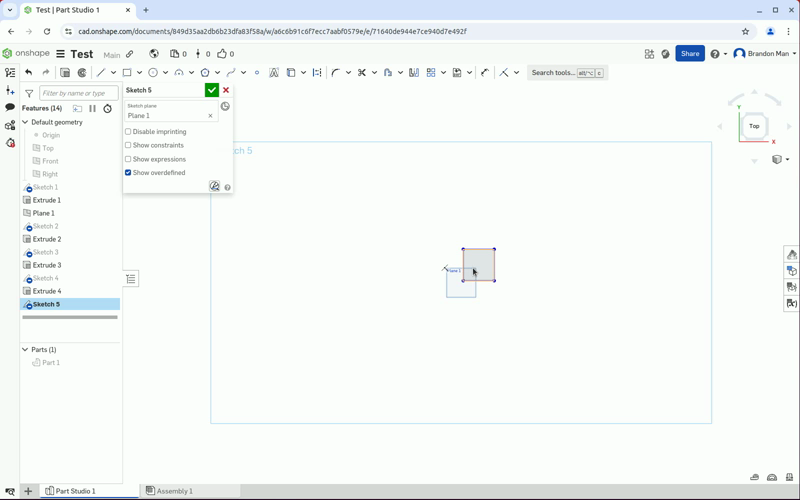
scroll(6)
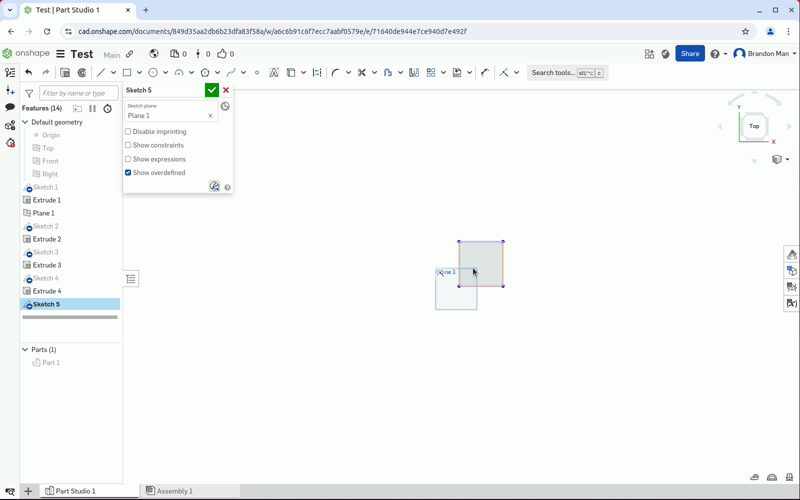
scroll(6)
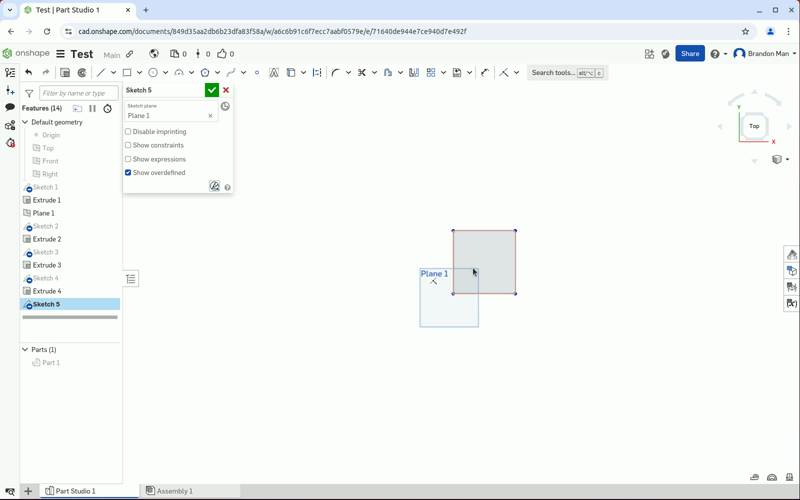
scroll(6)
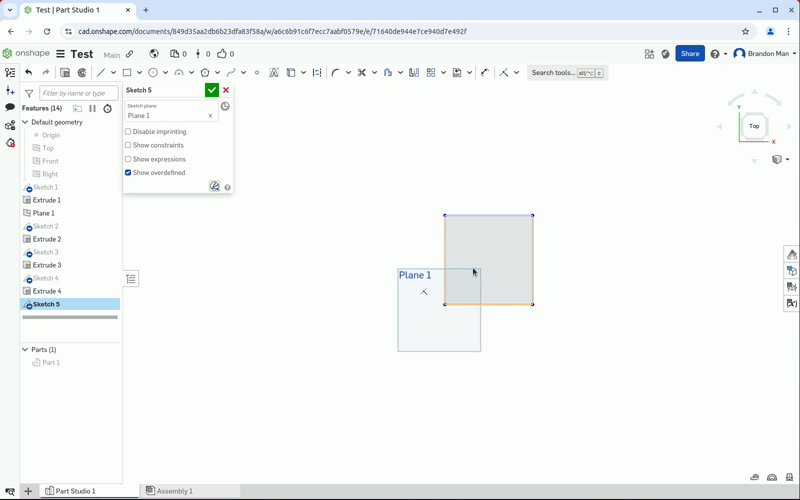
scroll(6)
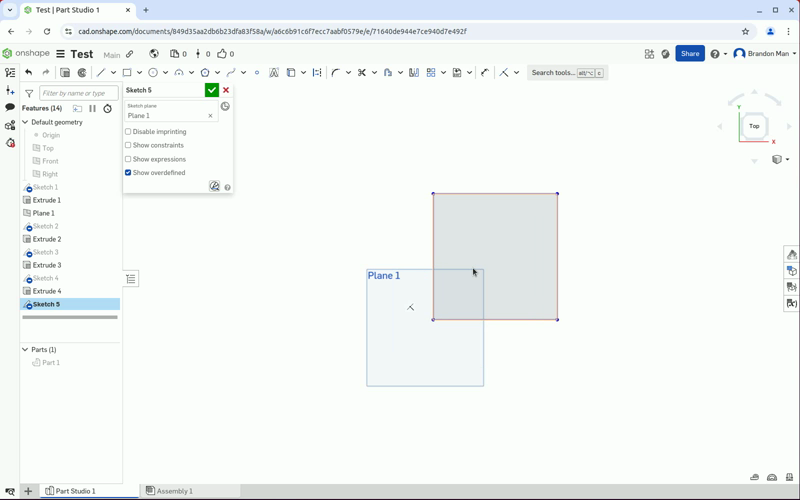
scroll(6)
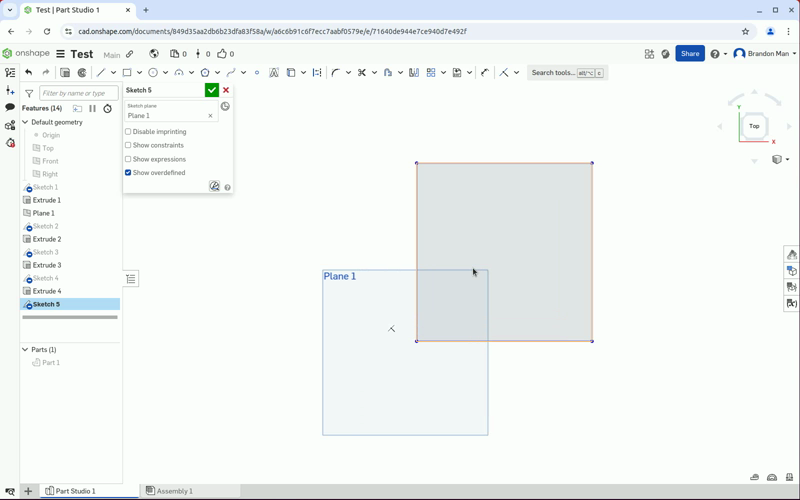
scroll(6)
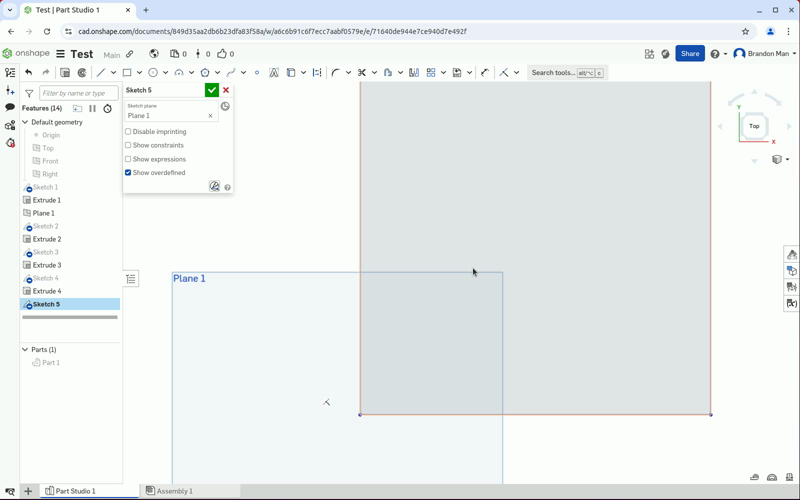
click(473, 267)
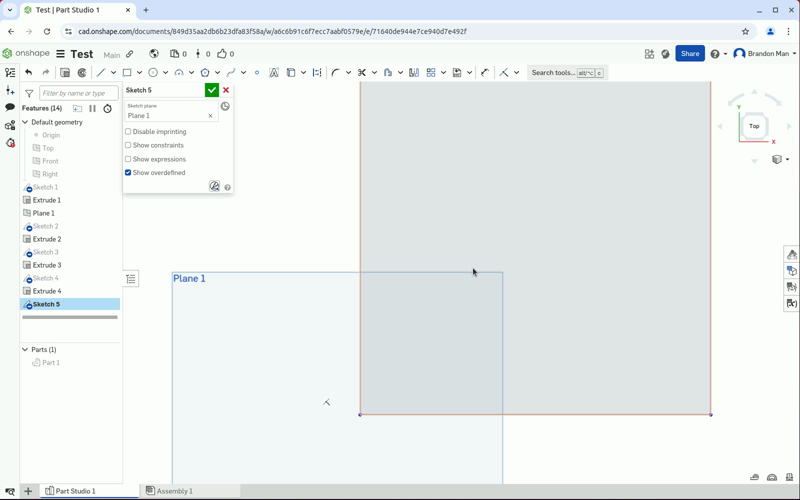
scroll(-6)
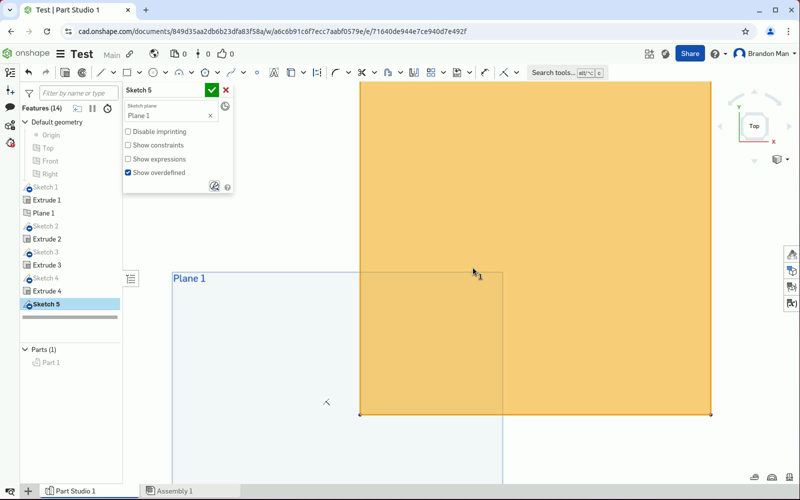
scroll(-6)
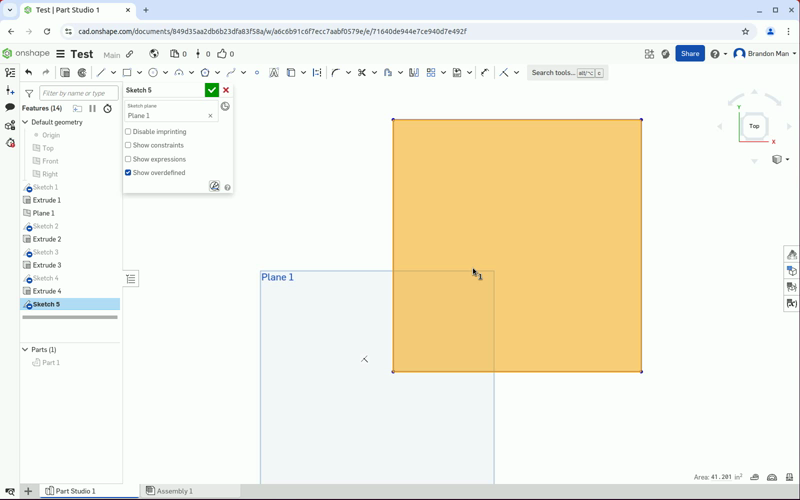
scroll(-6)
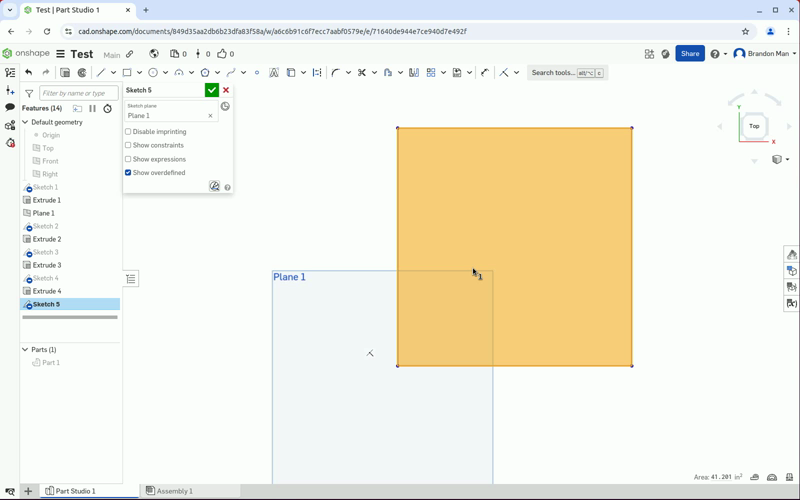
scroll(-6)
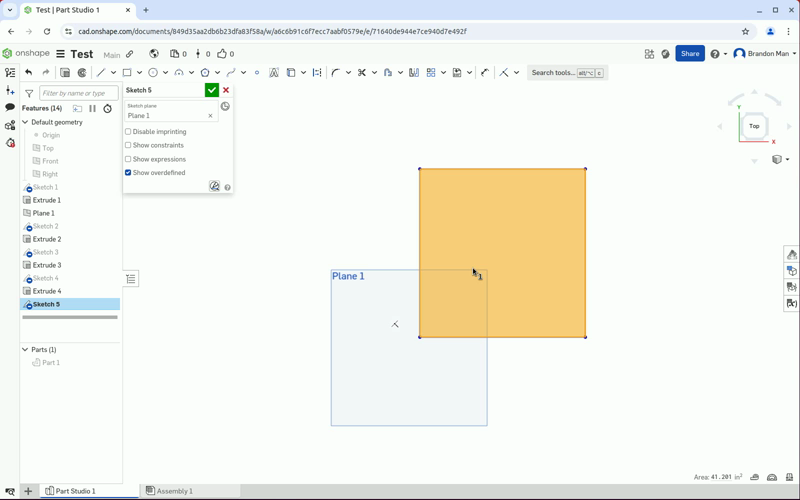
scroll(-6)
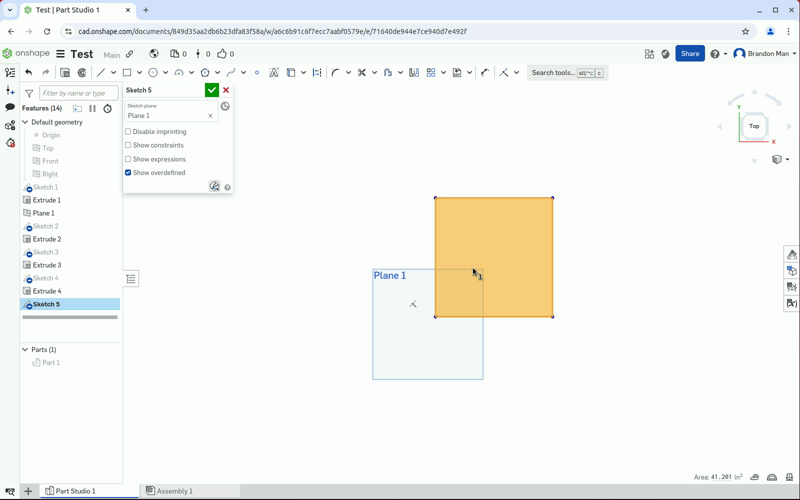
scroll(-6)
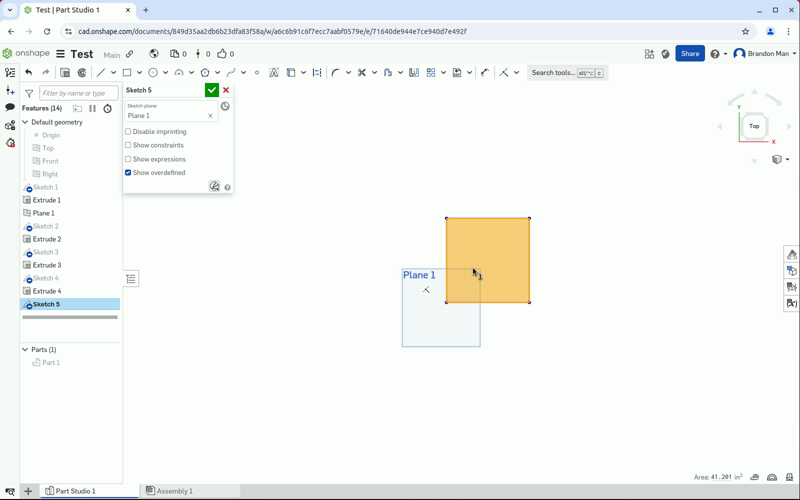
scroll(-6)
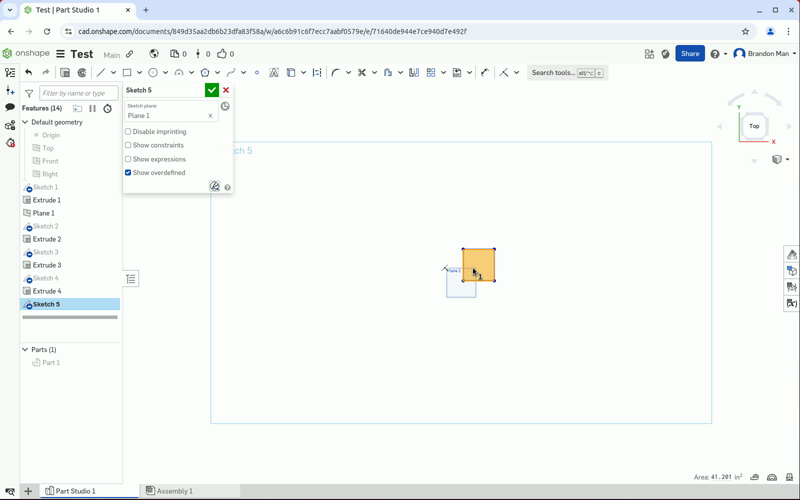
mouse_move(73, 352)
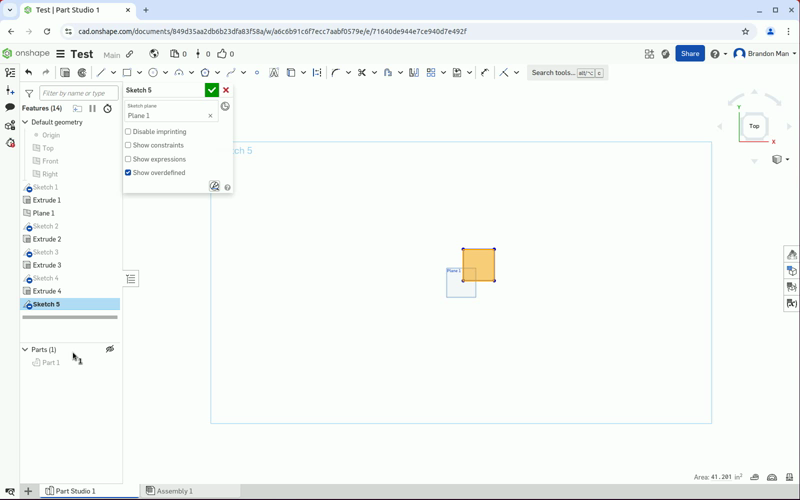
key(shift+y)
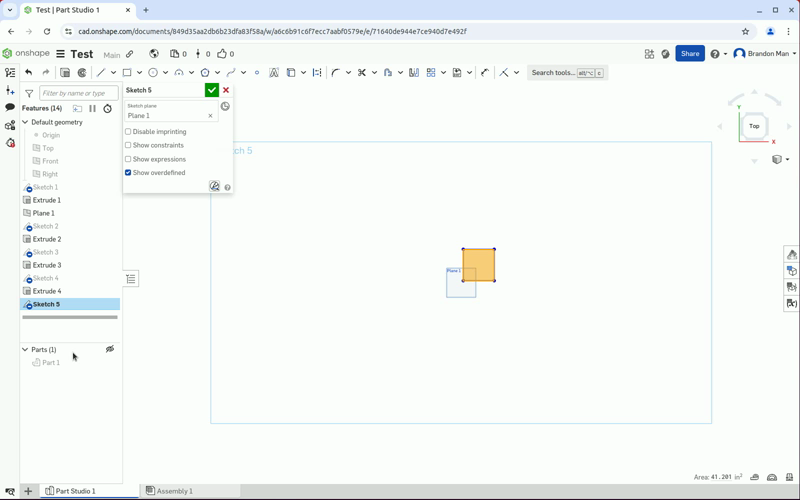
key(shift+e)
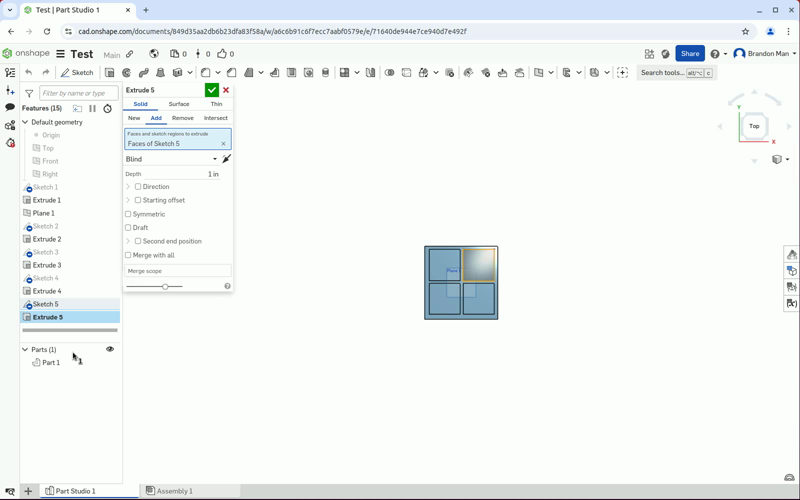
mouse_move(143, 106)
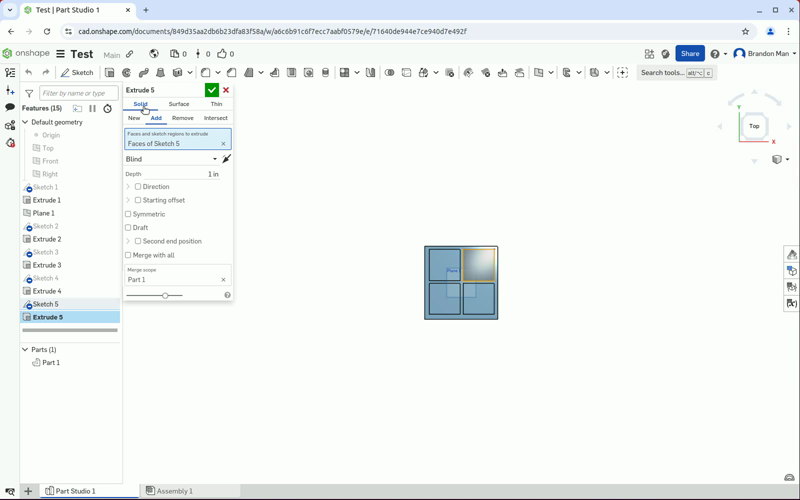
click(143, 106)
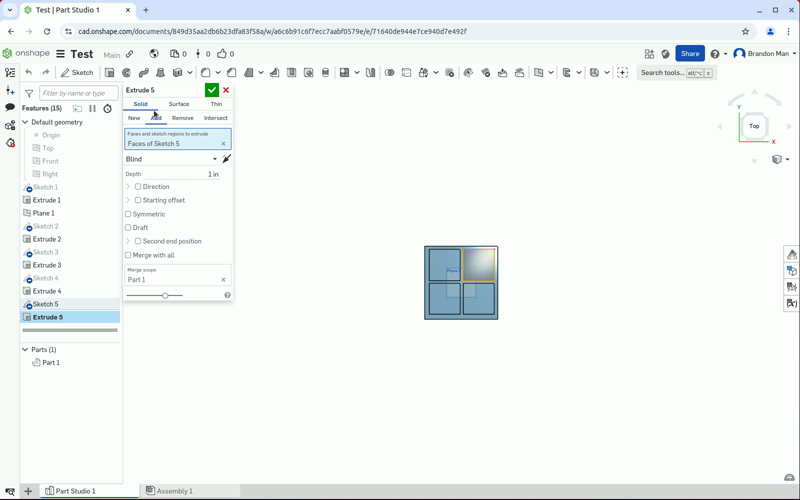
mouse_move(186, 120)
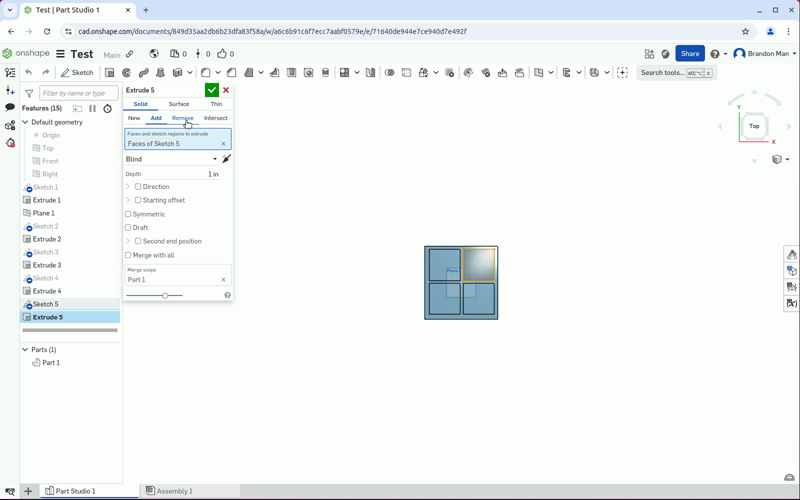
click(186, 120)
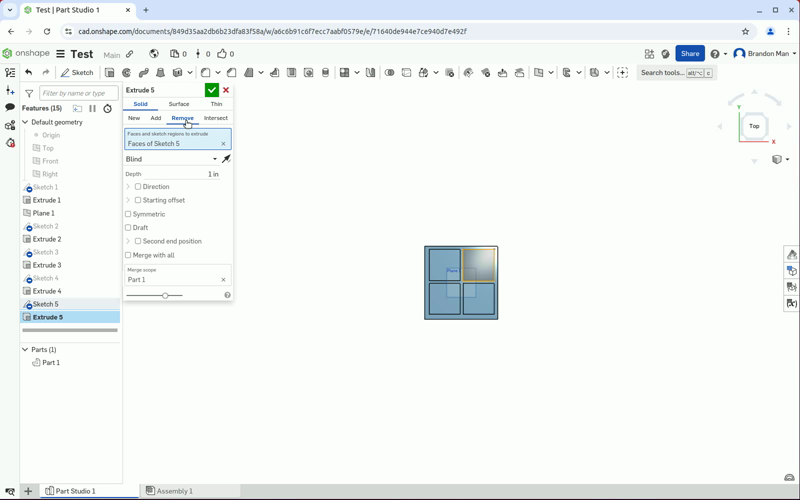
key(tab, 4)
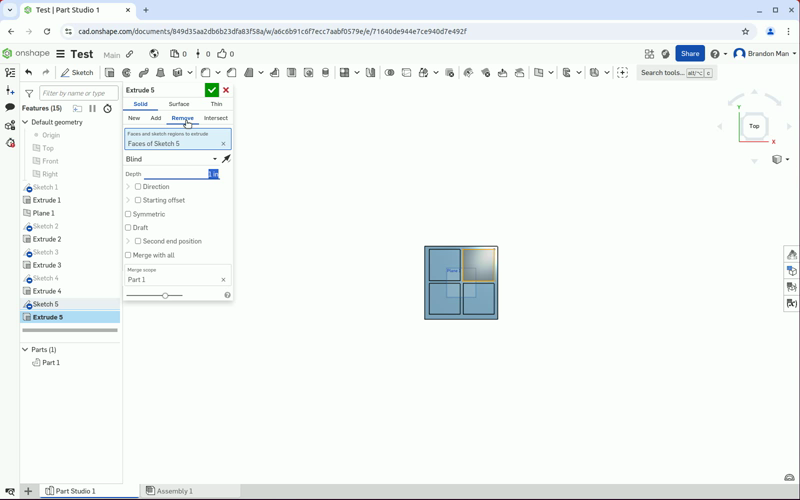
text(22.386)
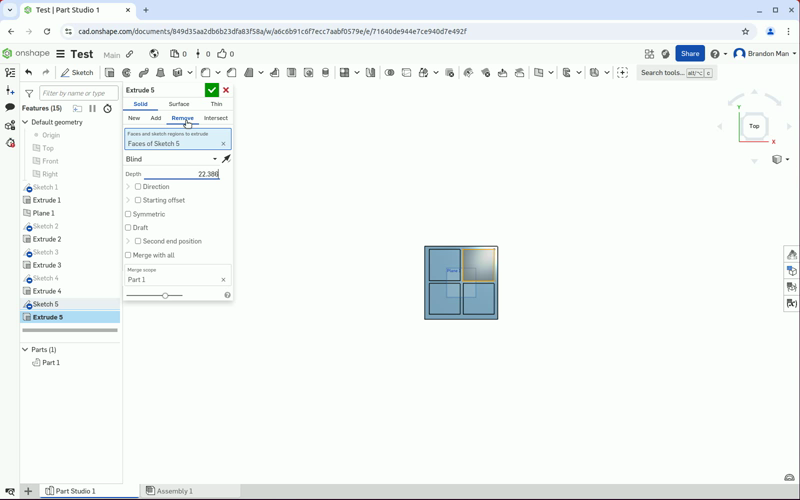
key(tab, 6)
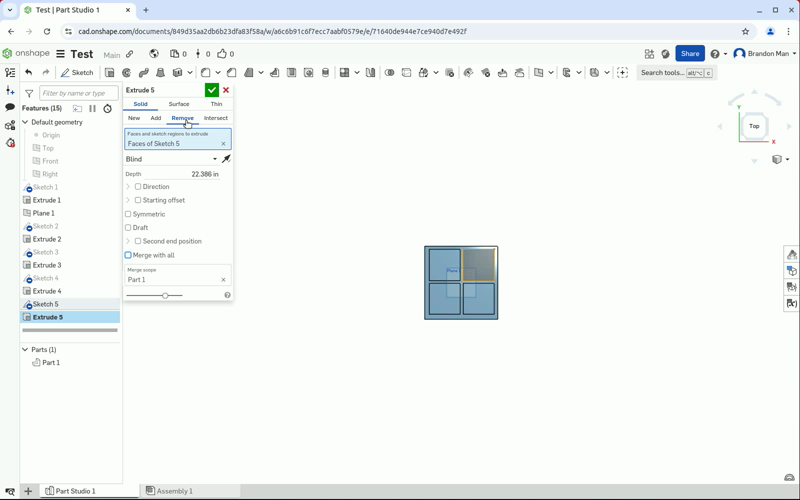
key(space)
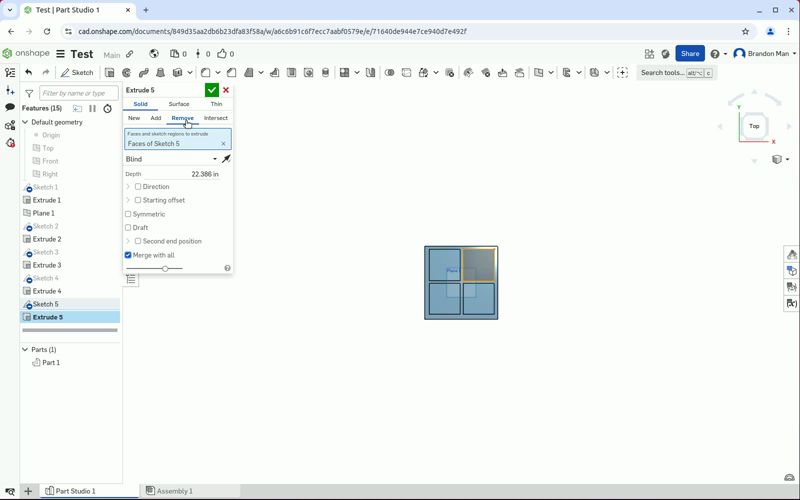
key(enter)
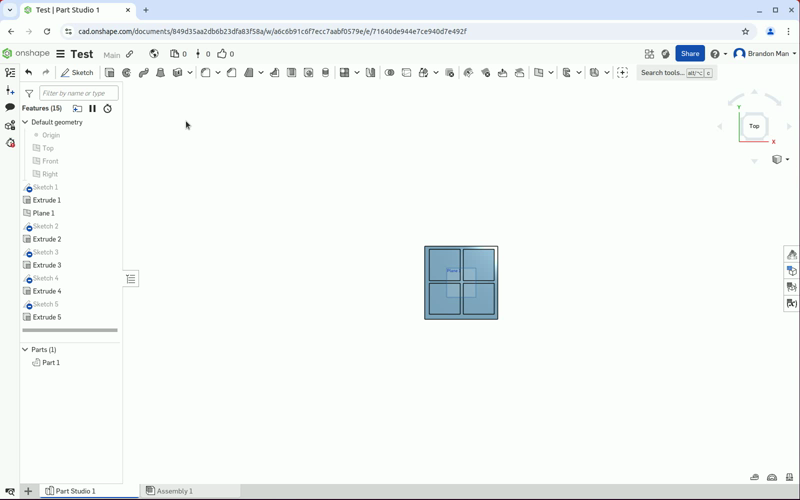
key(shift+h)
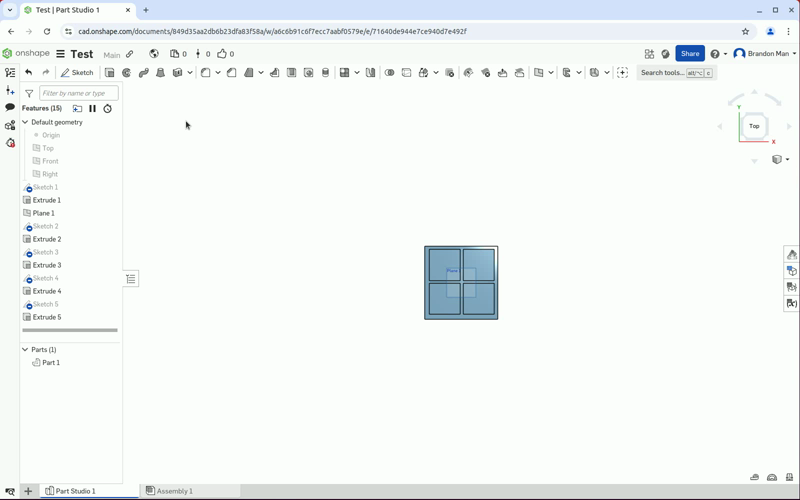
key(shift+h)
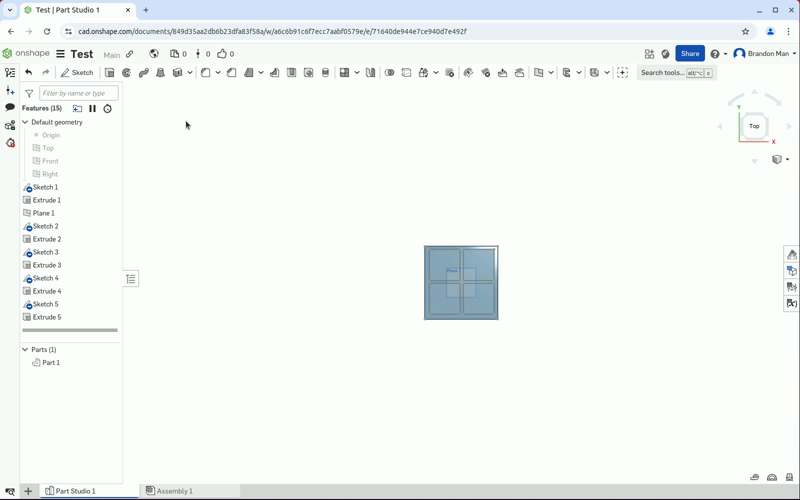
key(shift+7)
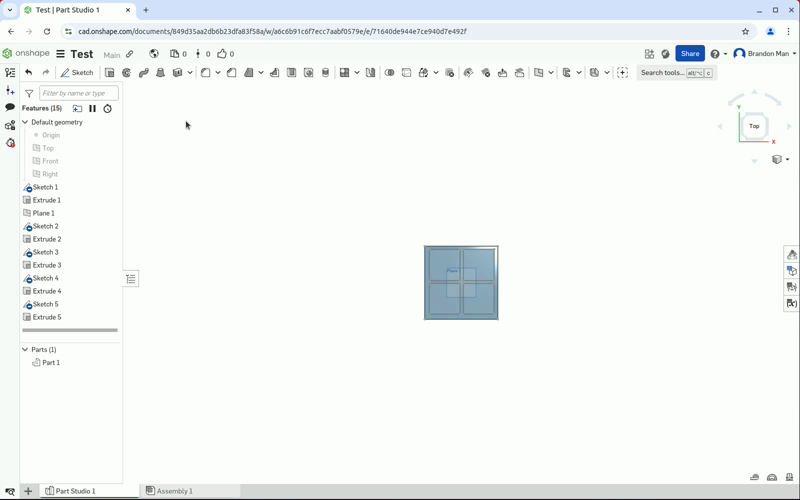
key(up, 3)
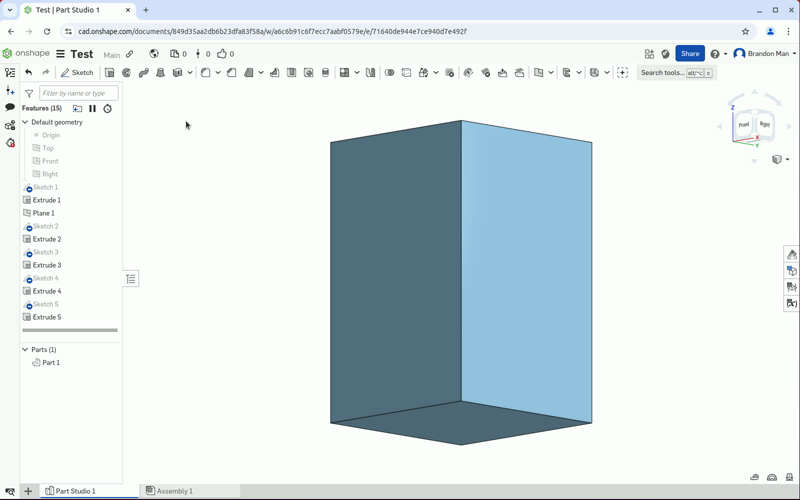
key(left, 3)
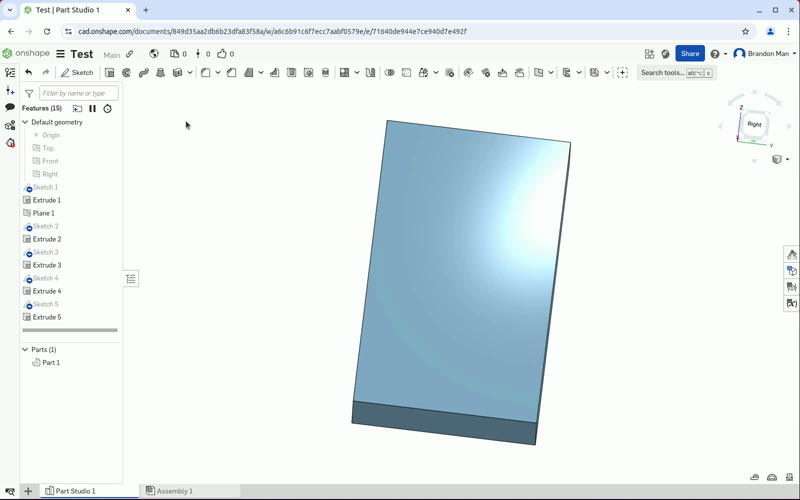
key(right, 3)
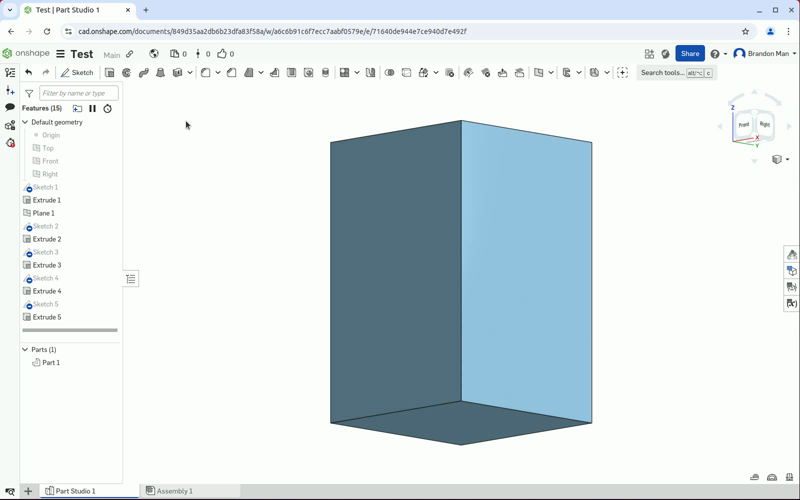
key(down, 3)
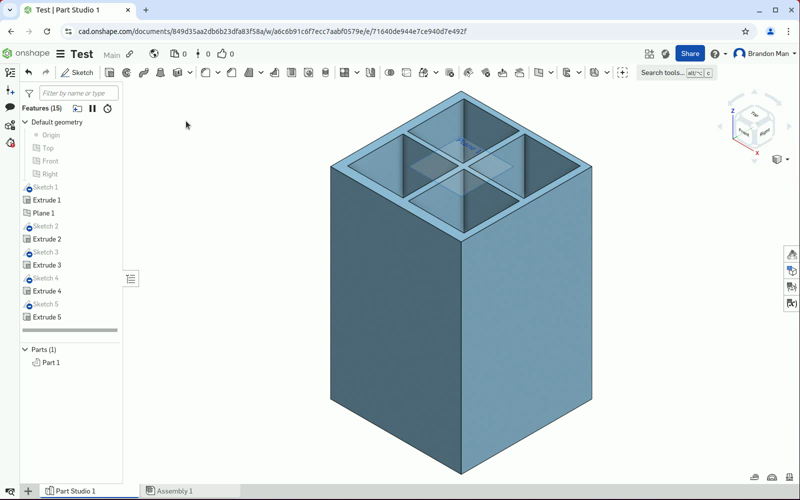
mouse_move(73, 189)
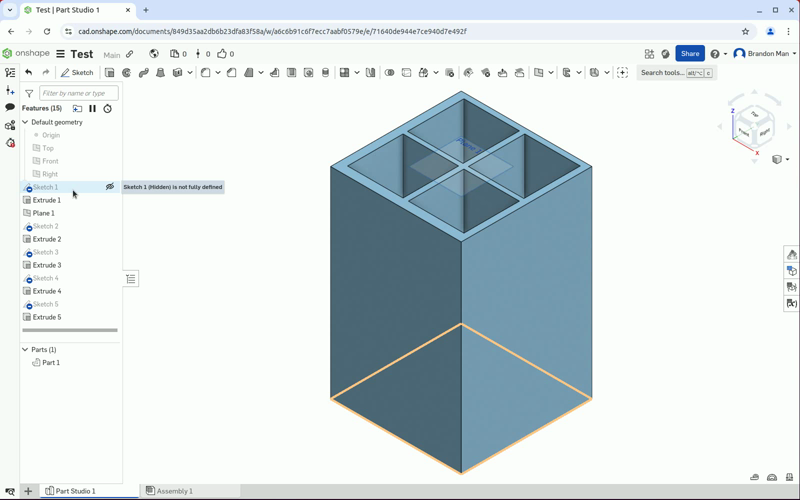
click(73, 189)